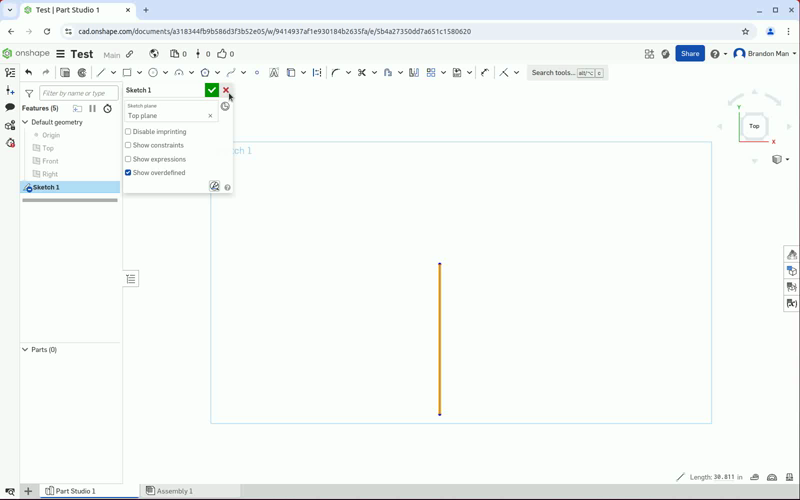
key(shift+h)
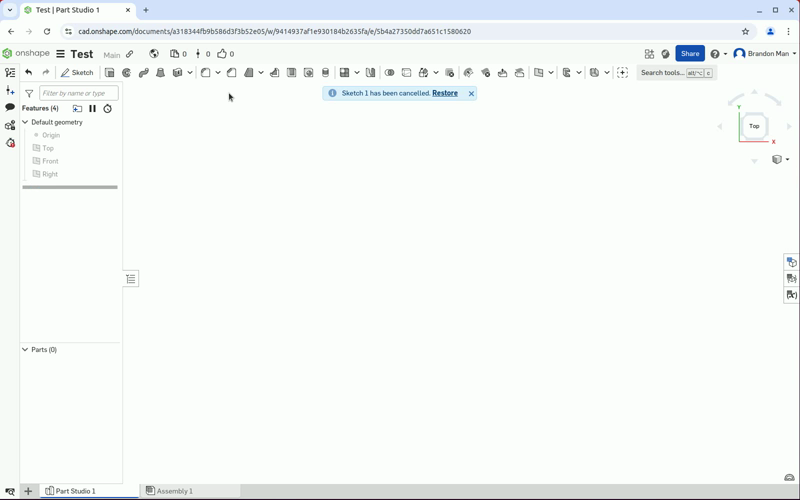
mouse_move(73, 352)
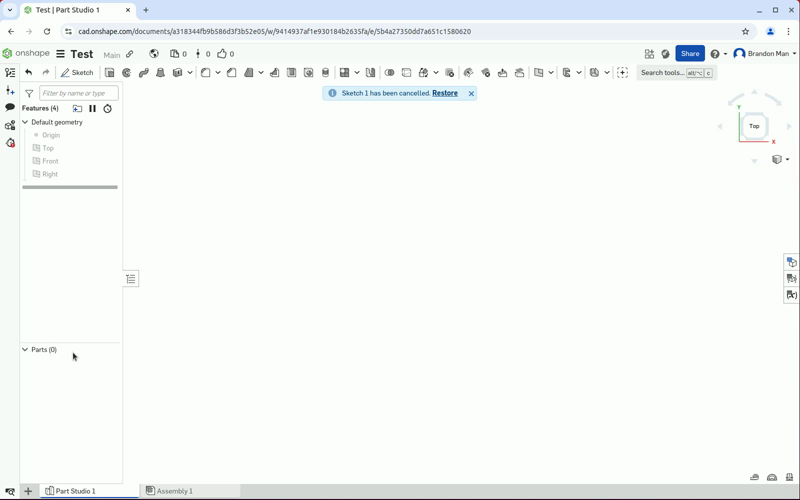
key(y)
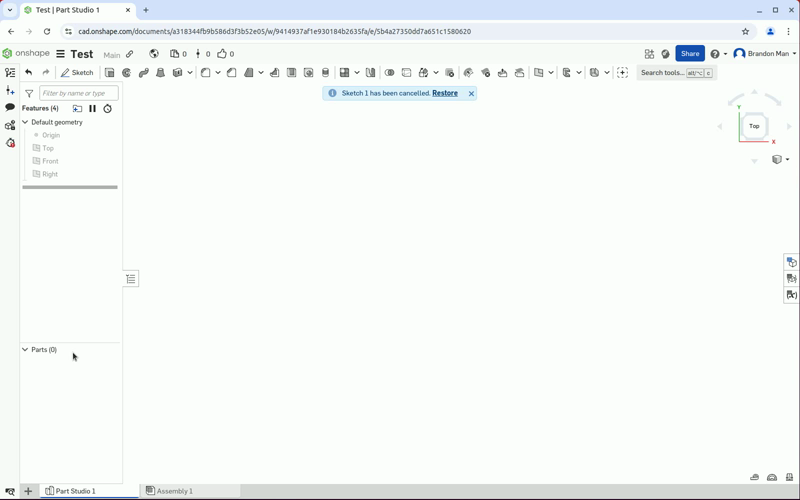
key(shift+p)
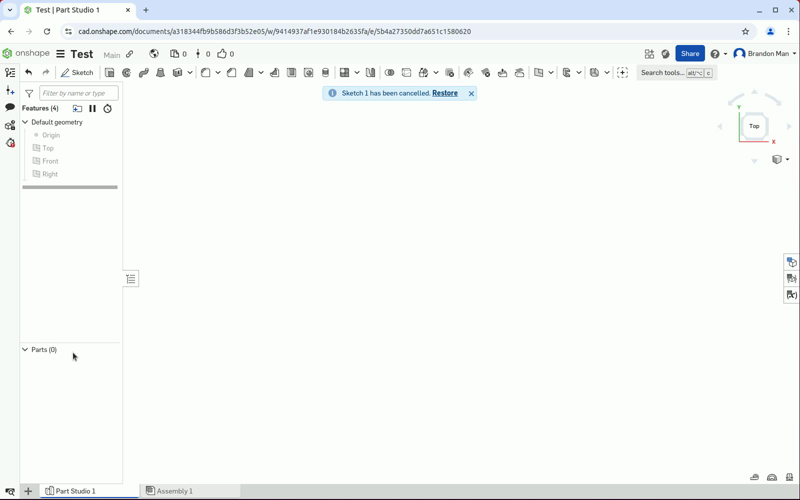
key(space)
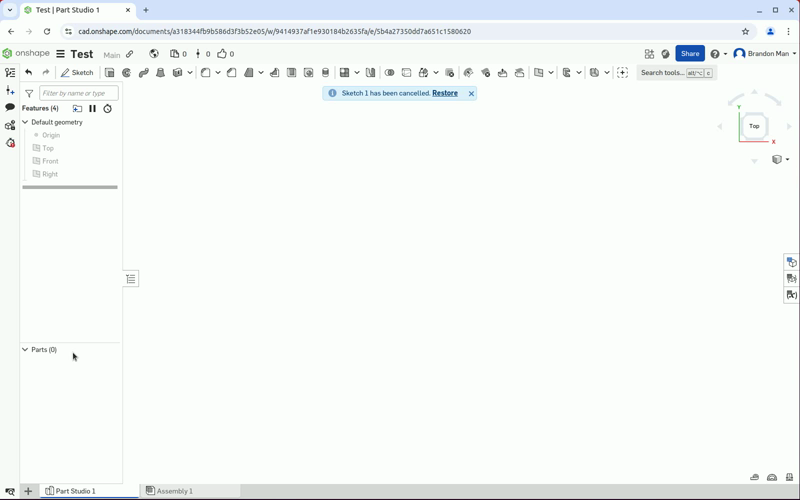
key_down(shift)
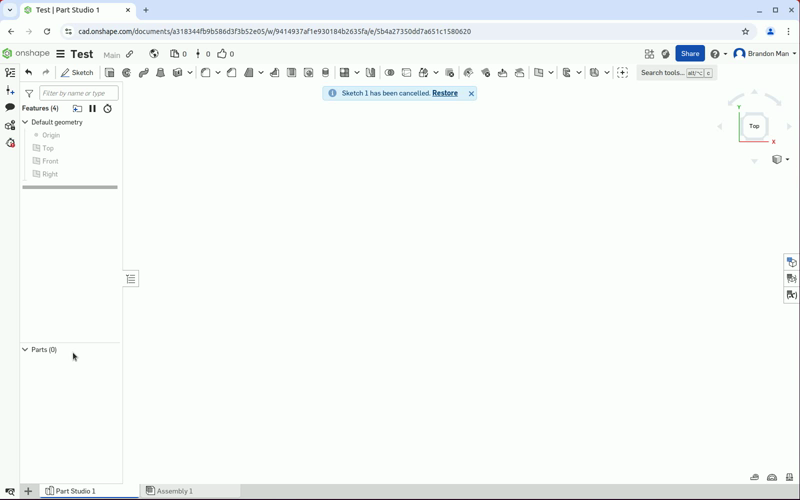
key(up)
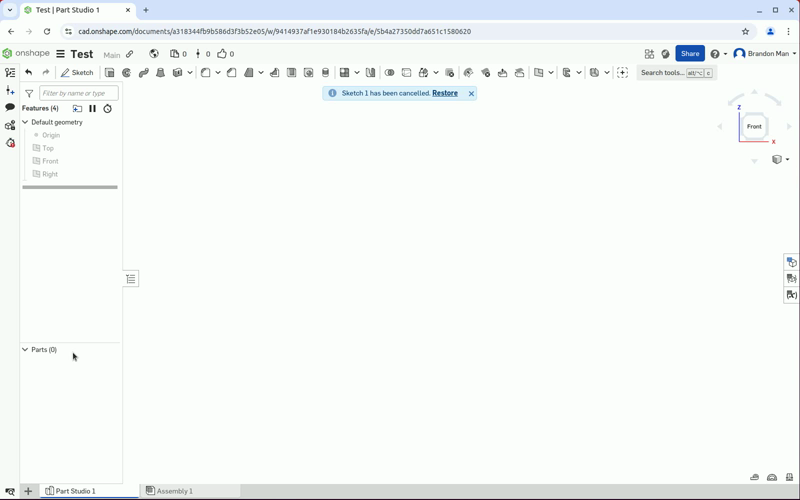
key_up(shift)
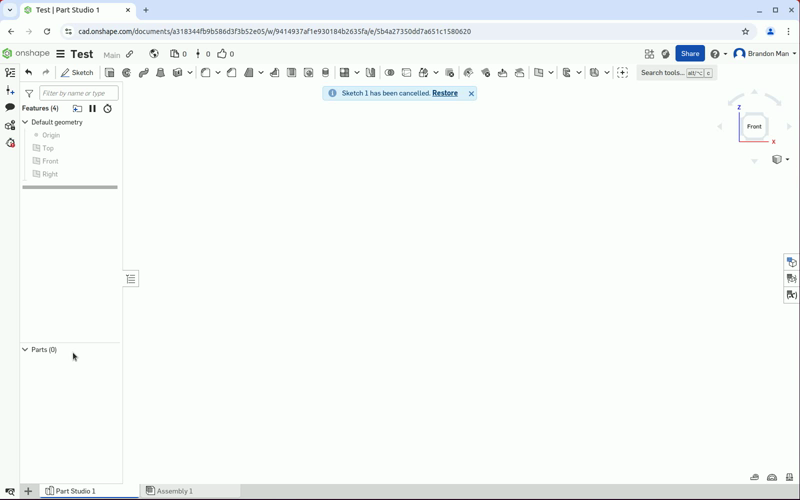
mouse_move(73, 352)
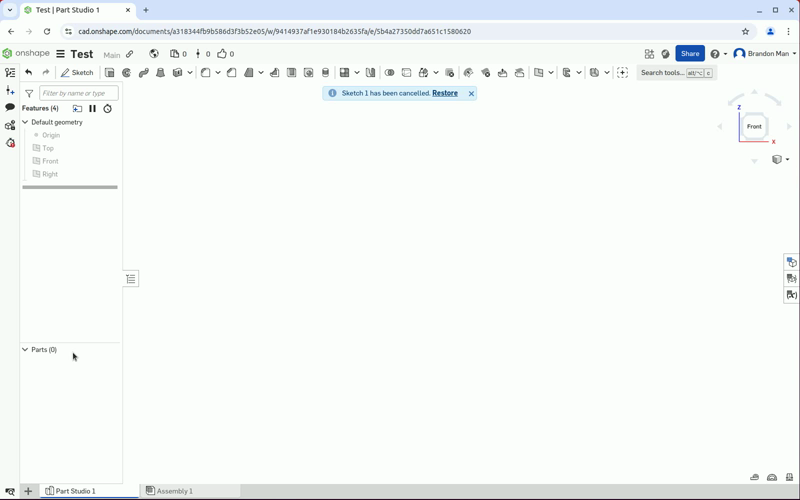
key(shift+y)
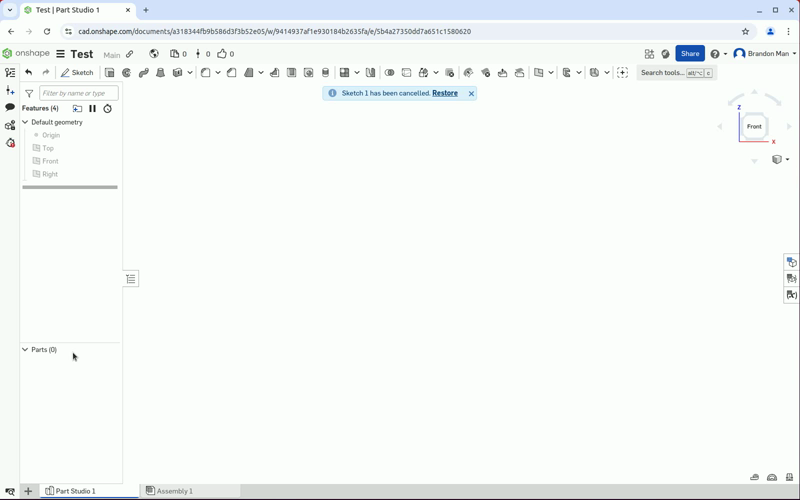
key(shift+s)
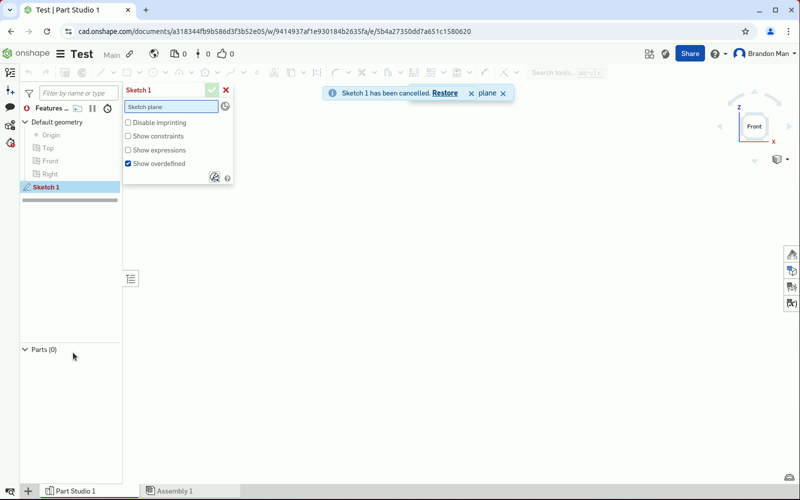
mouse_move(73, 163)
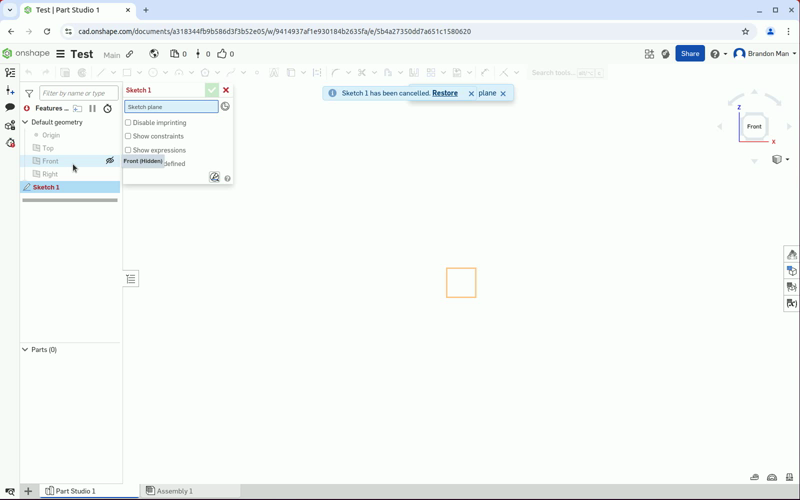
click(73, 163)
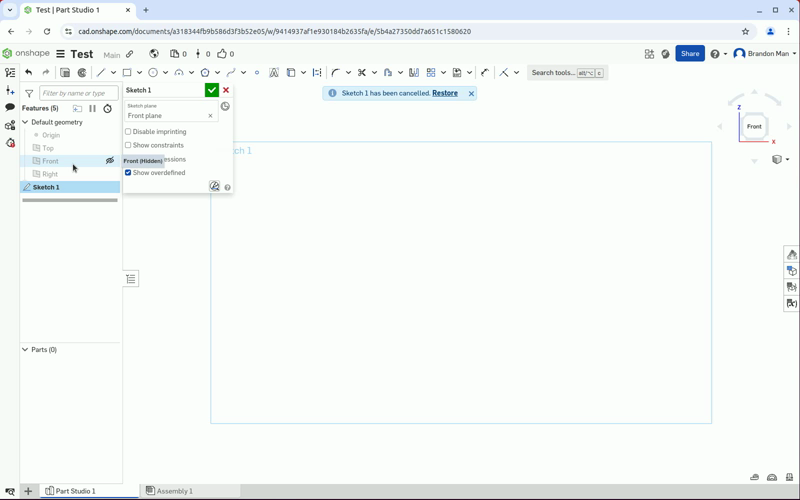
mouse_move(73, 352)
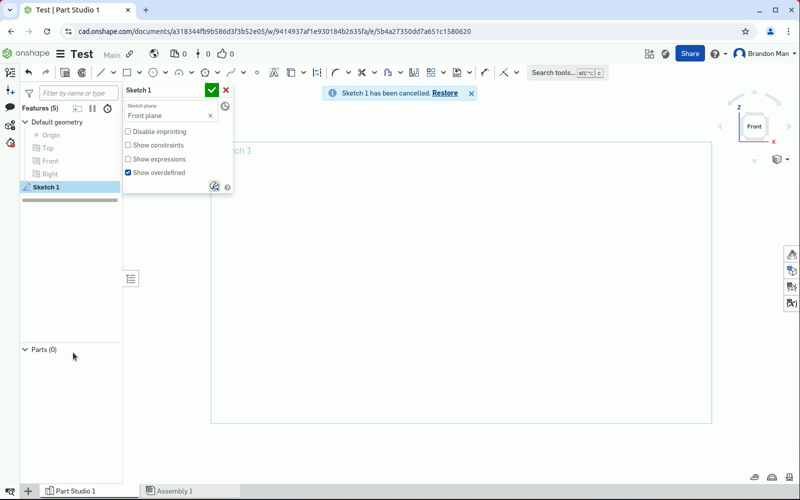
key(y)
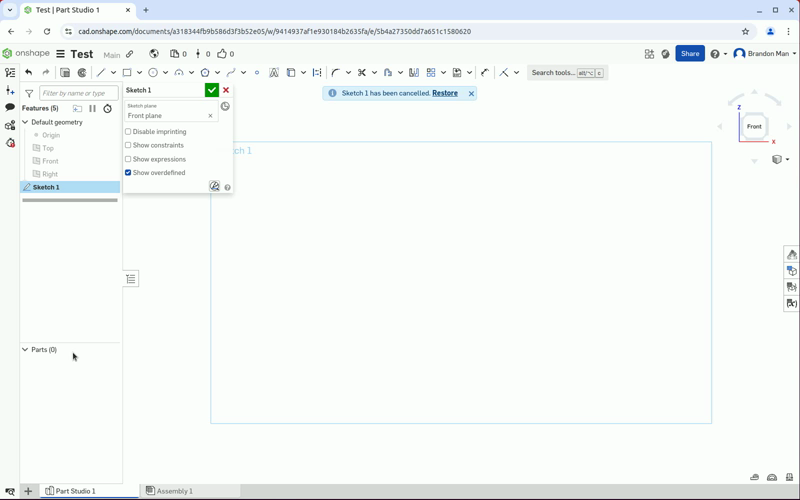
key(l)
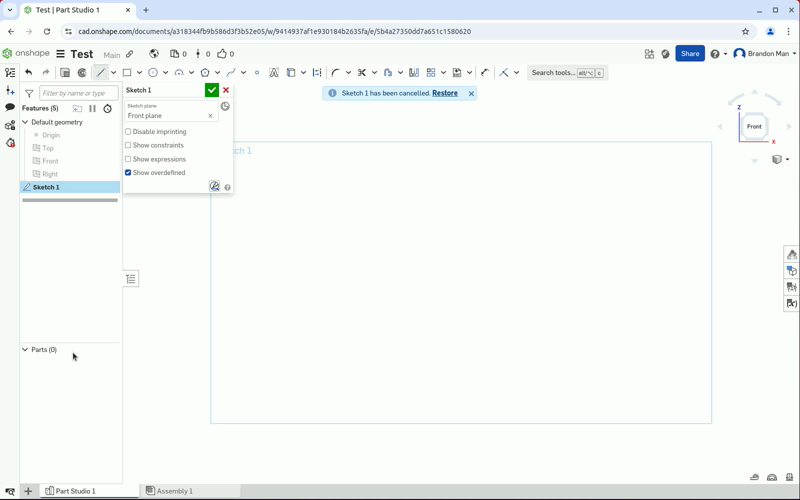
key_down(shift)
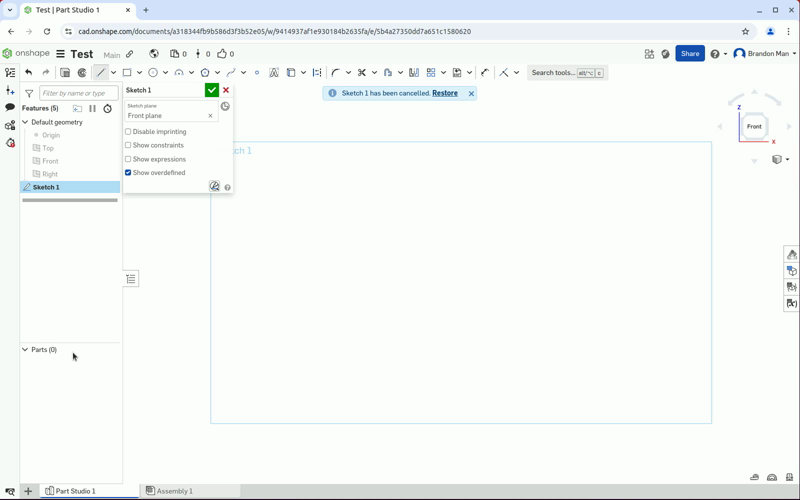
mouse_move(460, 318)
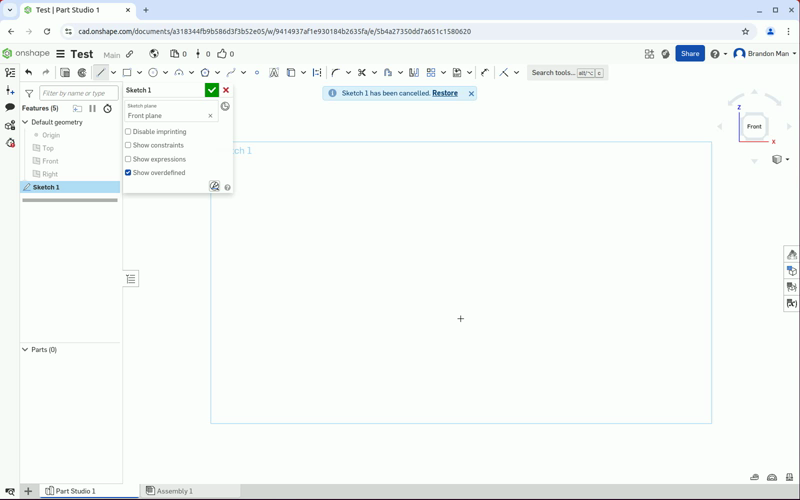
click(460, 318)
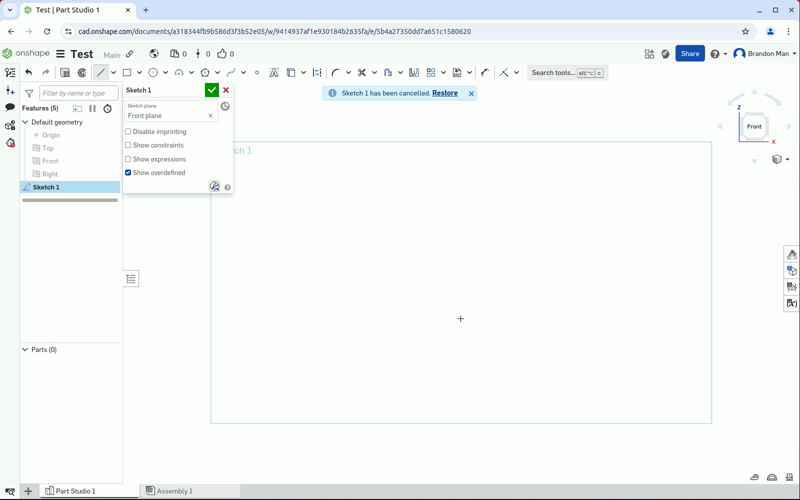
key_up(shift)
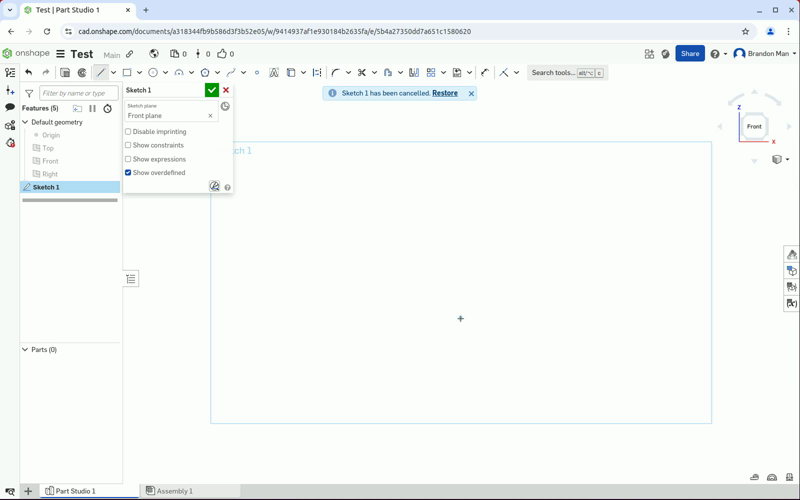
key_down(shift)
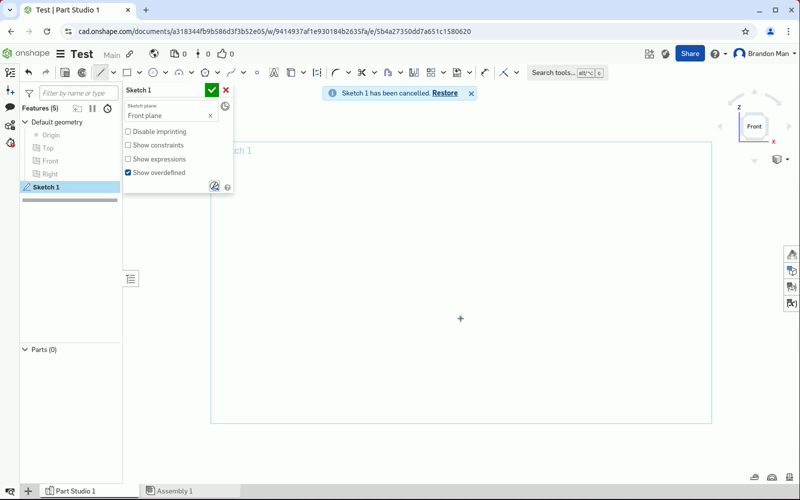
mouse_move(573, 318)
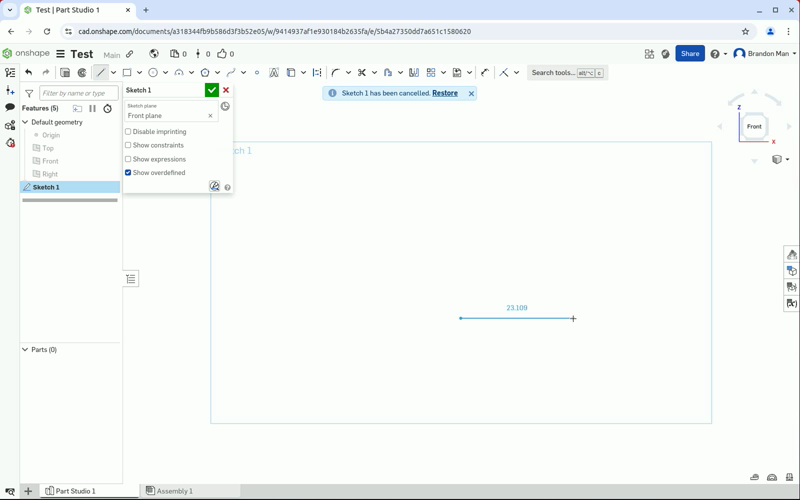
click(573, 318)
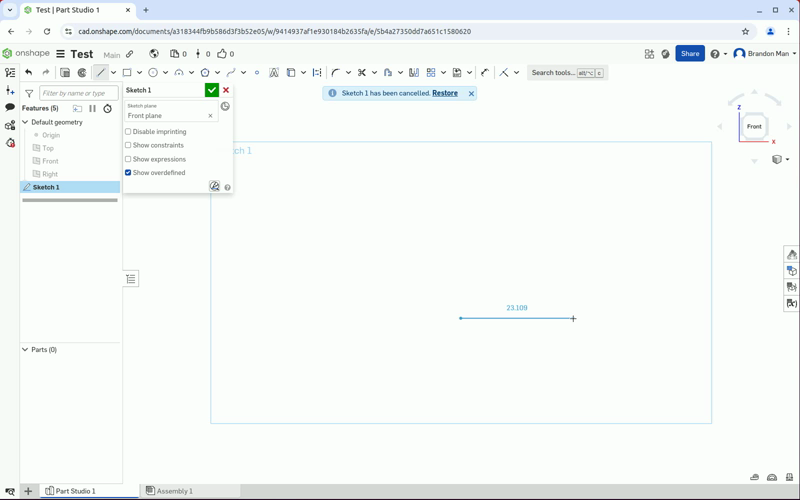
key_up(shift)
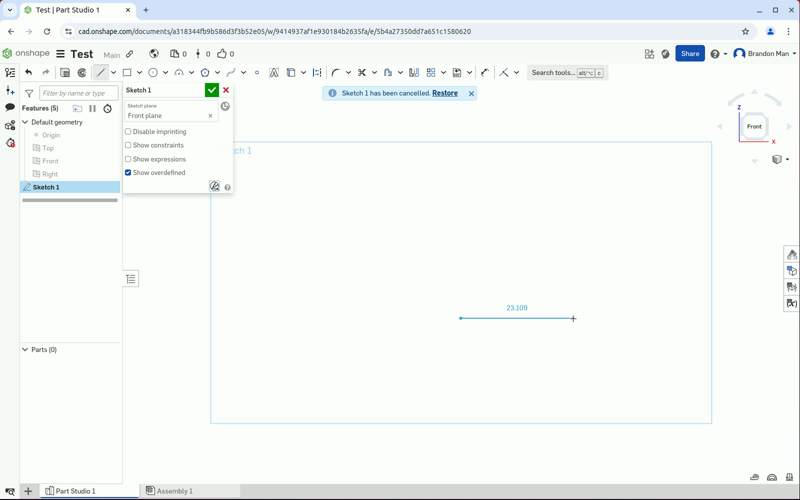
key_down(shift)
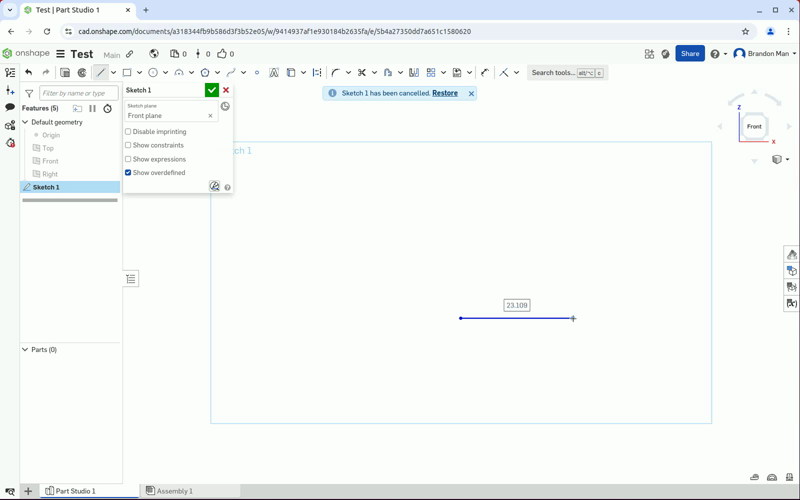
mouse_move(573, 254)
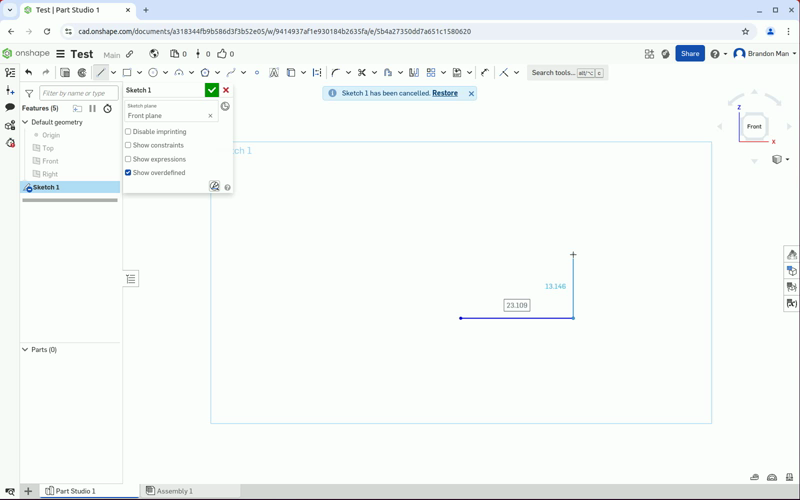
click(573, 254)
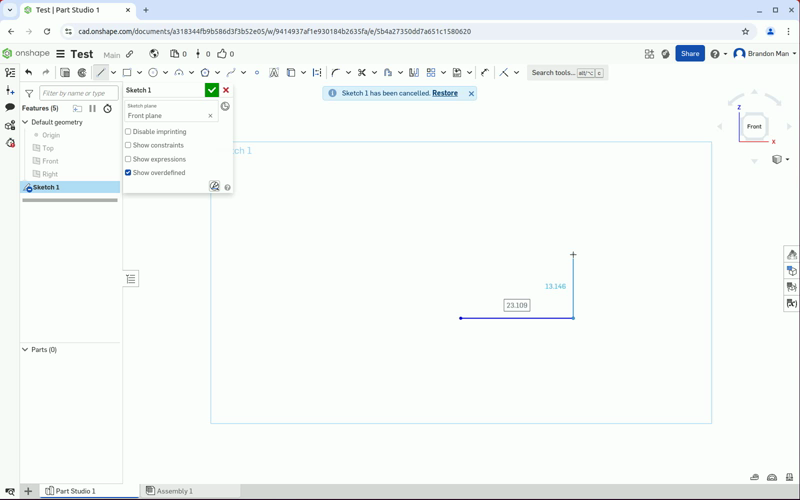
key_up(shift)
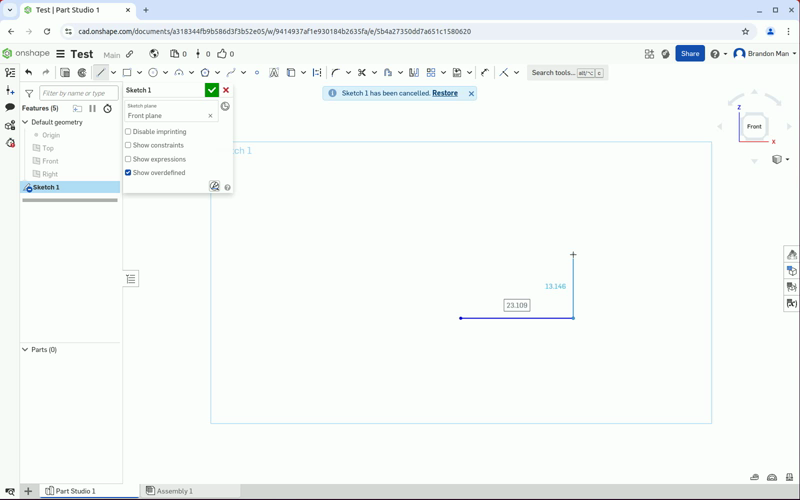
key_down(shift)
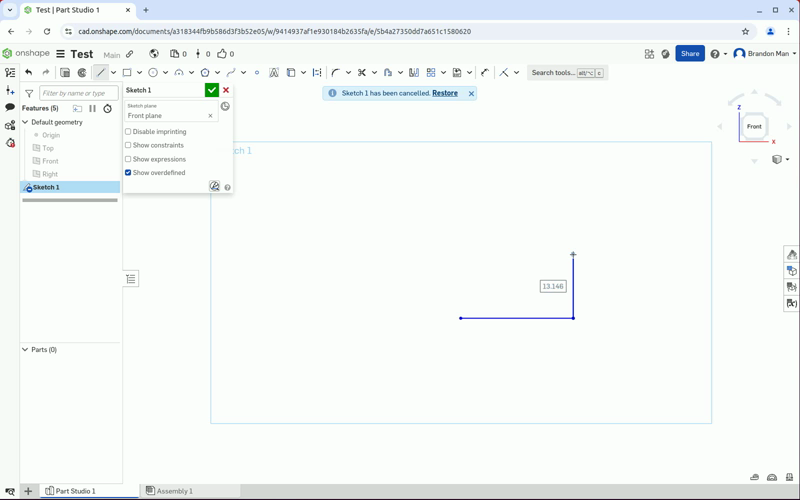
mouse_move(589, 254)
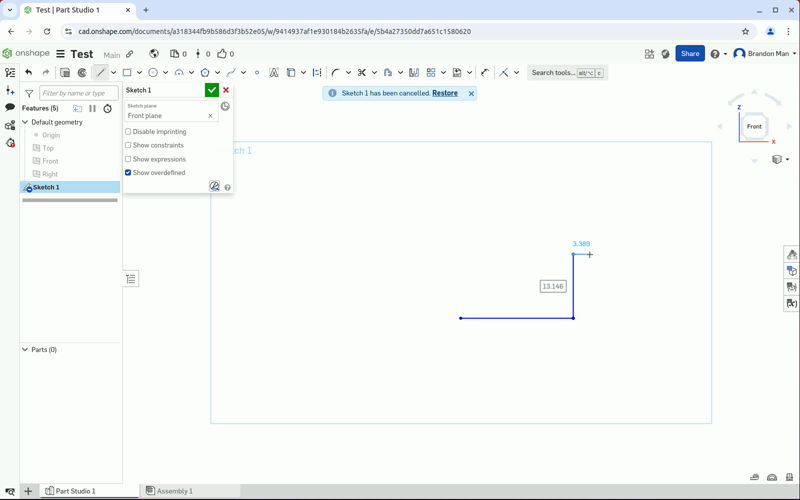
mouse_move(556, 254)
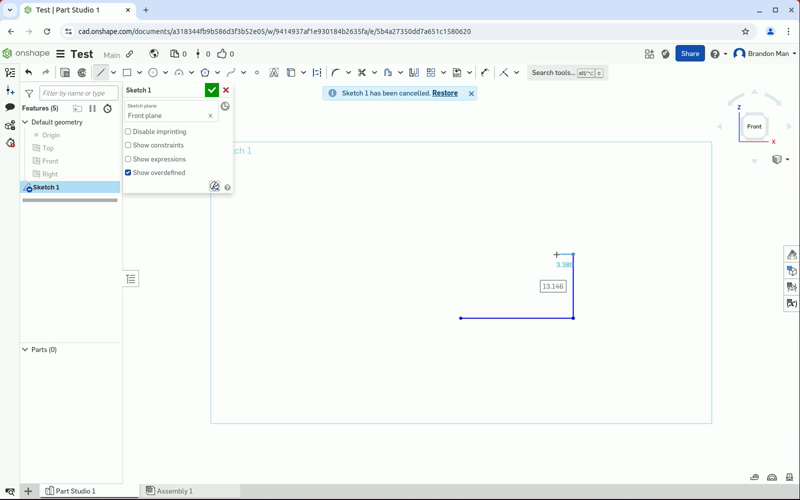
click(556, 254)
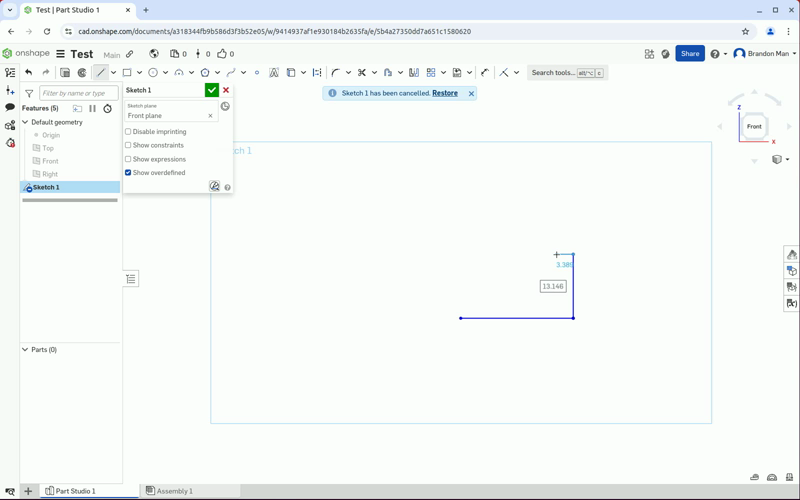
key_up(shift)
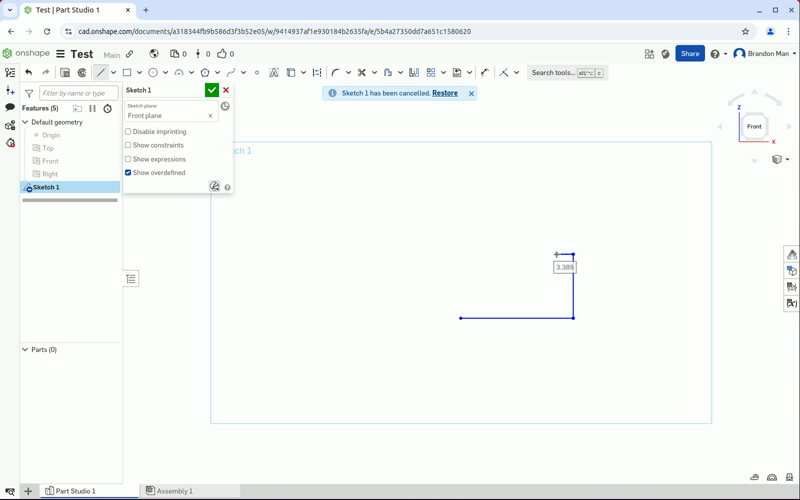
key_down(shift)
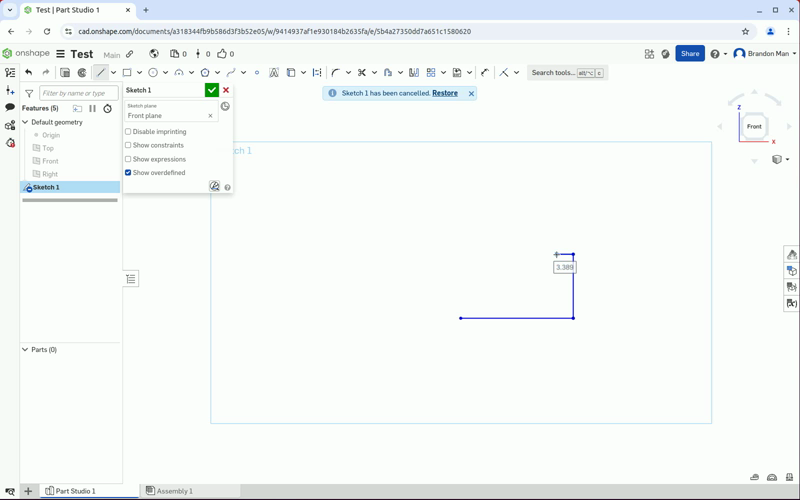
mouse_move(586, 254)
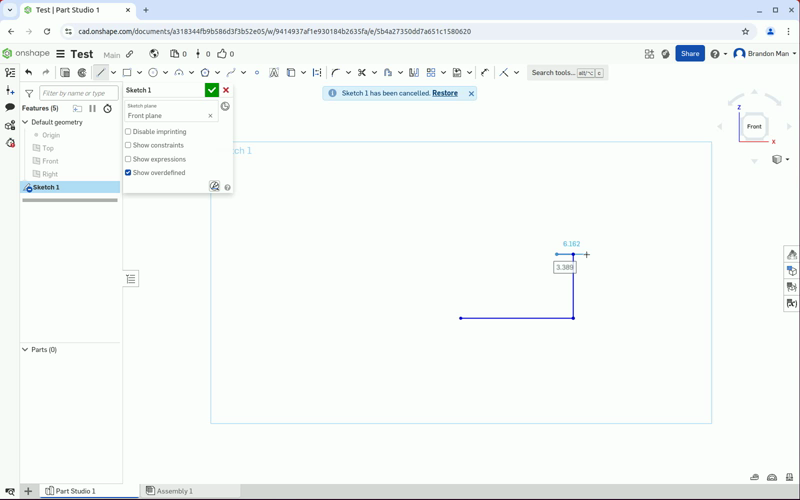
mouse_move(556, 301)
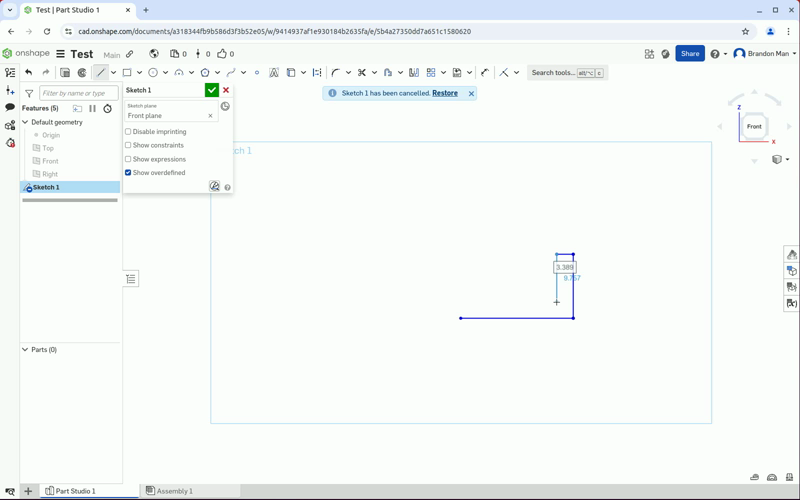
click(556, 301)
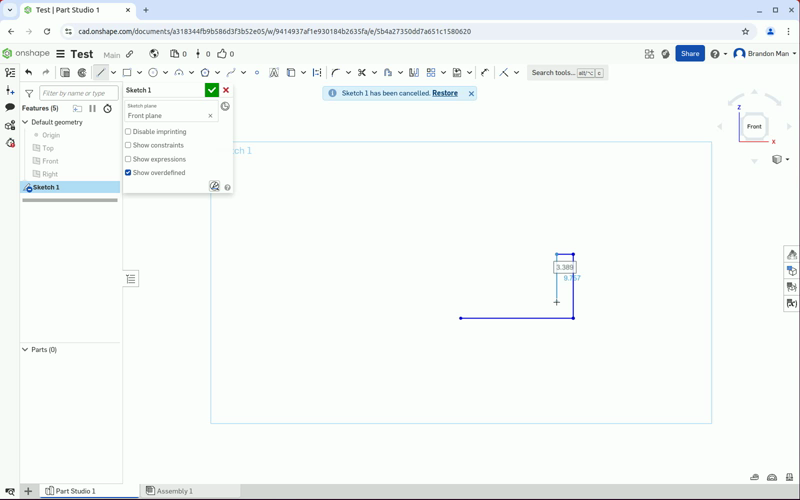
key_up(shift)
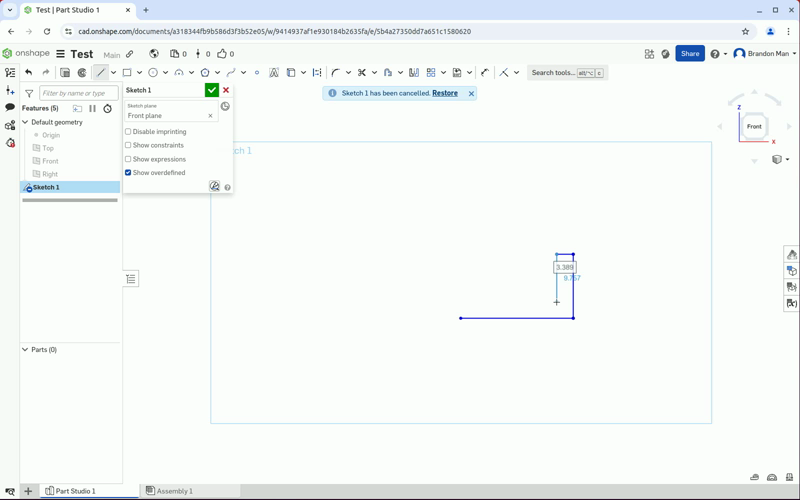
key_down(shift)
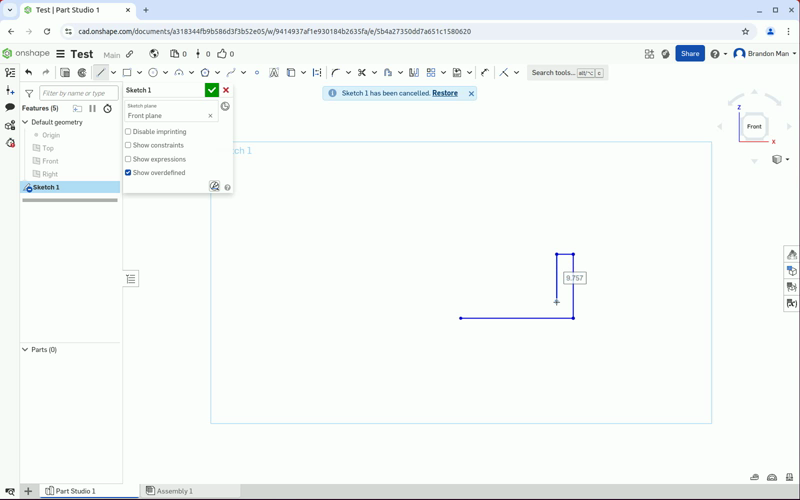
mouse_move(477, 301)
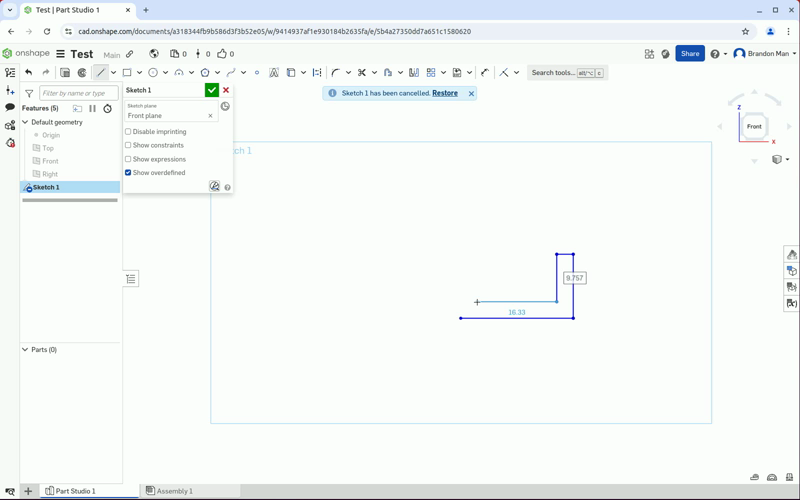
click(477, 301)
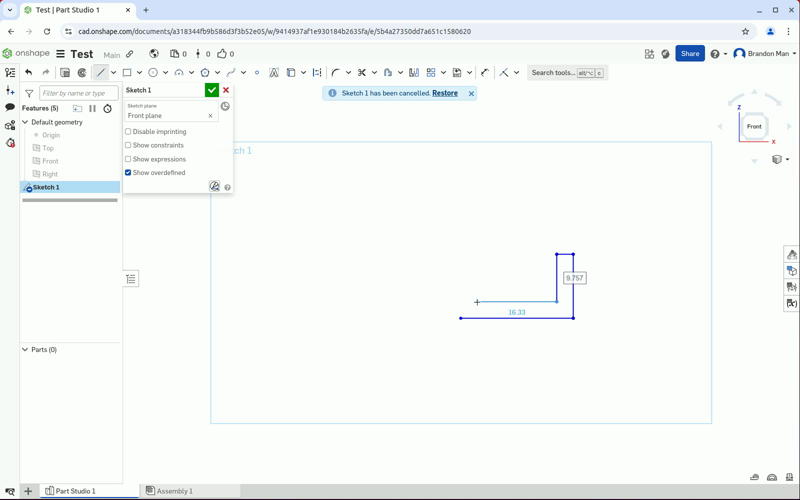
key_up(shift)
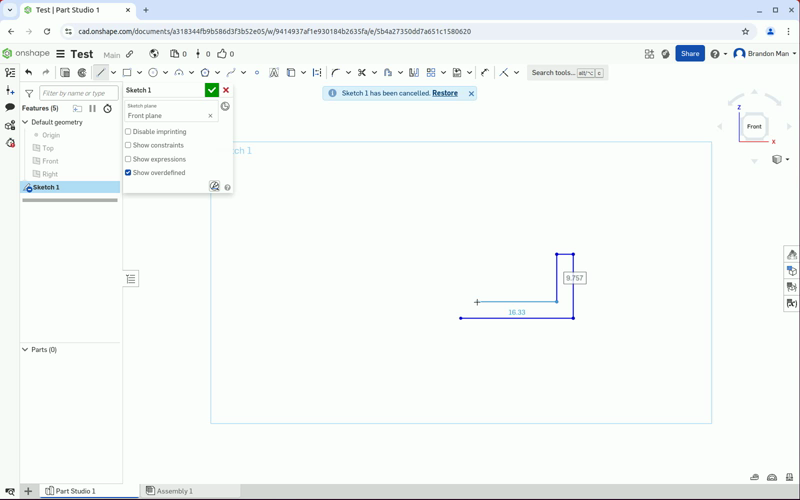
key_down(shift)
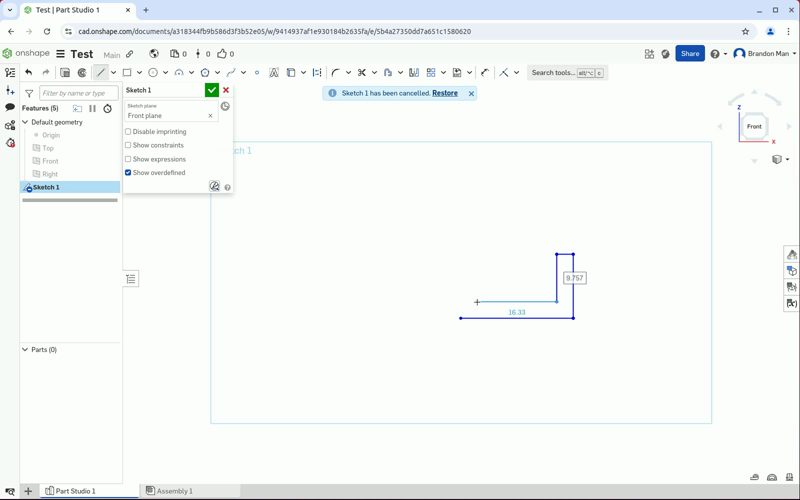
mouse_move(507, 301)
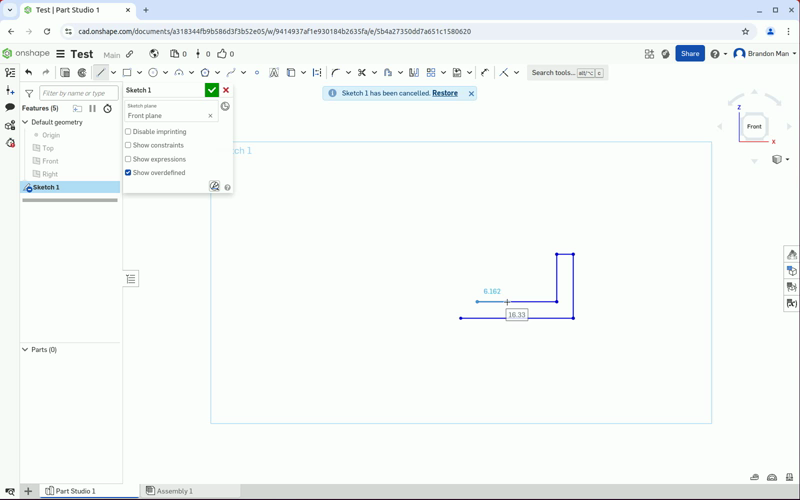
mouse_move(477, 254)
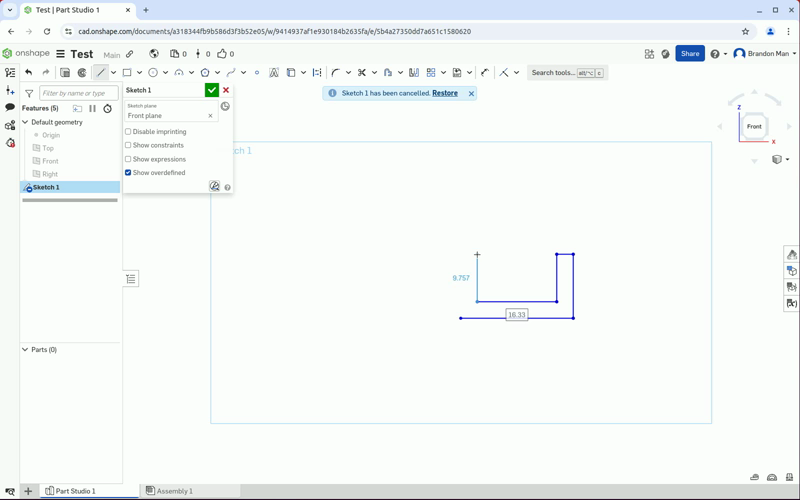
click(477, 254)
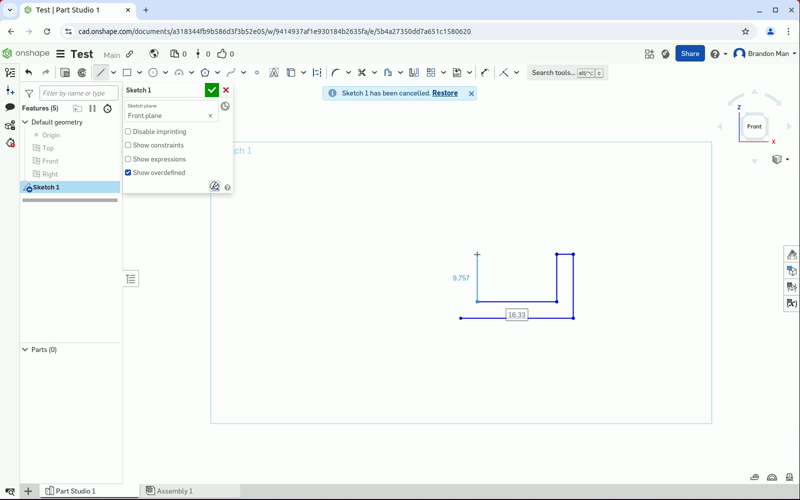
key_up(shift)
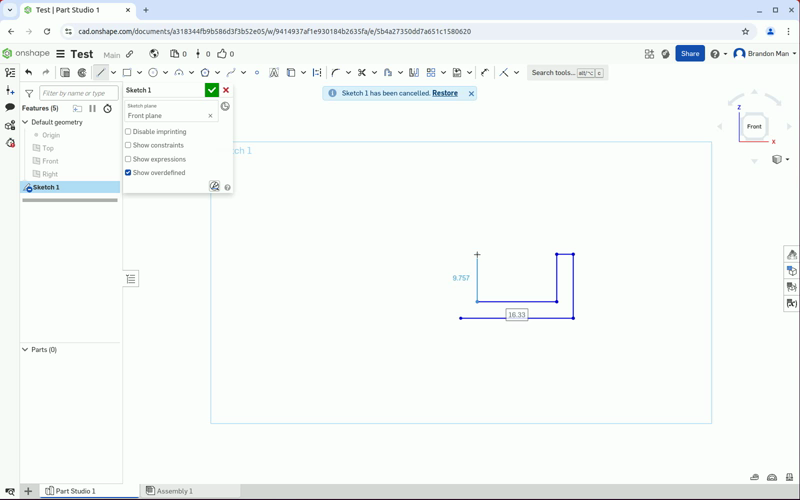
key_down(shift)
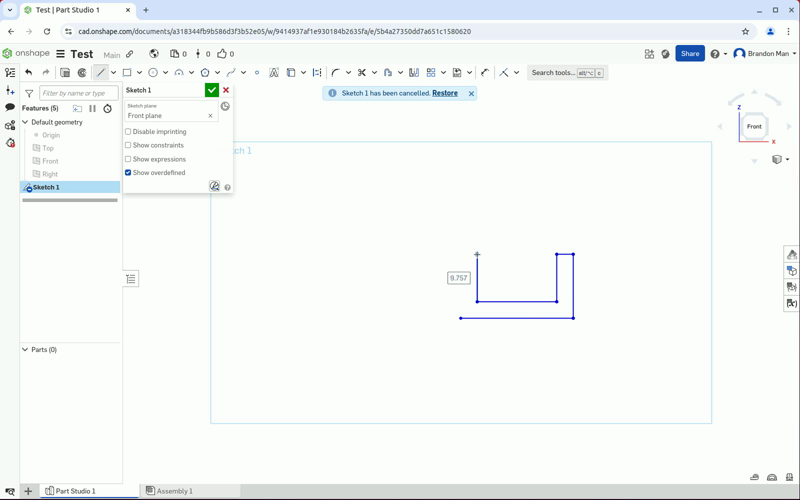
mouse_move(507, 254)
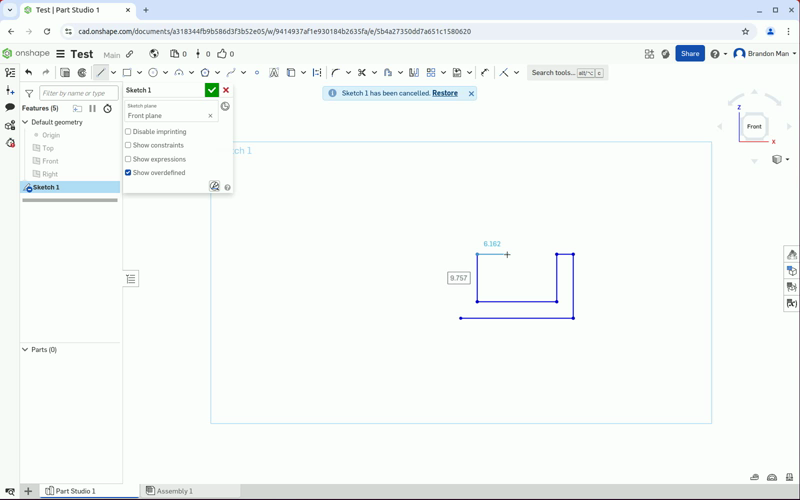
mouse_move(460, 254)
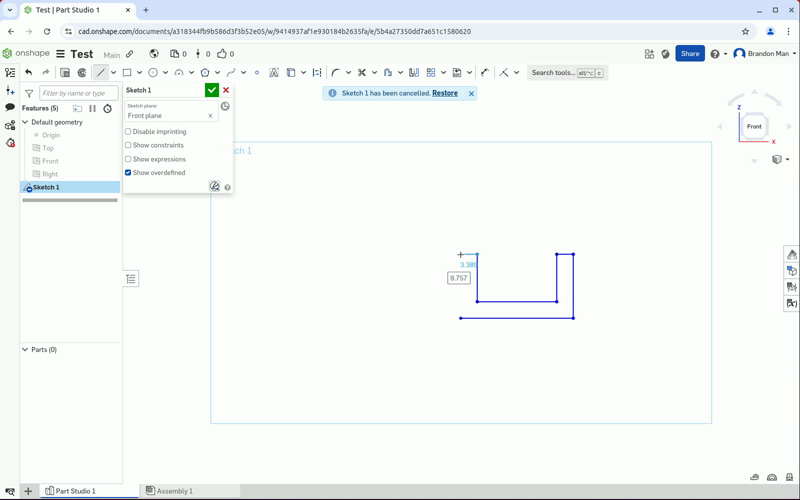
click(460, 254)
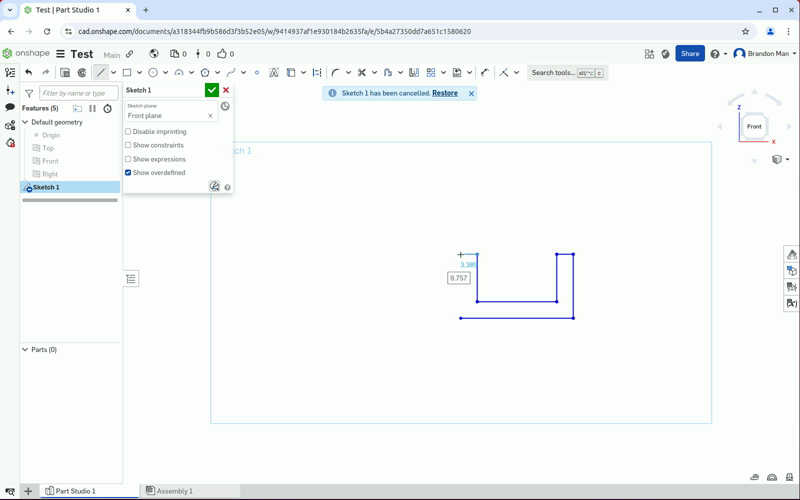
key_up(shift)
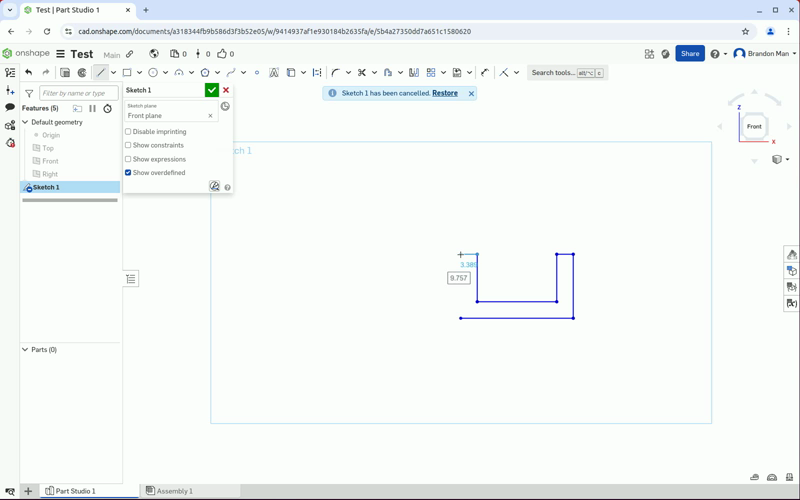
key_down(shift)
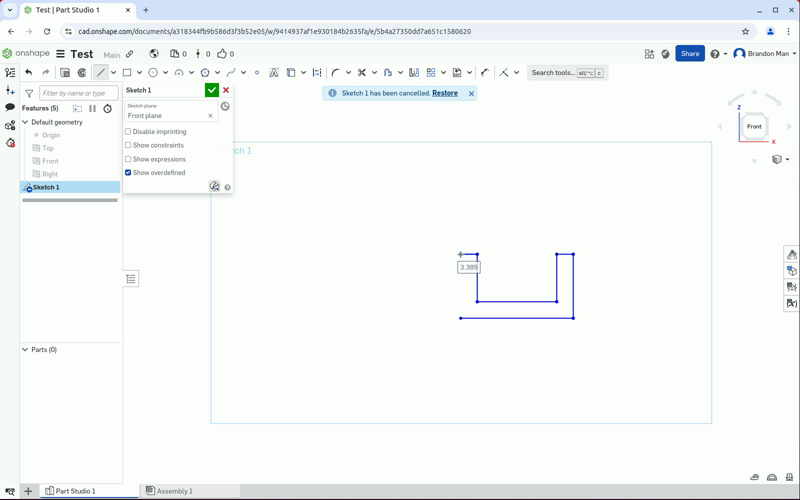
mouse_move(460, 318)
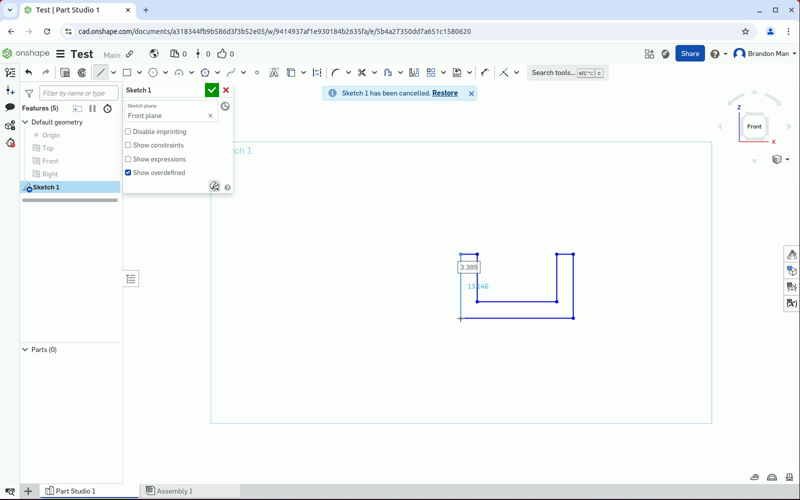
key_up(shift)
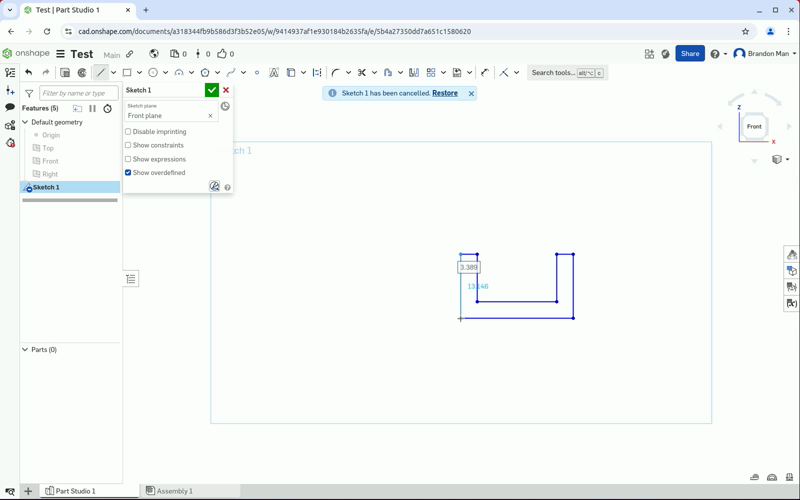
click(460, 318)
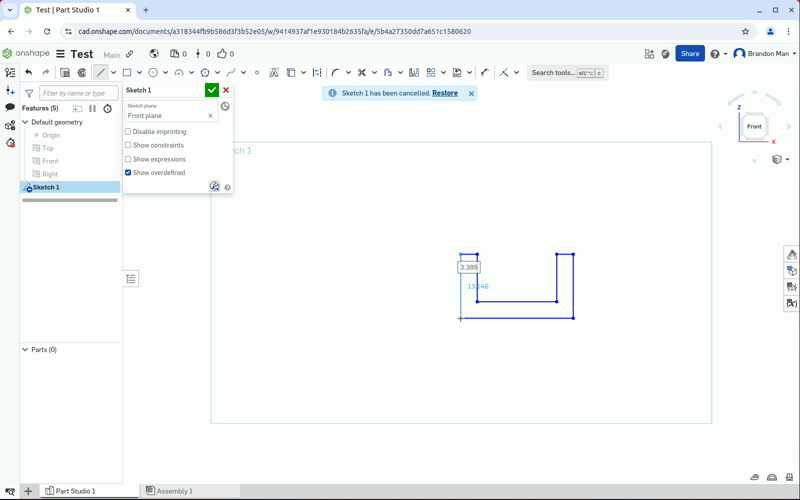
key(esc)
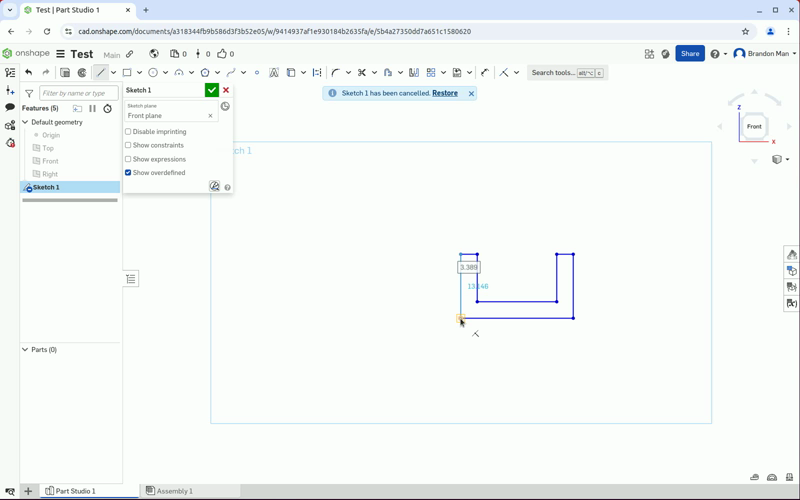
mouse_move(530, 308)
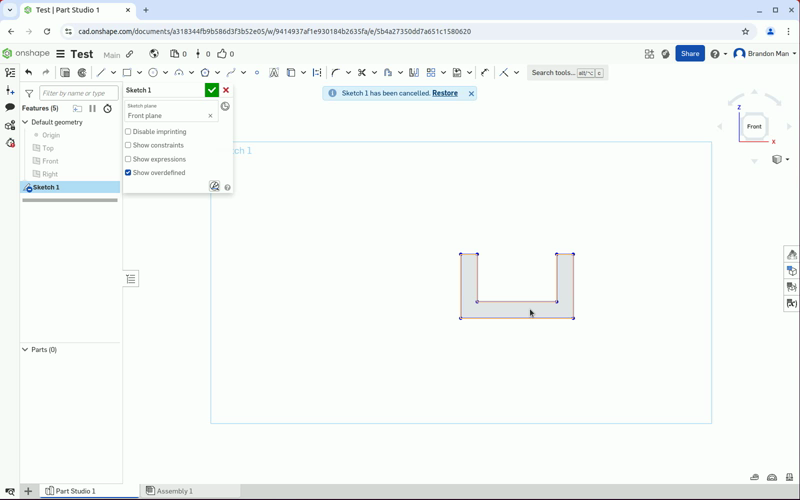
click(530, 308)
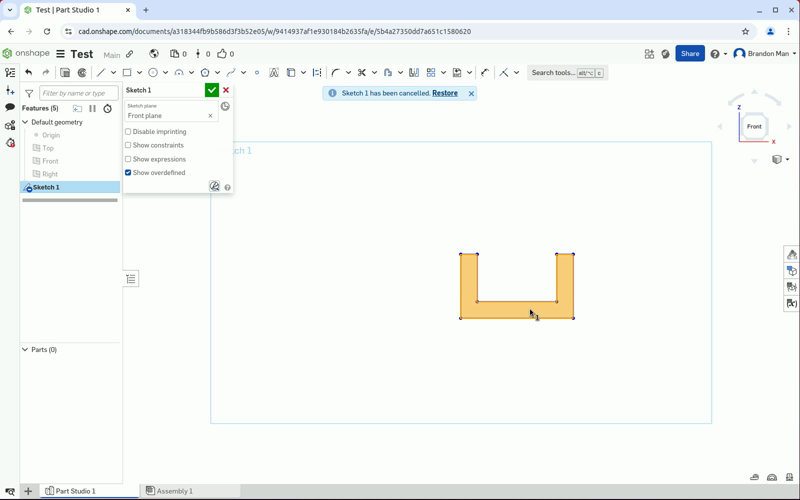
mouse_move(73, 352)
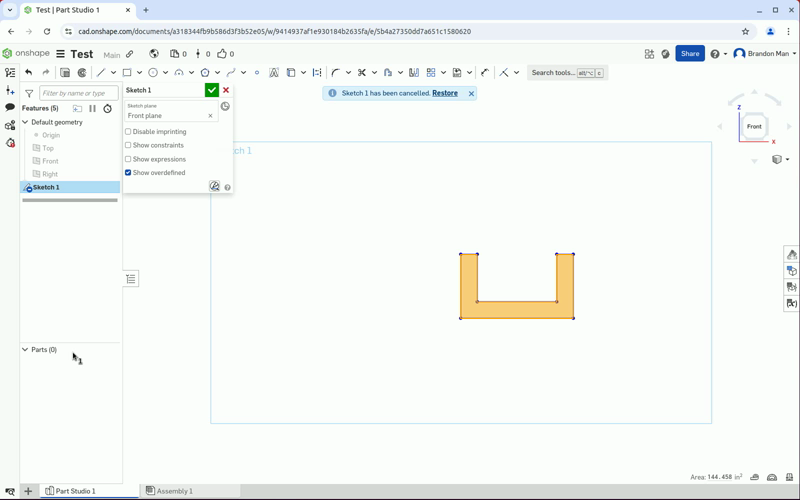
key(shift+y)
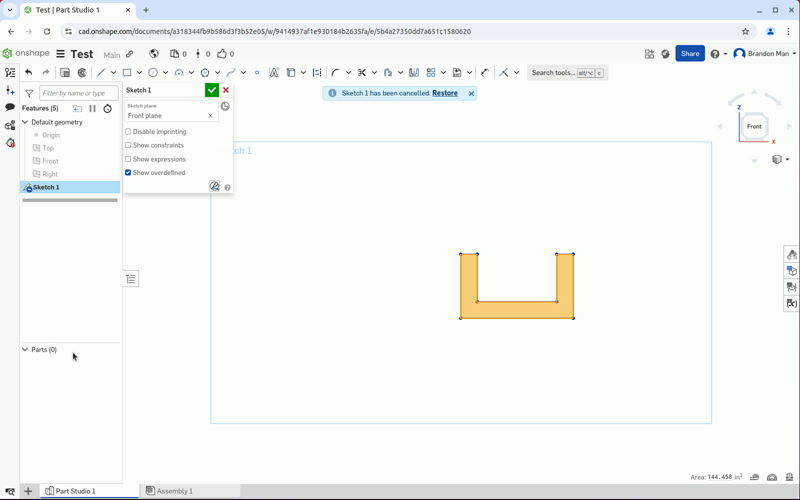
key(shift+e)
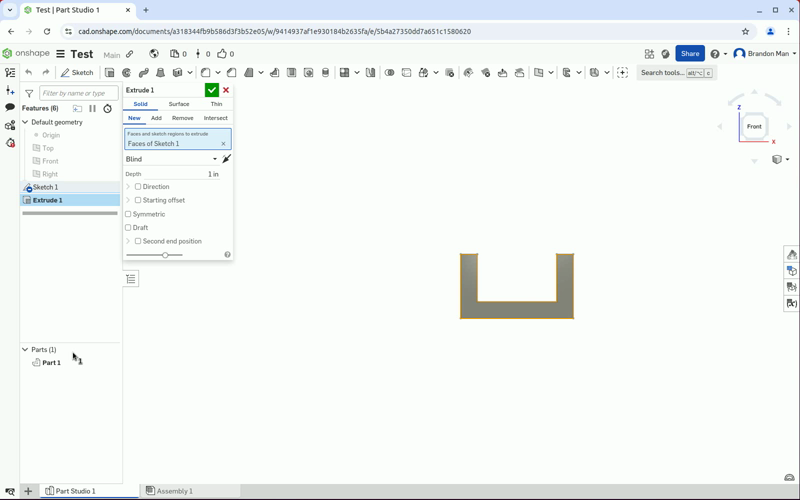
mouse_move(143, 106)
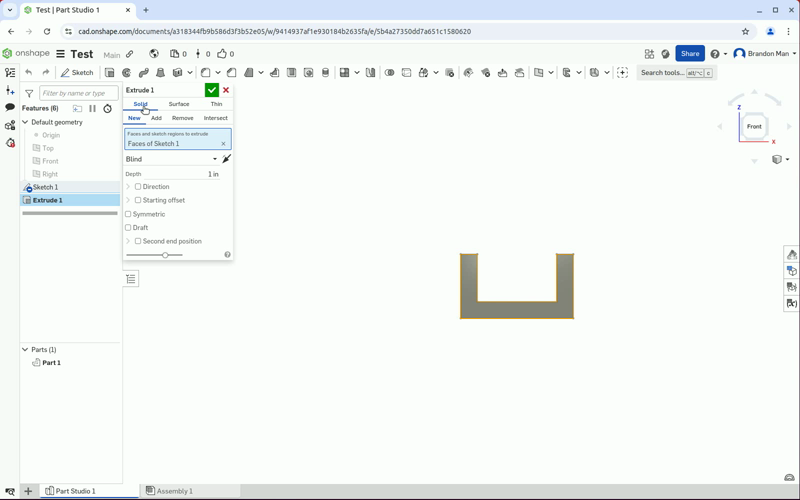
click(143, 106)
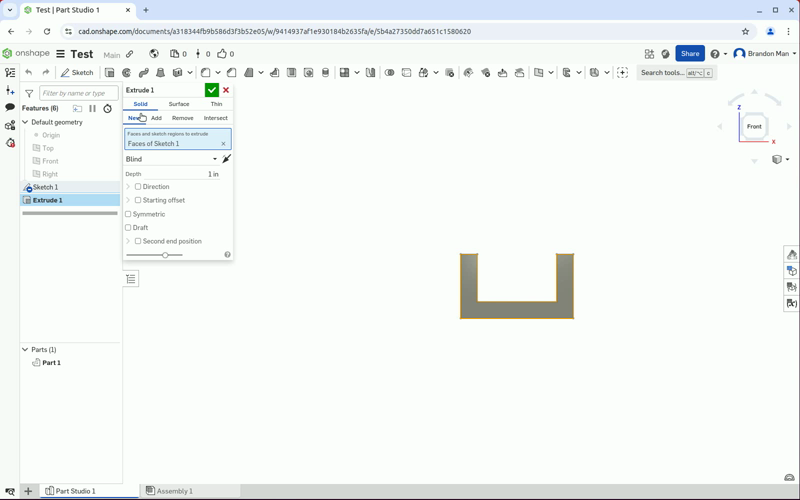
mouse_move(137, 120)
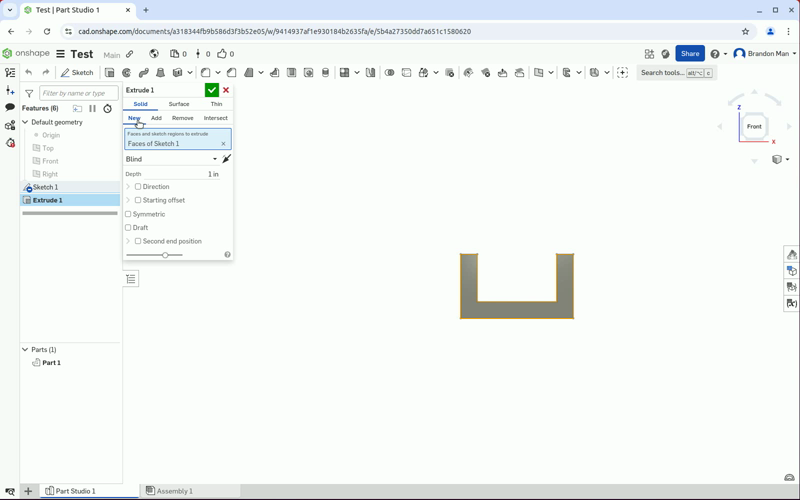
click(137, 120)
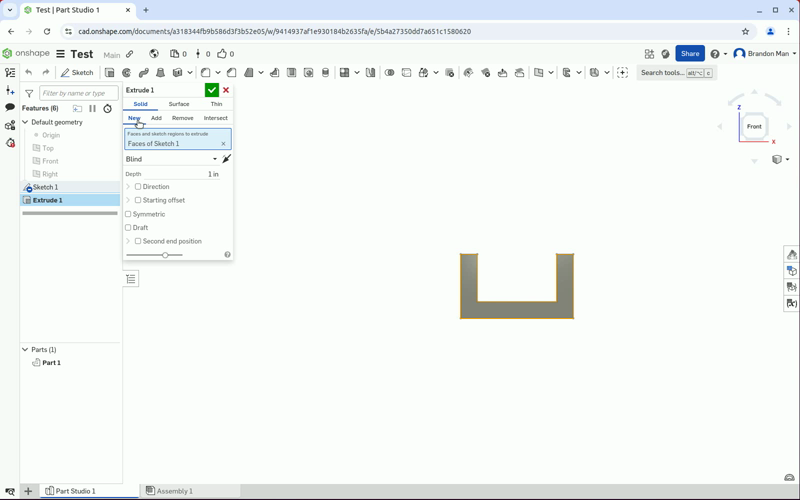
key(tab, 4)
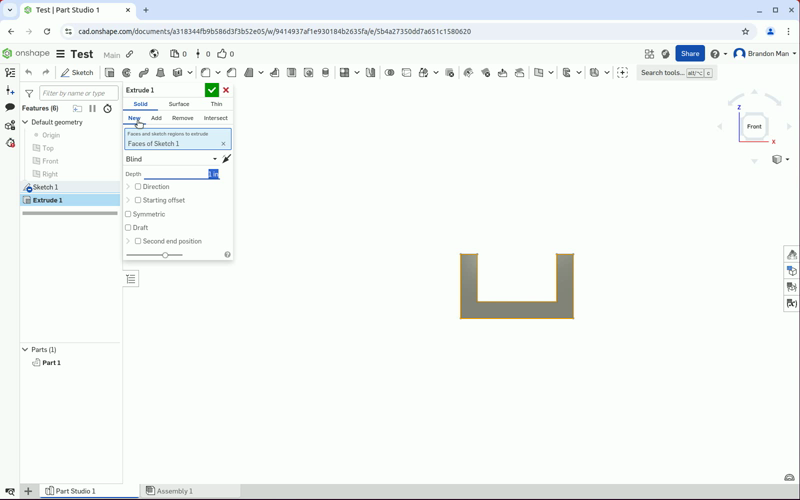
text(13.239)
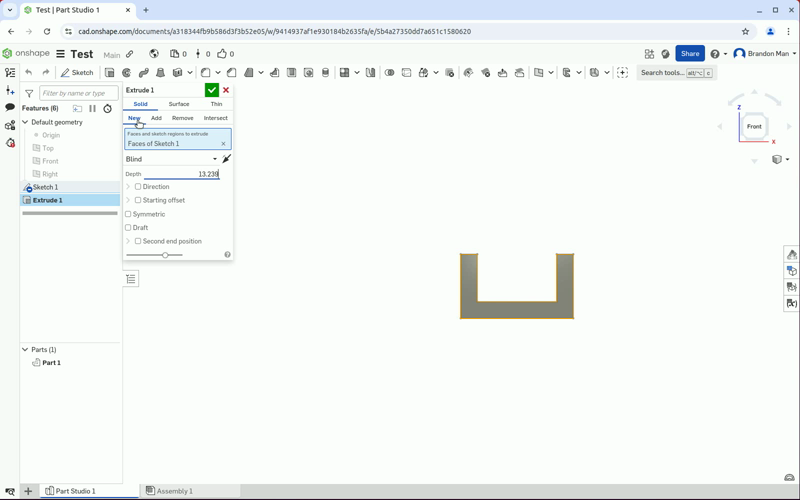
key(enter)
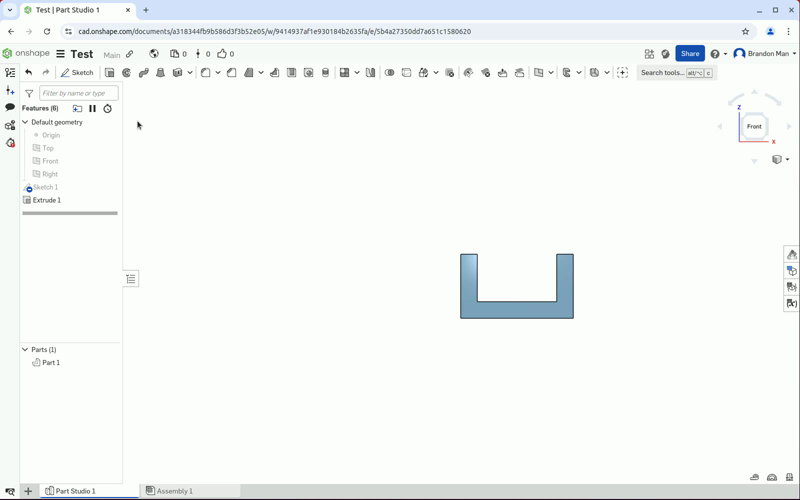
key(shift+h)
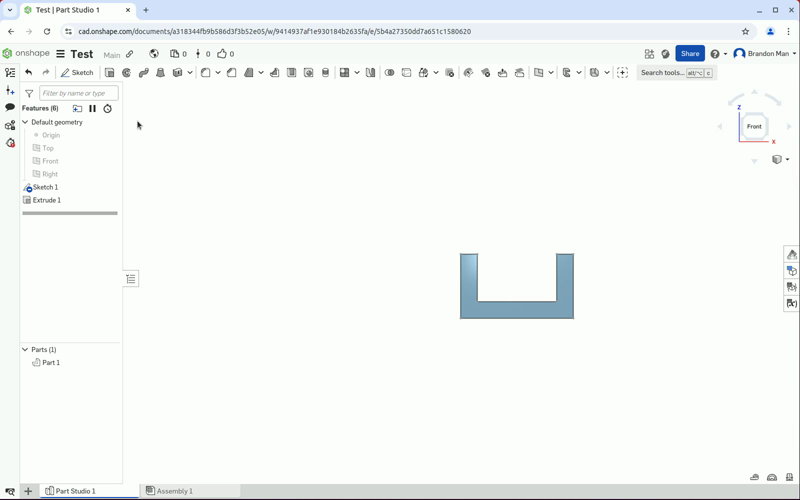
key(shift+h)
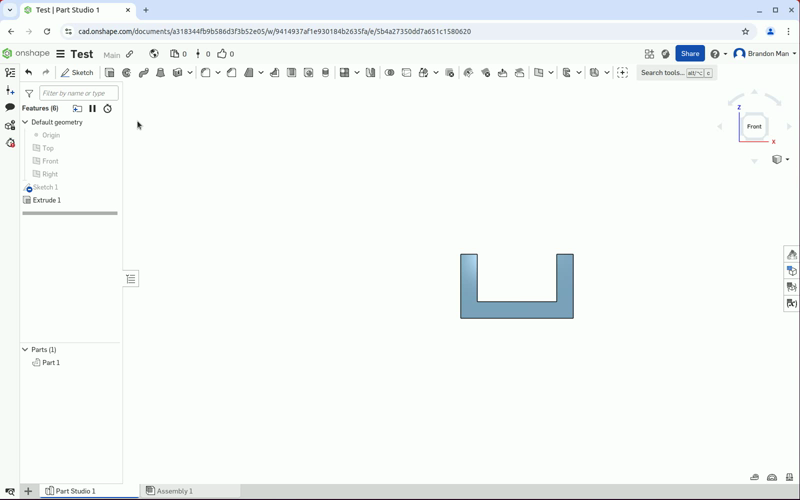
mouse_move(73, 189)
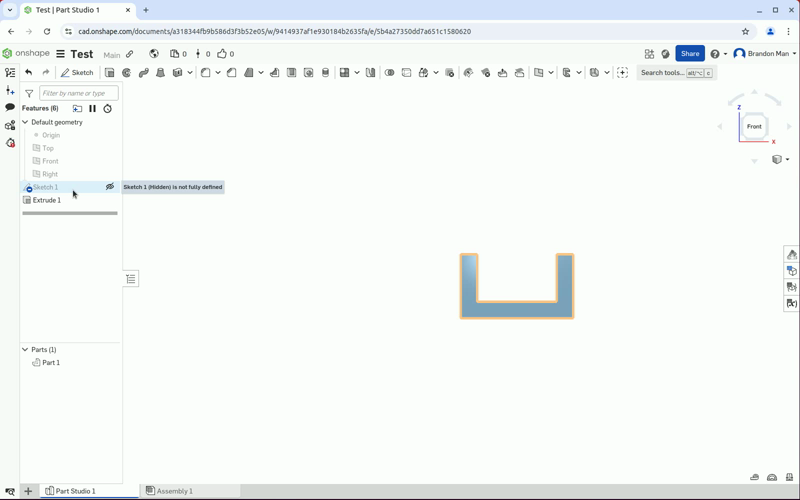
click(73, 189)
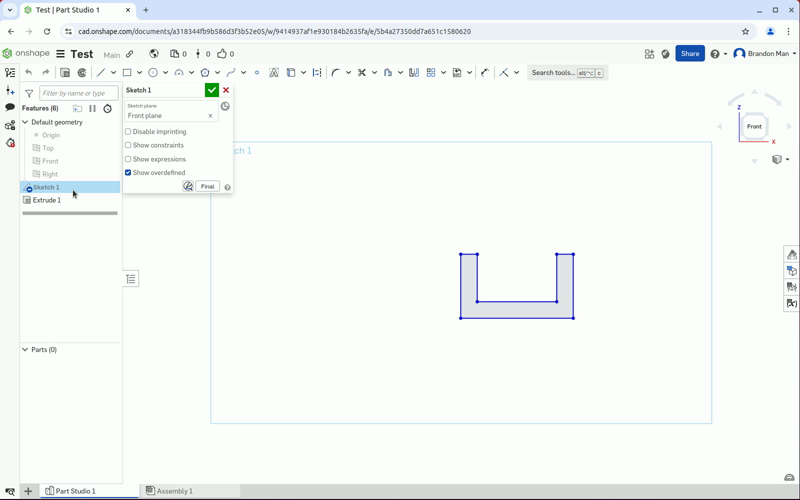
mouse_move(229, 92)
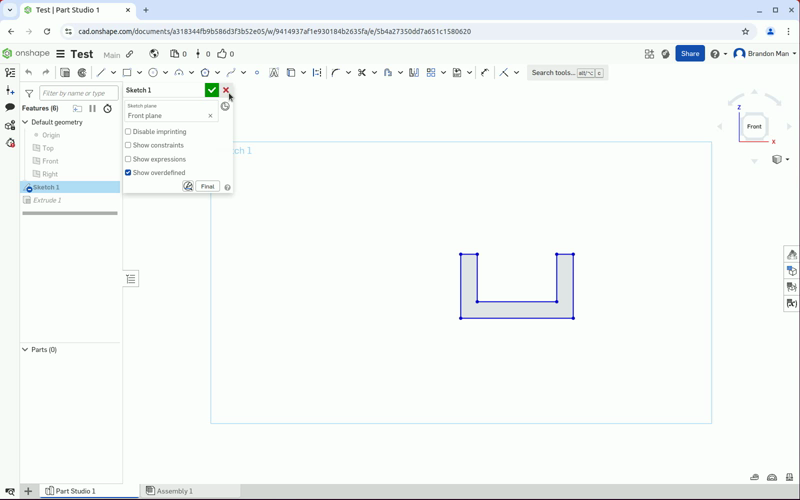
click(229, 92)
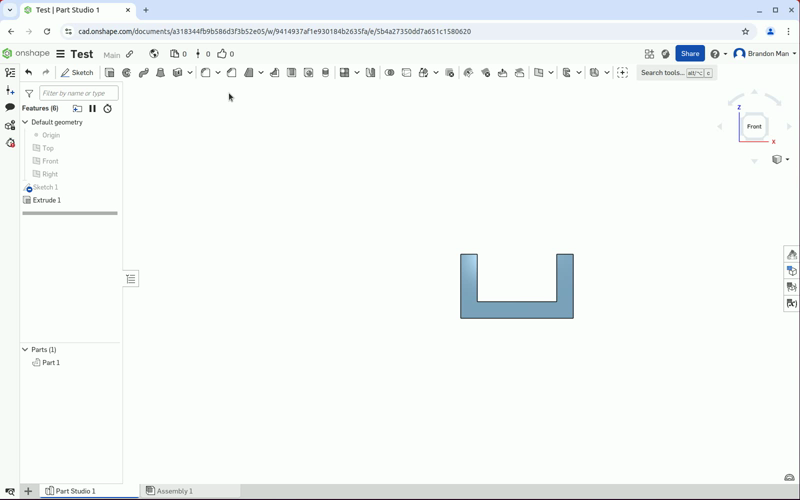
mouse_move(73, 352)
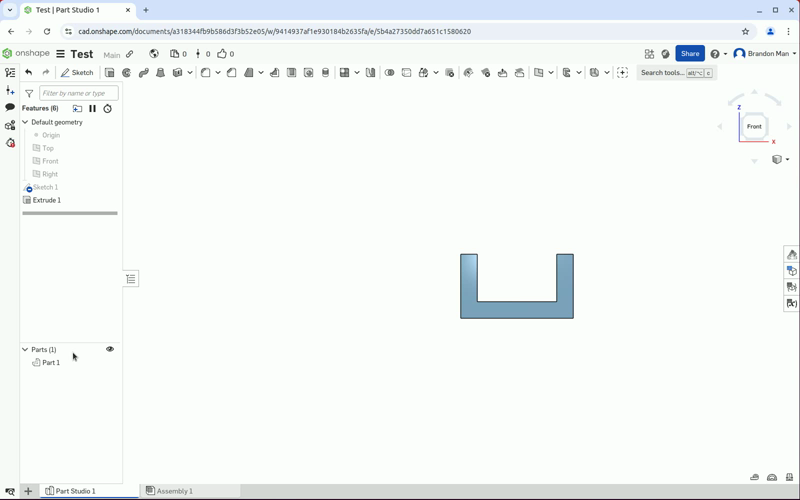
key(y)
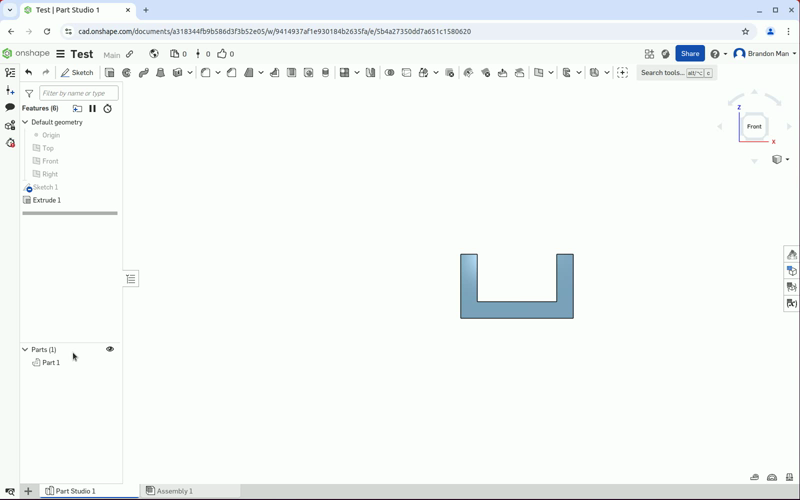
key(shift+p)
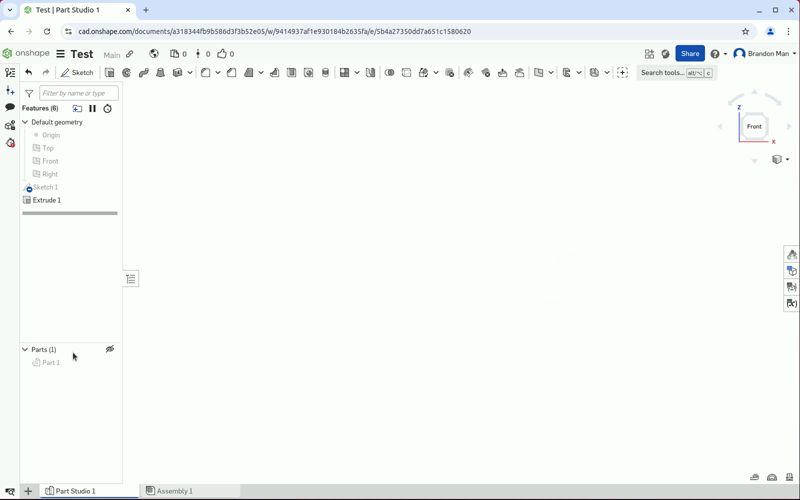
key(space)
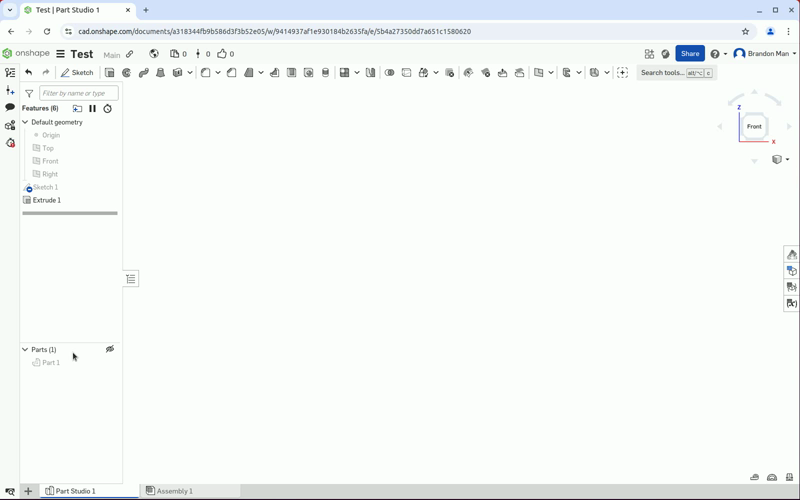
key_down(shift)
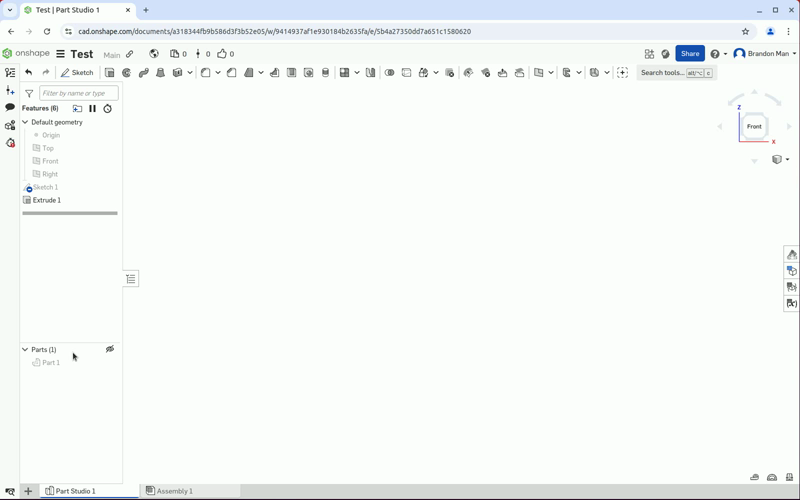
key(left)
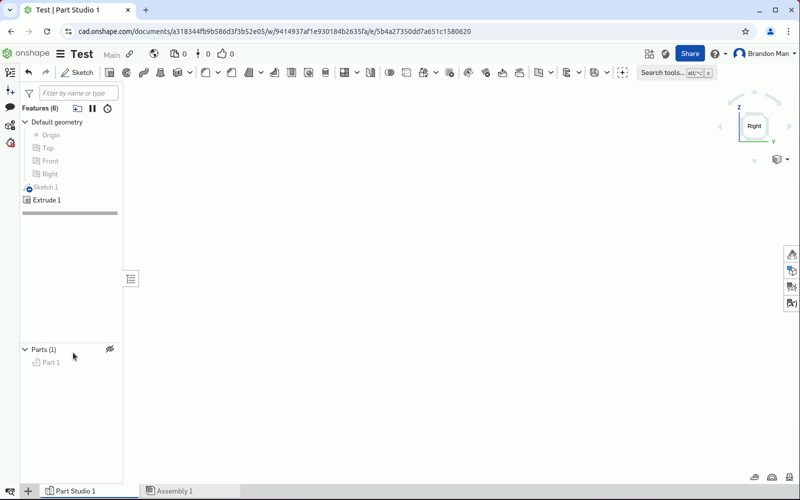
key_up(shift)
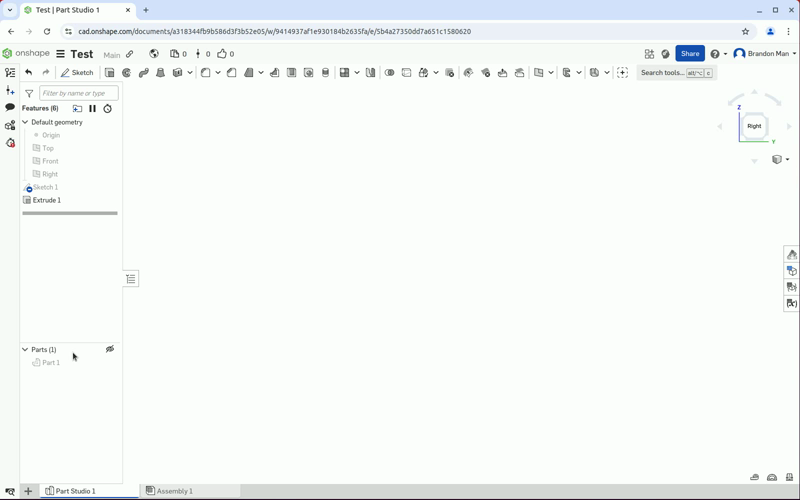
mouse_move(73, 352)
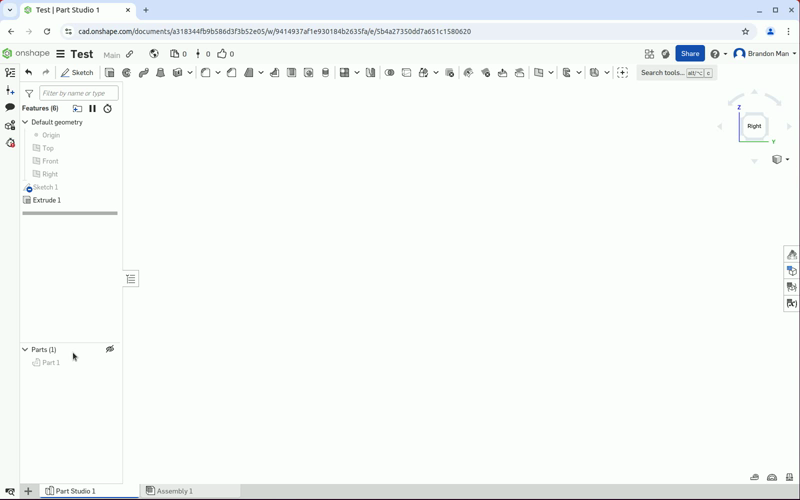
key(shift+y)
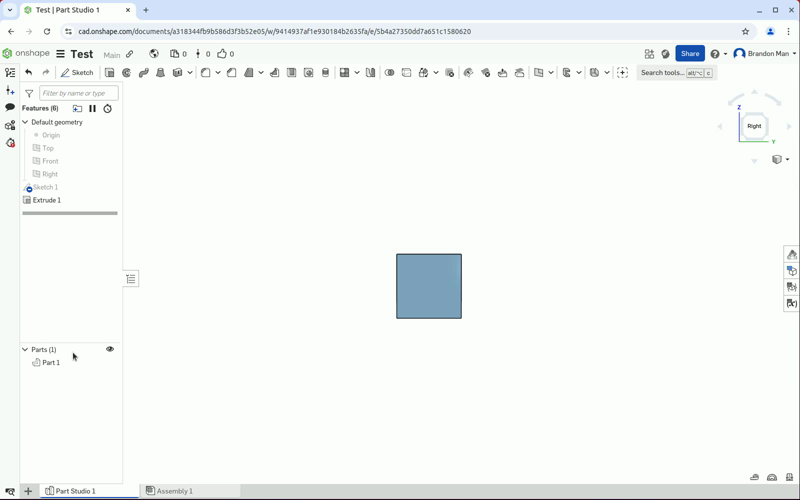
mouse_move(541, 75)
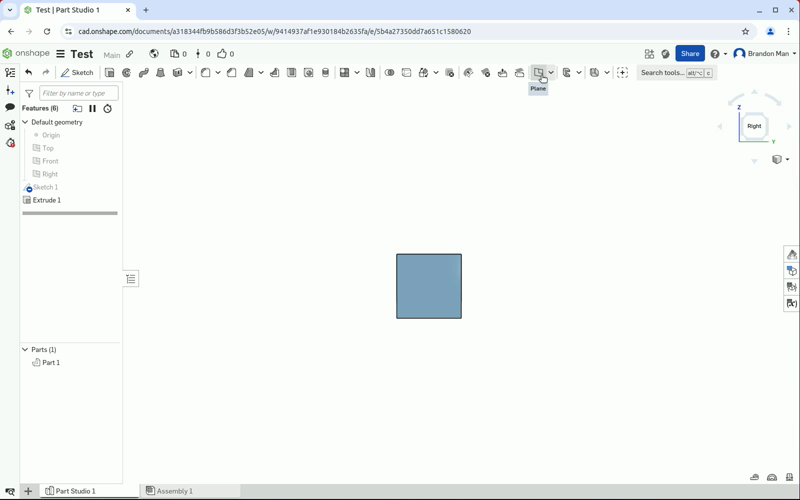
click(541, 75)
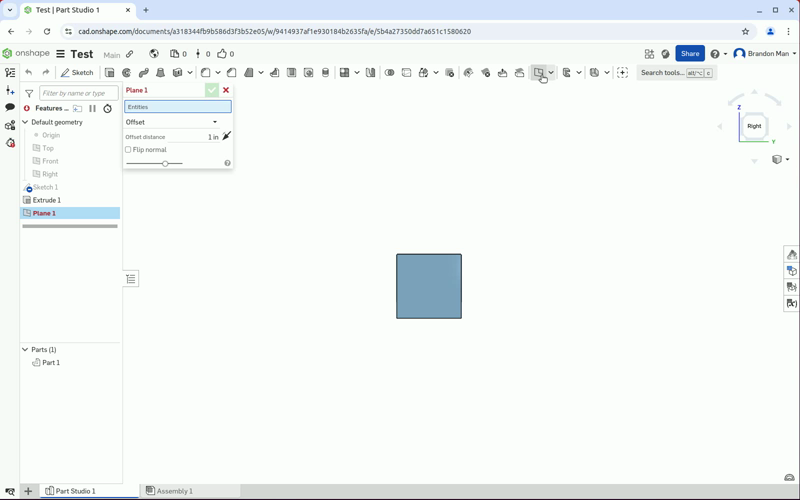
mouse_move(73, 176)
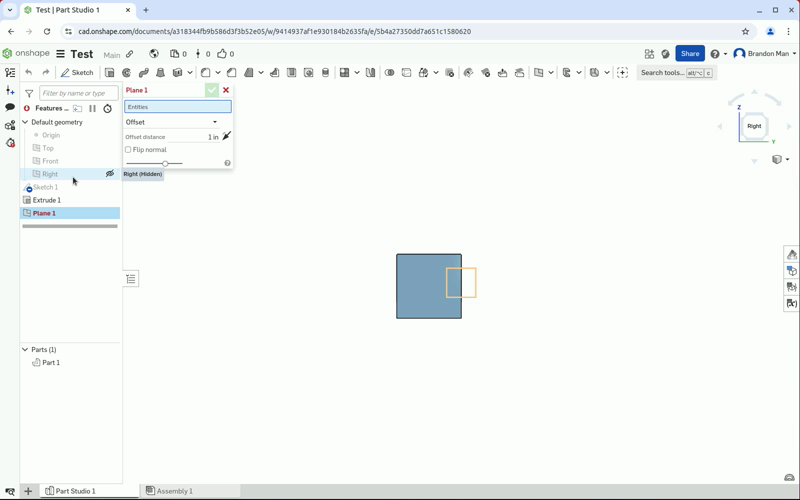
click(73, 176)
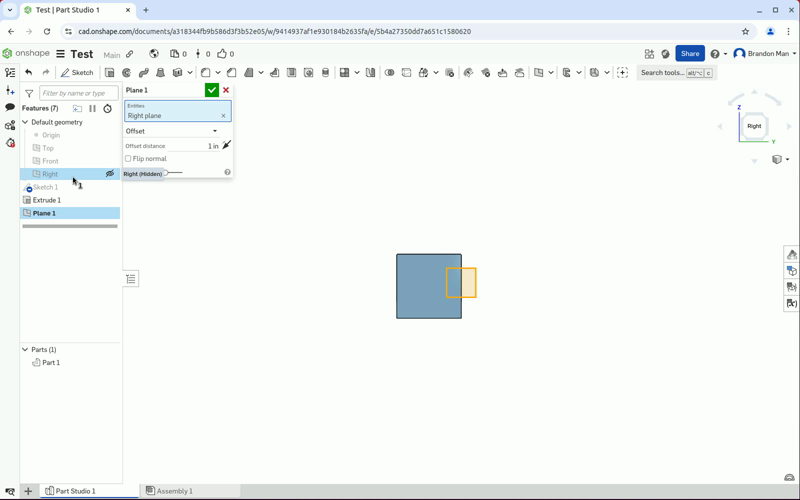
key(tab, 2)
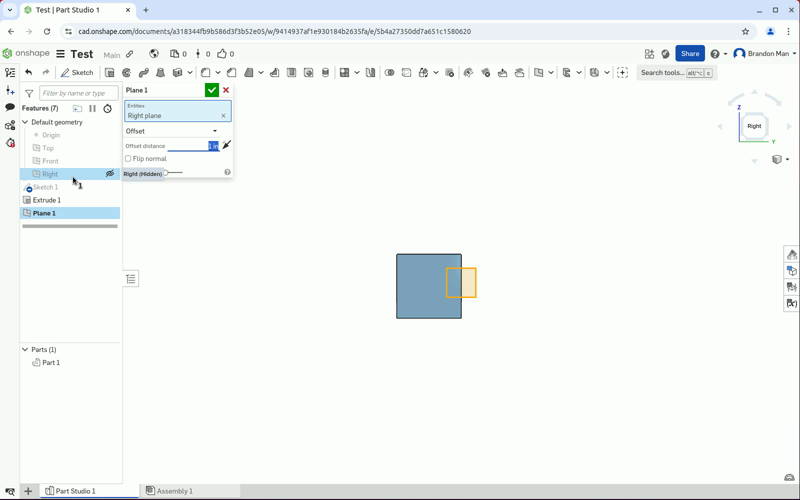
text(23.108)
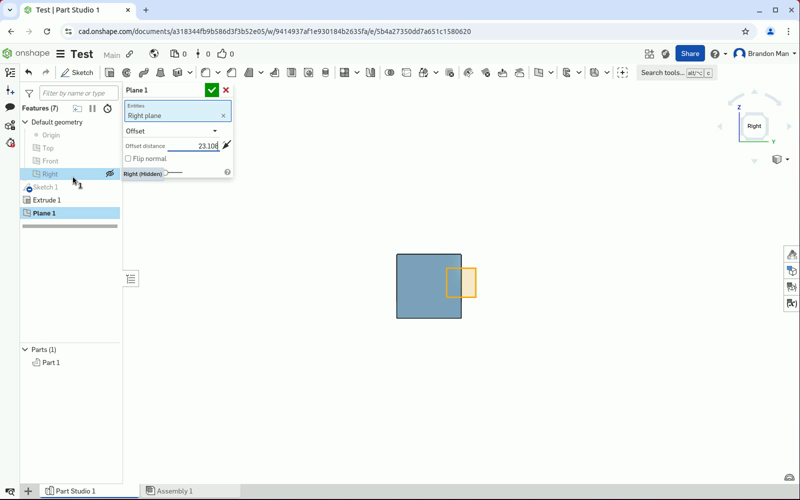
key(enter, 2)
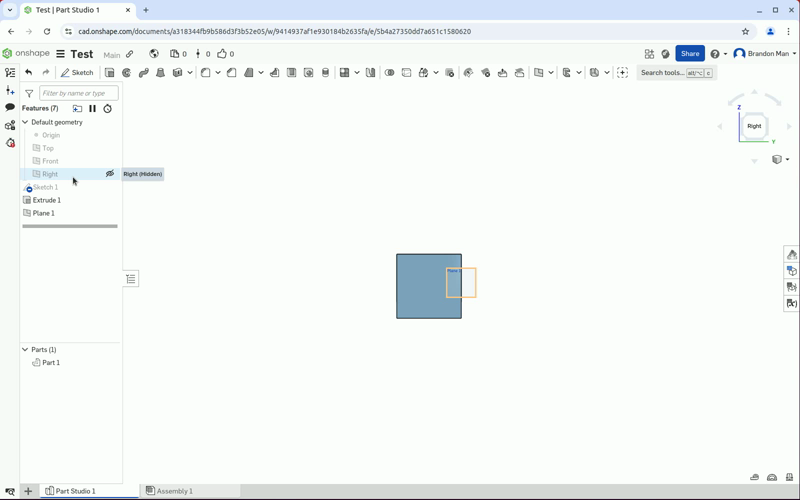
key(shift+s)
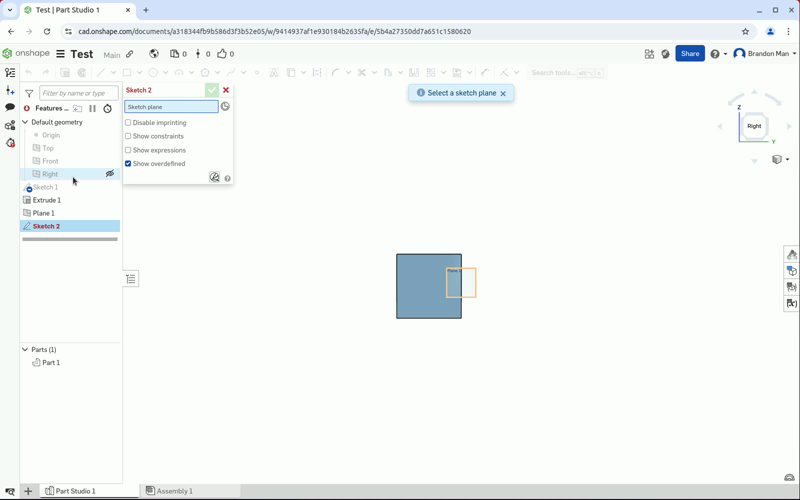
mouse_move(73, 215)
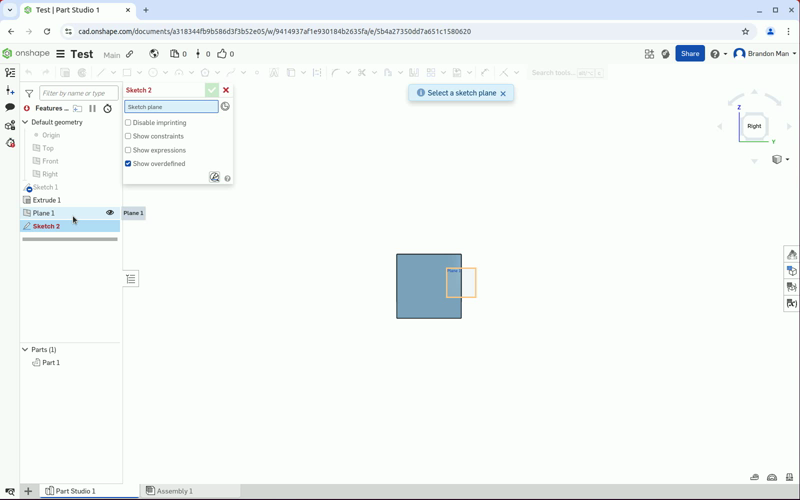
click(73, 215)
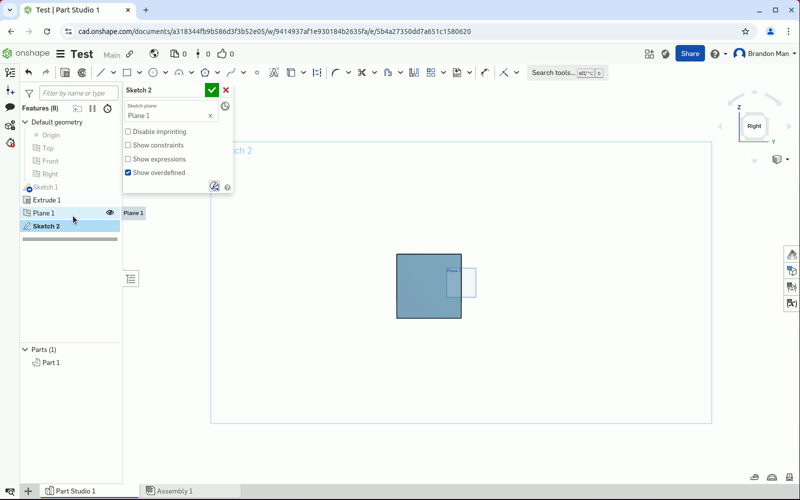
mouse_move(73, 352)
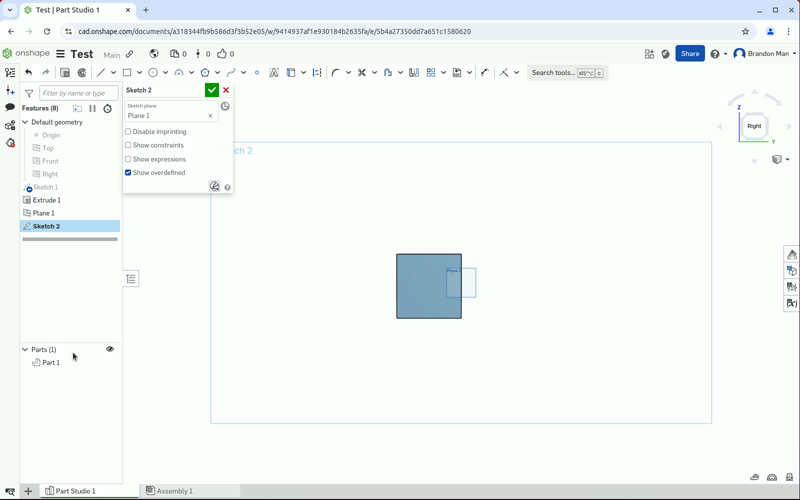
key(y)
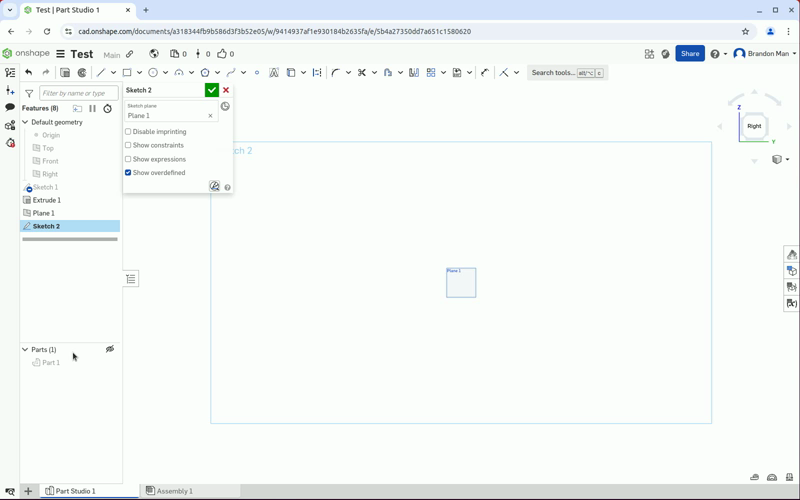
key(l)
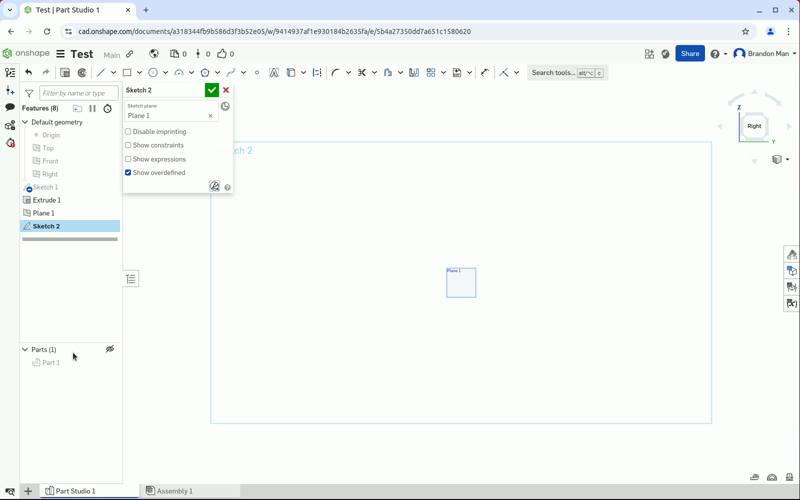
key_down(shift)
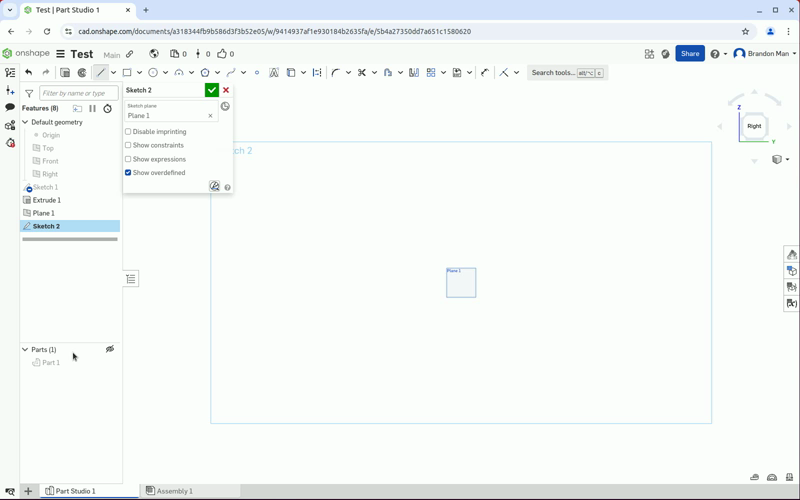
mouse_move(412, 293)
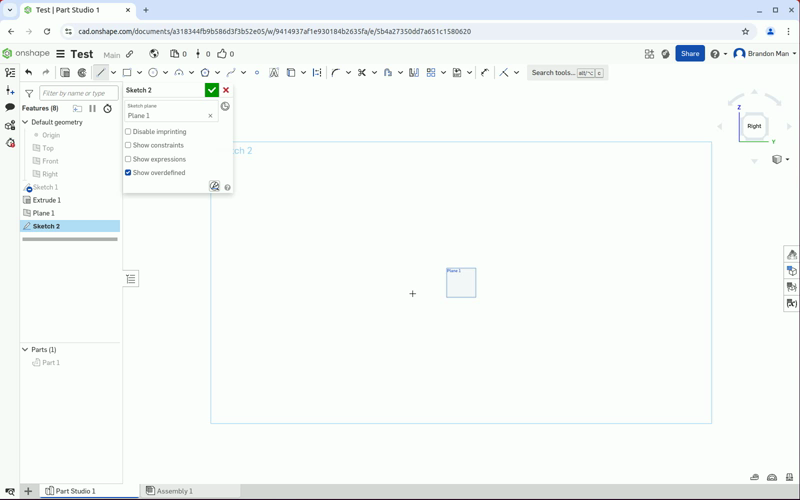
click(412, 293)
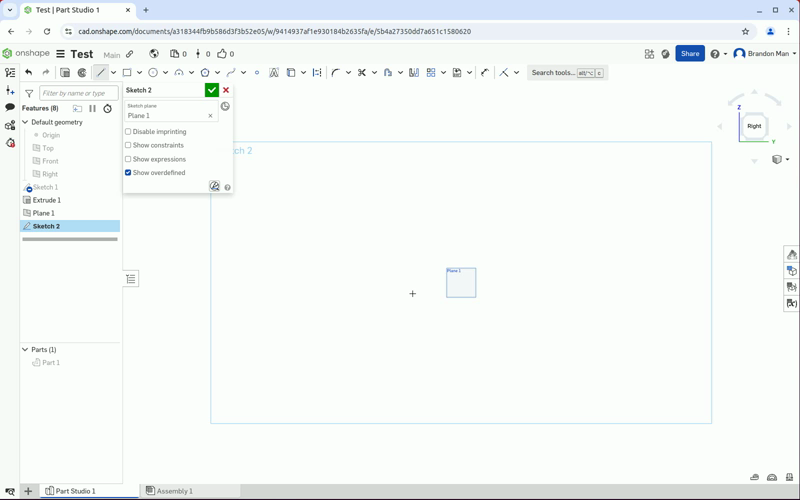
key_up(shift)
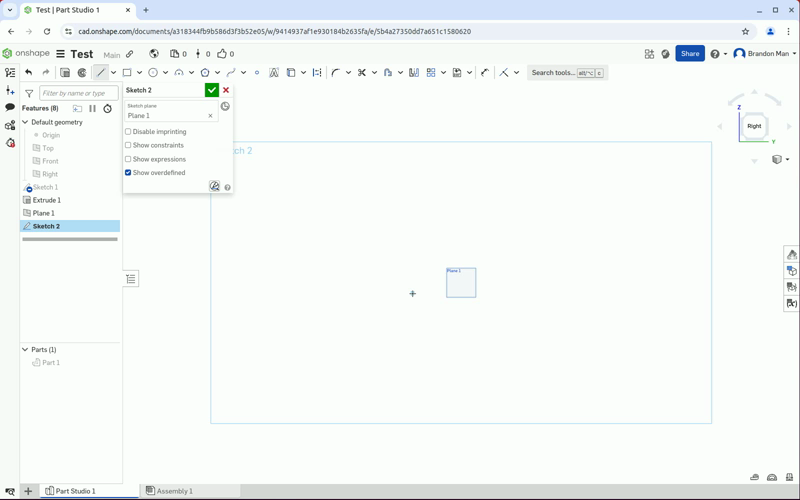
key_down(shift)
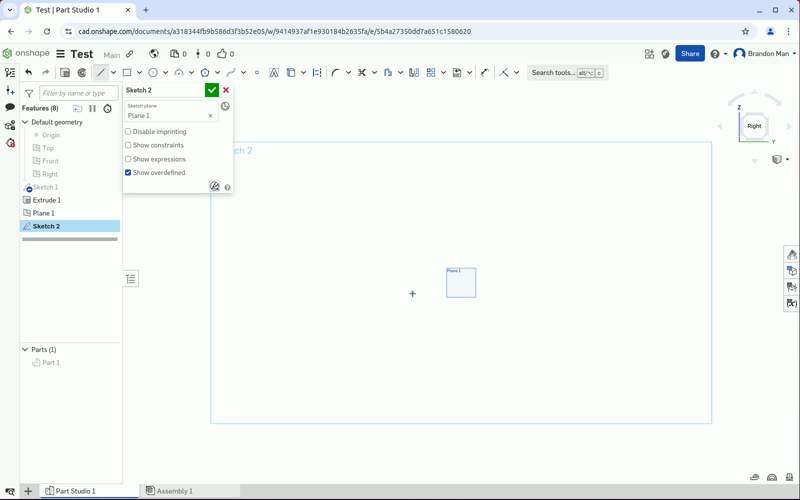
mouse_move(442, 293)
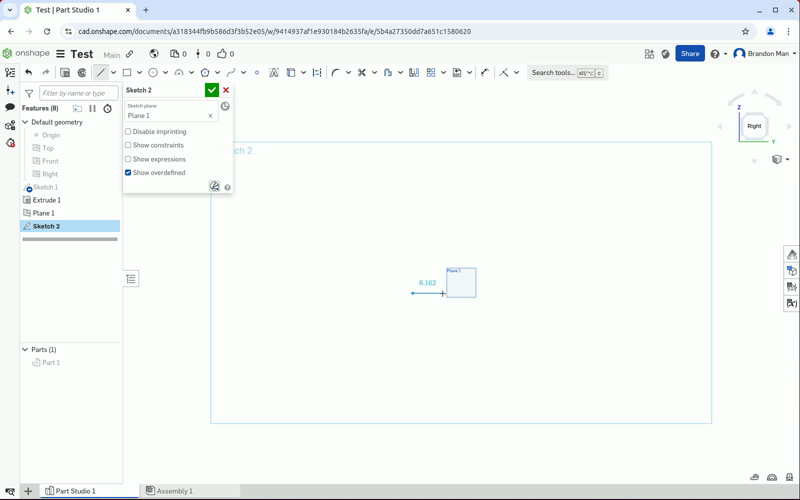
mouse_move(434, 293)
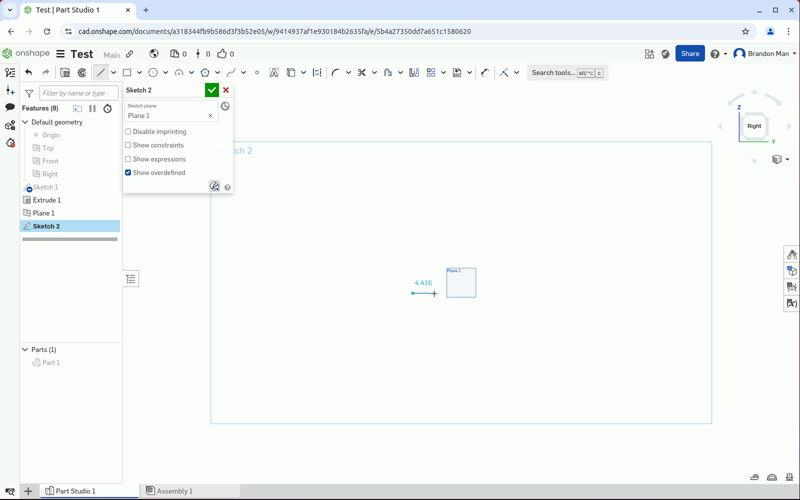
click(434, 293)
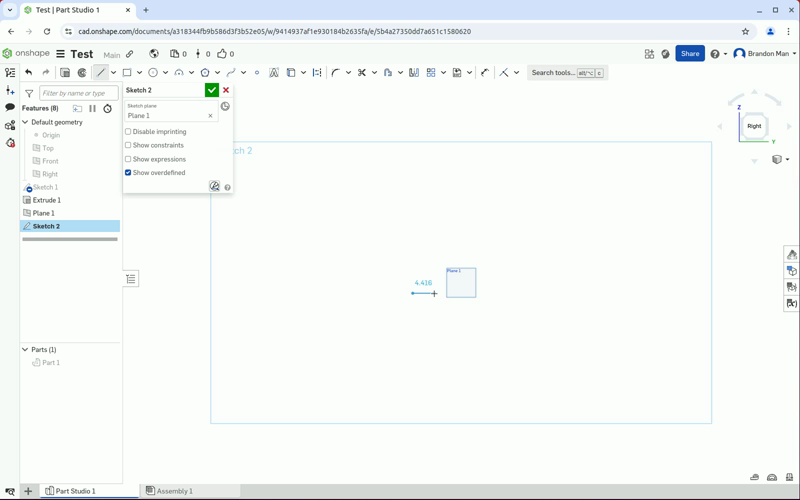
key_up(shift)
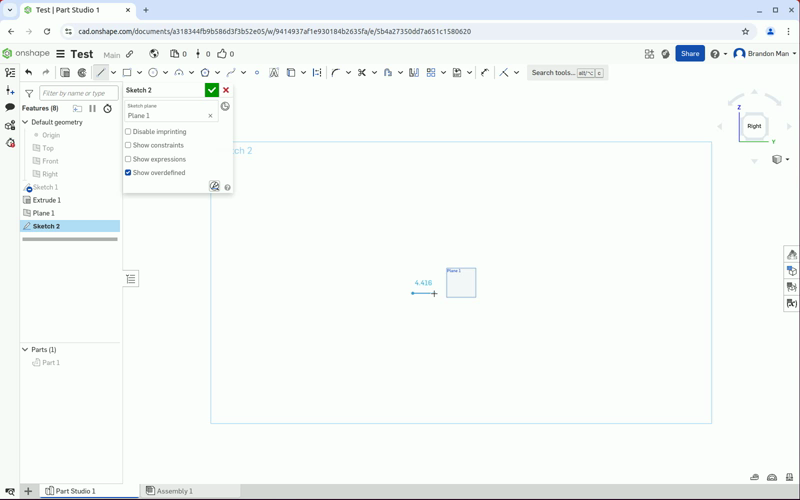
key_down(shift)
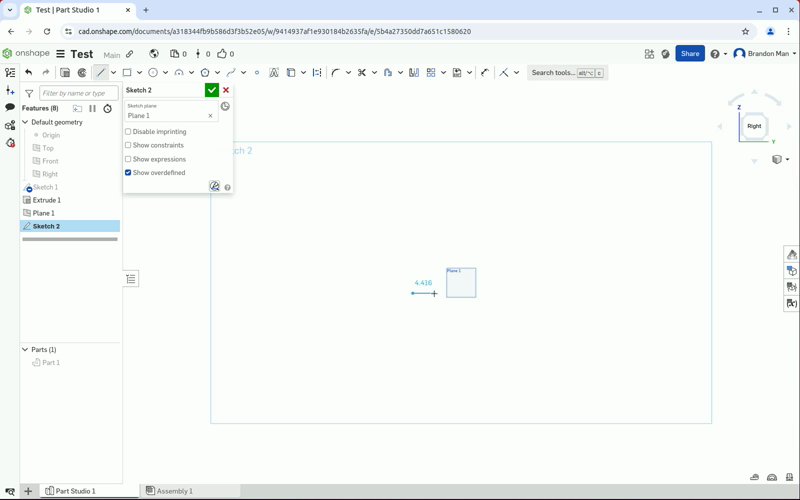
mouse_move(464, 293)
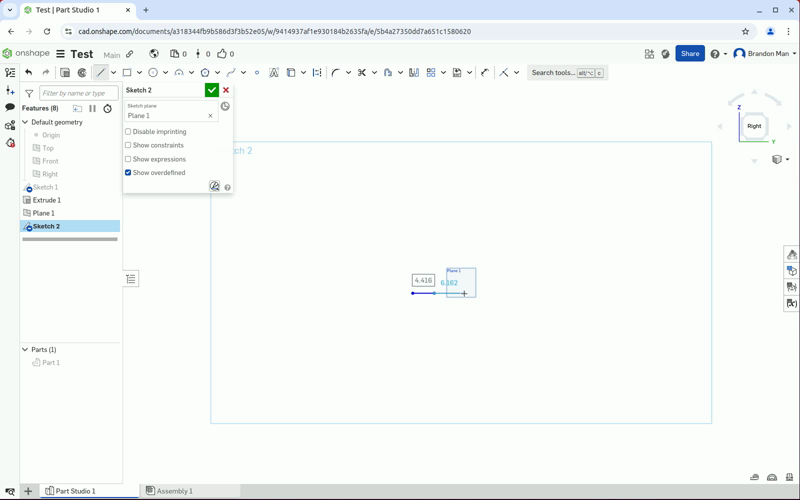
mouse_move(445, 293)
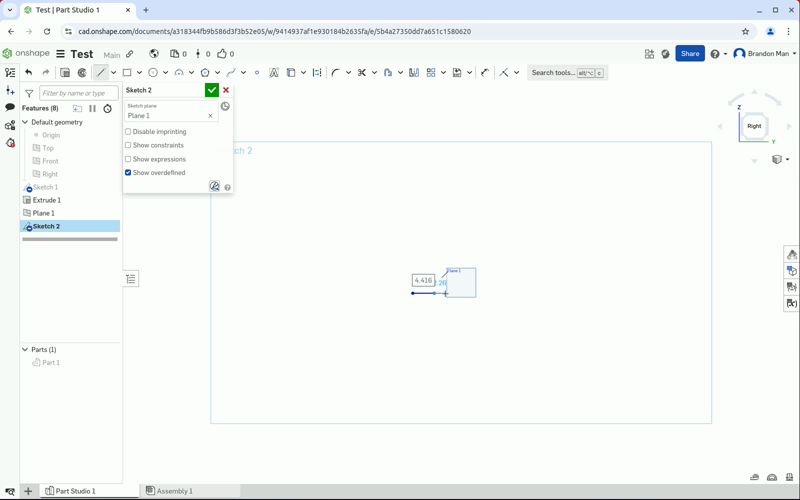
click(445, 293)
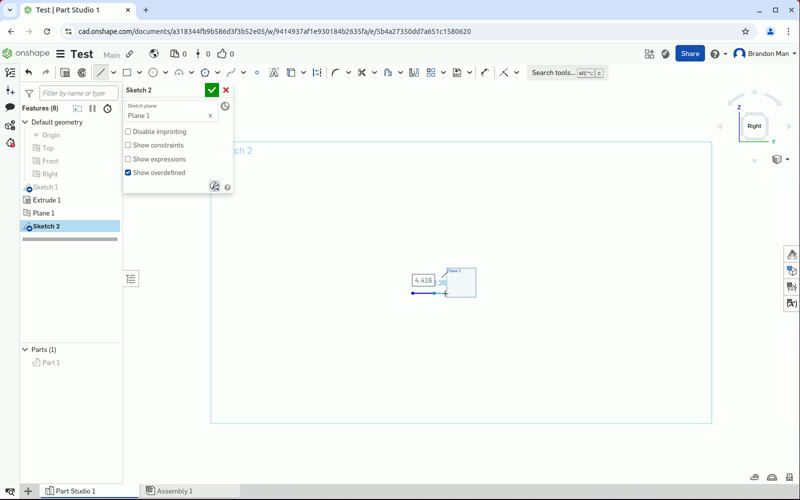
key_up(shift)
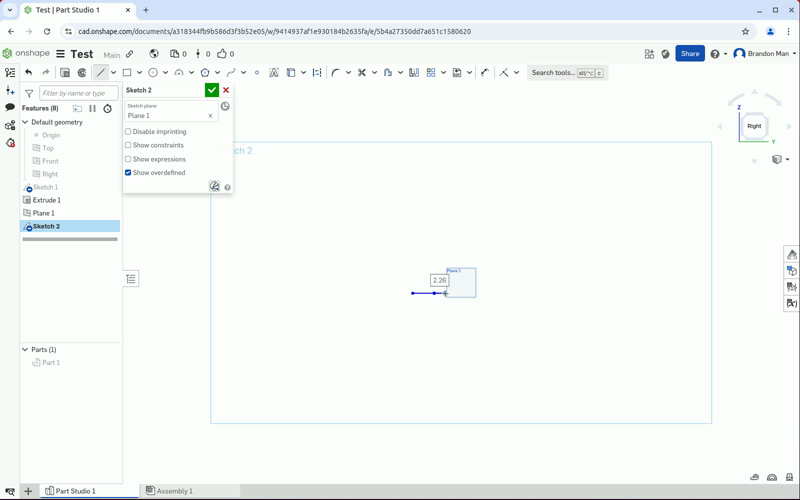
key_down(shift)
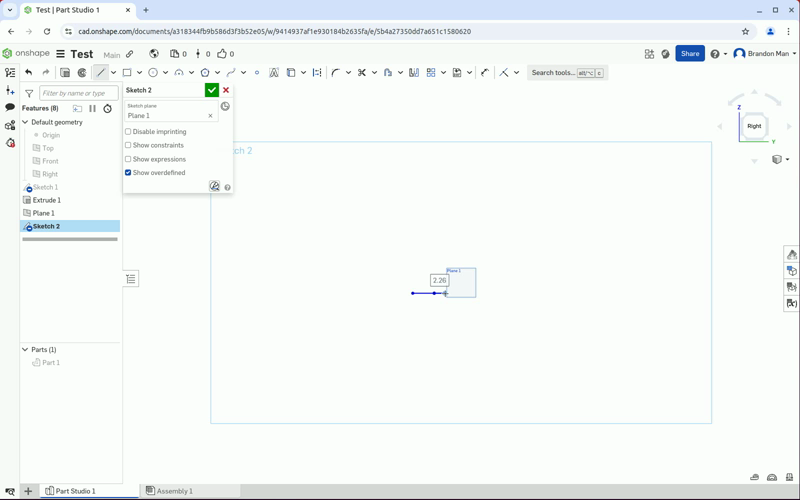
mouse_move(475, 293)
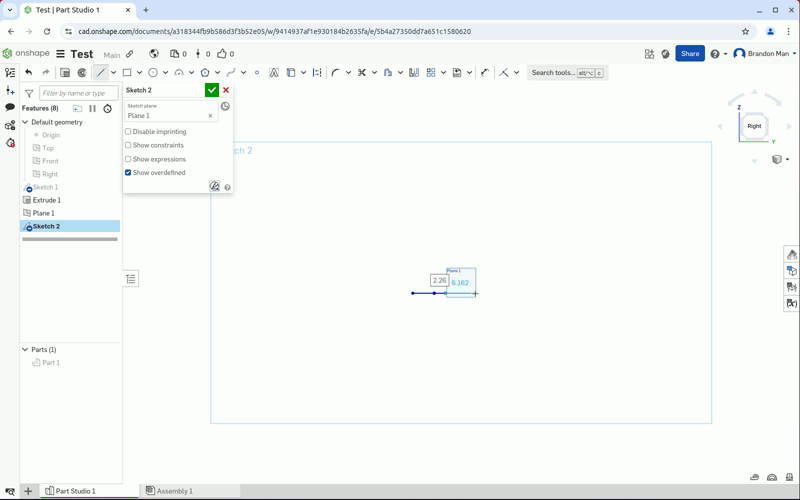
mouse_move(445, 276)
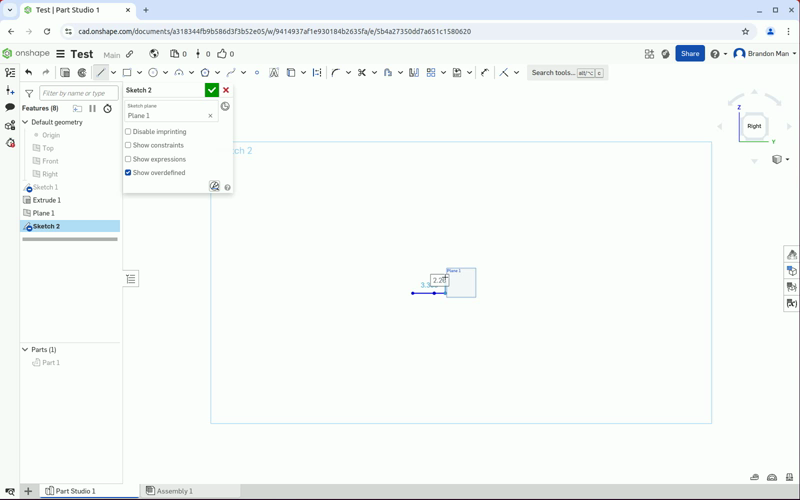
click(445, 276)
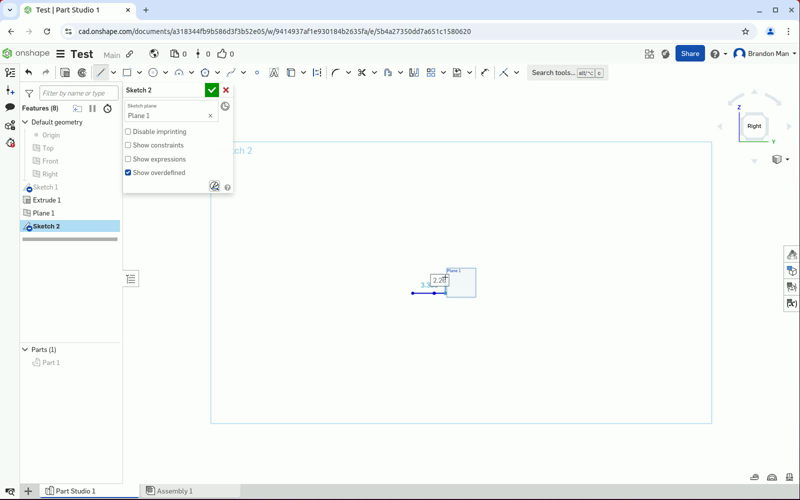
key_up(shift)
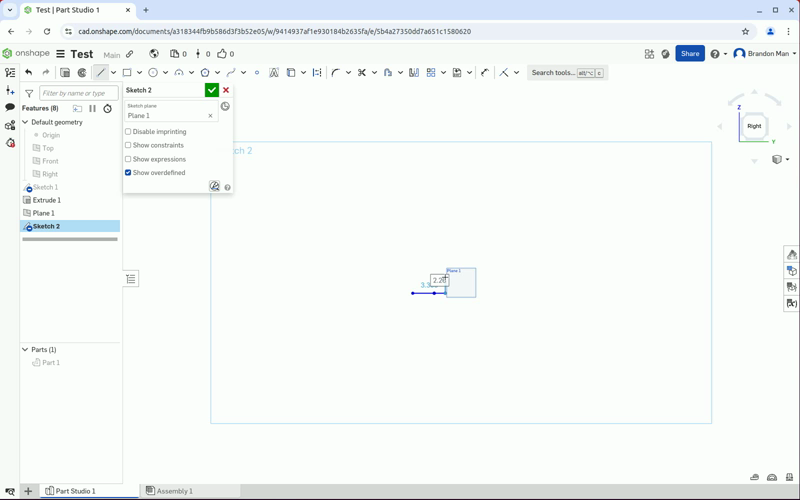
key_down(shift)
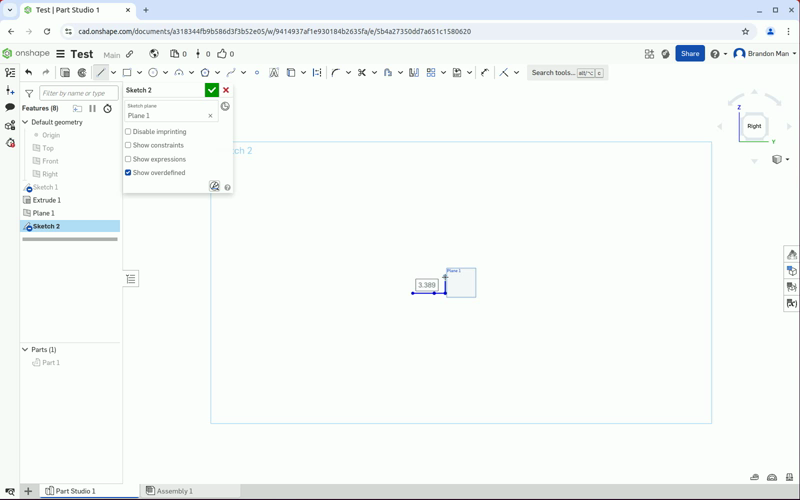
mouse_move(475, 276)
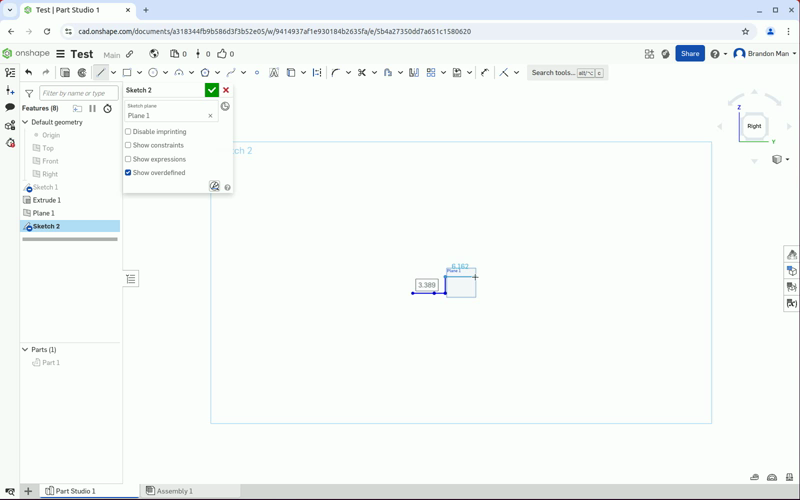
mouse_move(445, 261)
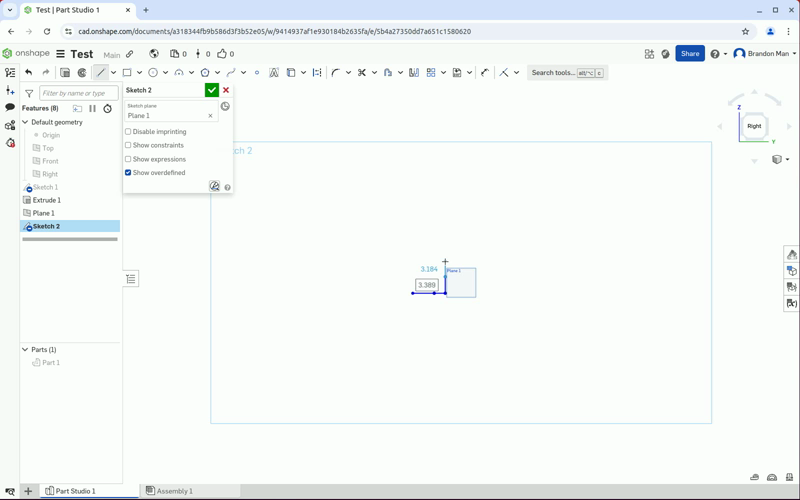
click(445, 261)
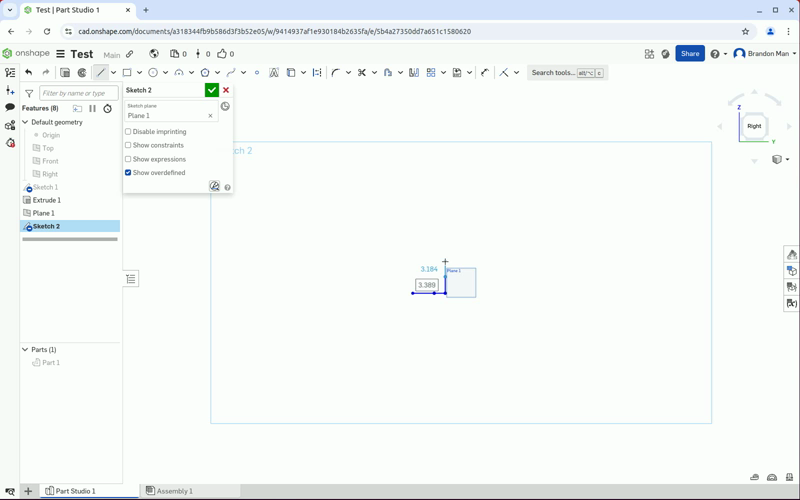
key_up(shift)
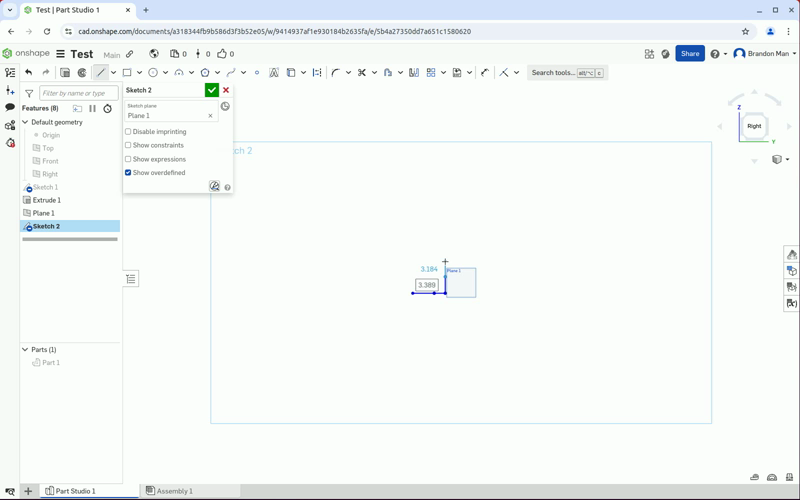
key_down(shift)
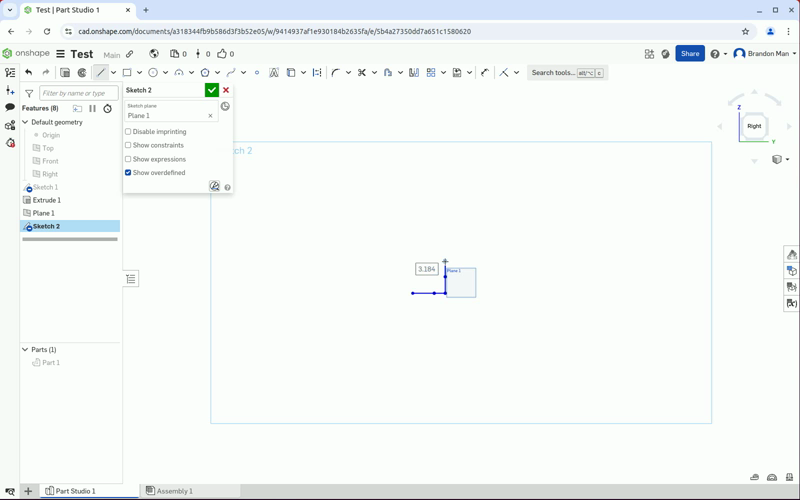
mouse_move(475, 261)
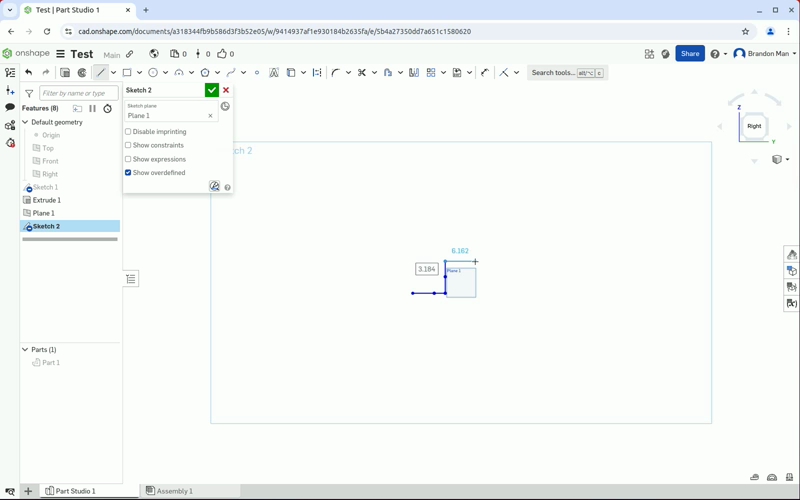
mouse_move(412, 261)
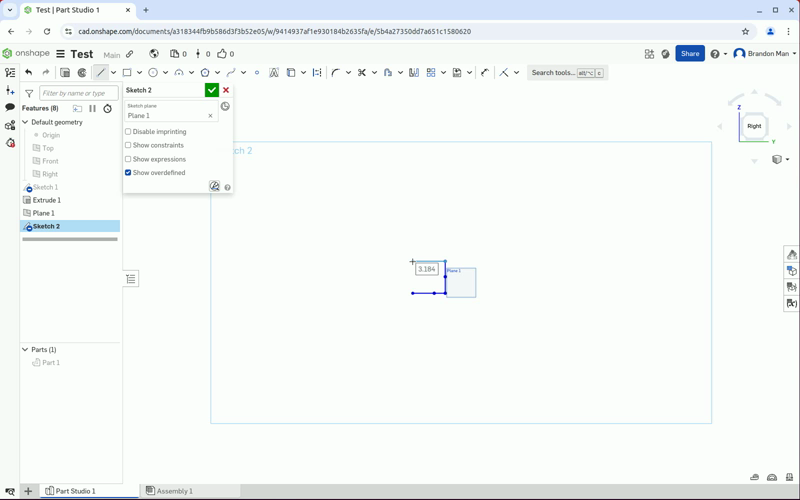
click(412, 261)
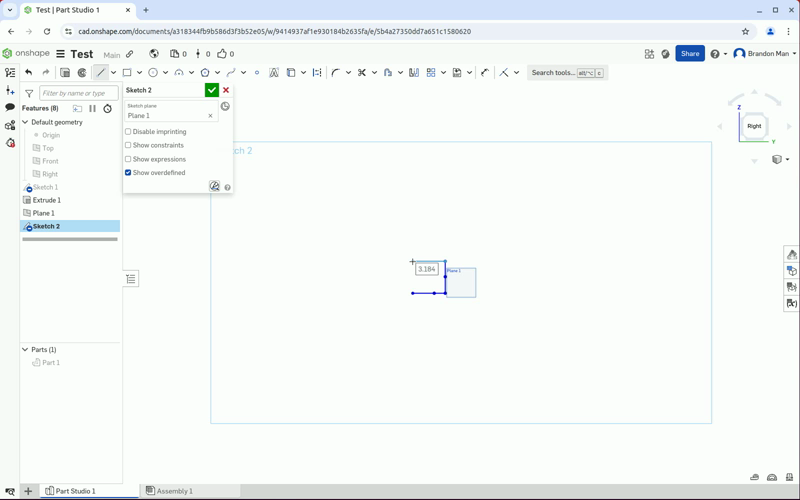
key_up(shift)
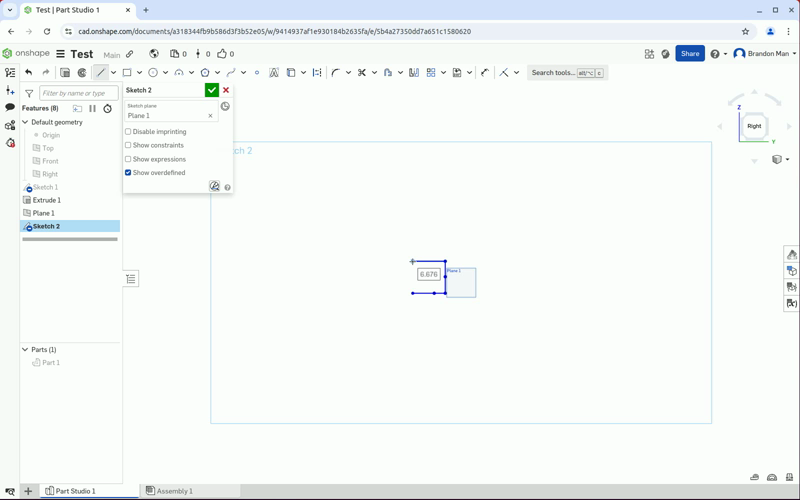
mouse_move(442, 261)
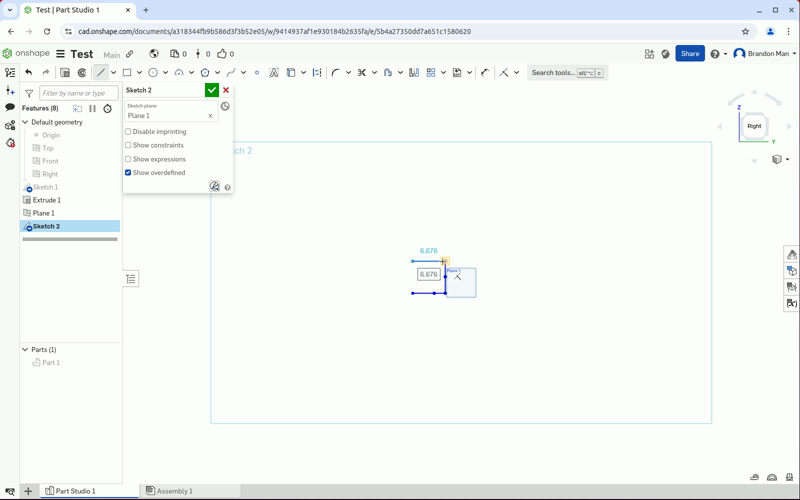
key_down(shift)
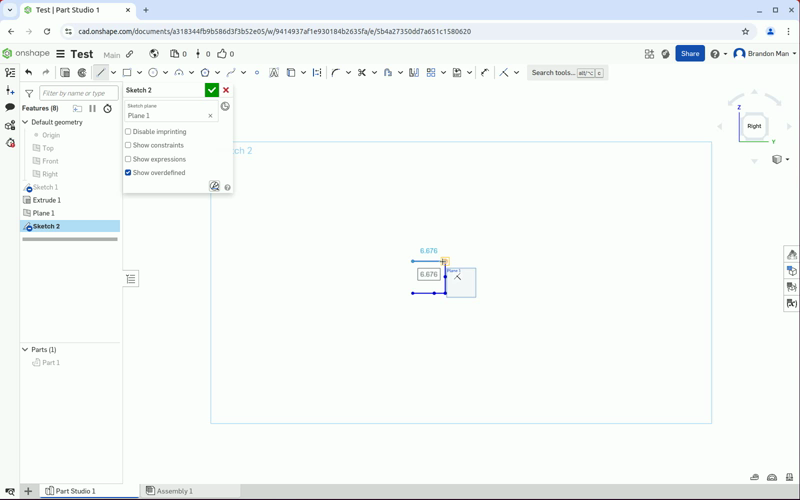
mouse_move(412, 293)
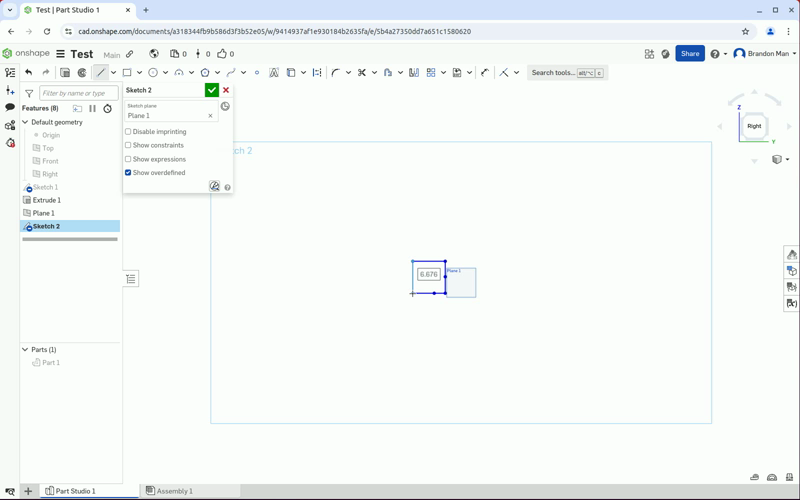
key_up(shift)
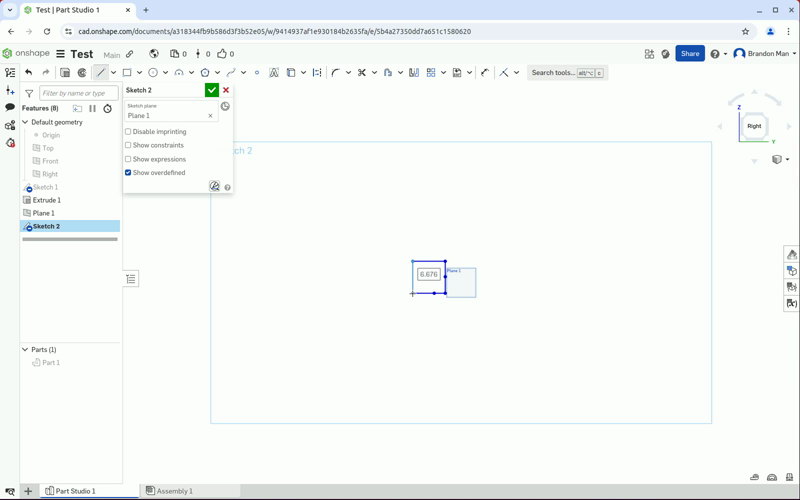
click(412, 293)
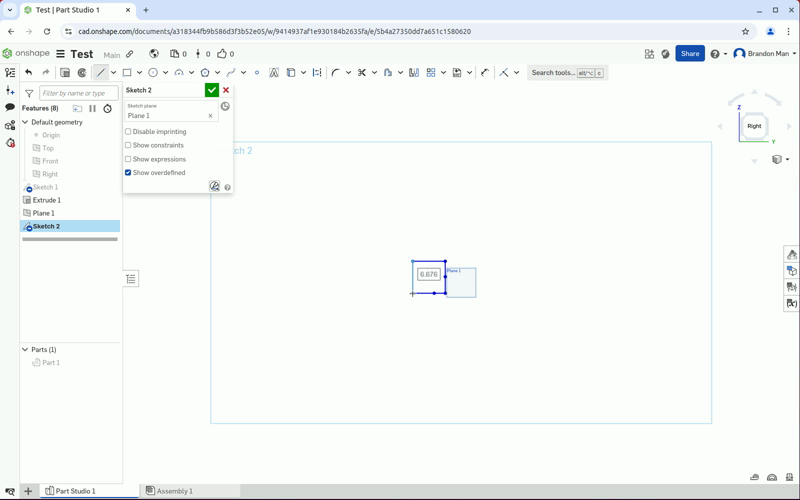
key(esc)
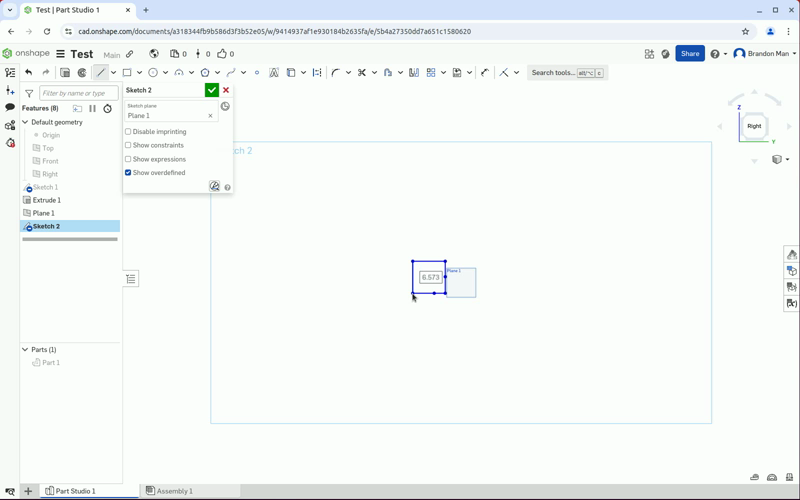
mouse_move(432, 270)
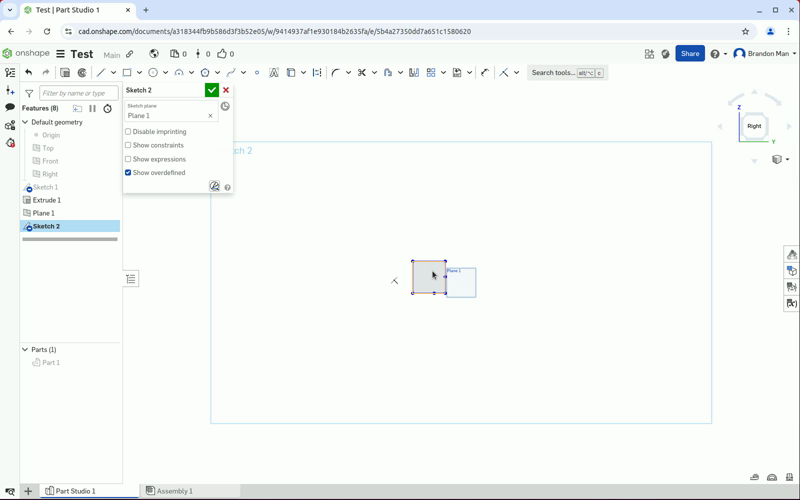
scroll(6)
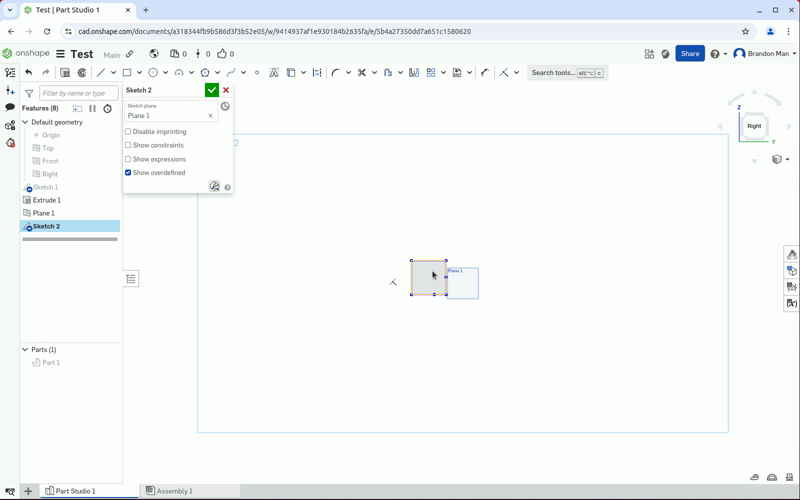
scroll(6)
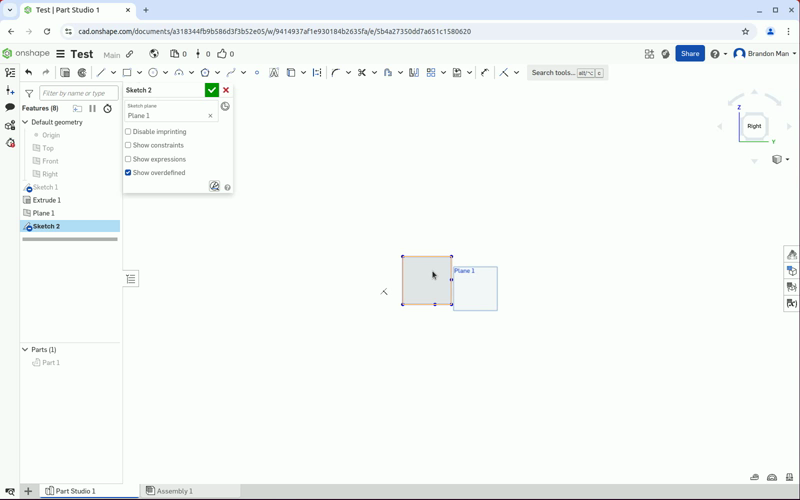
scroll(6)
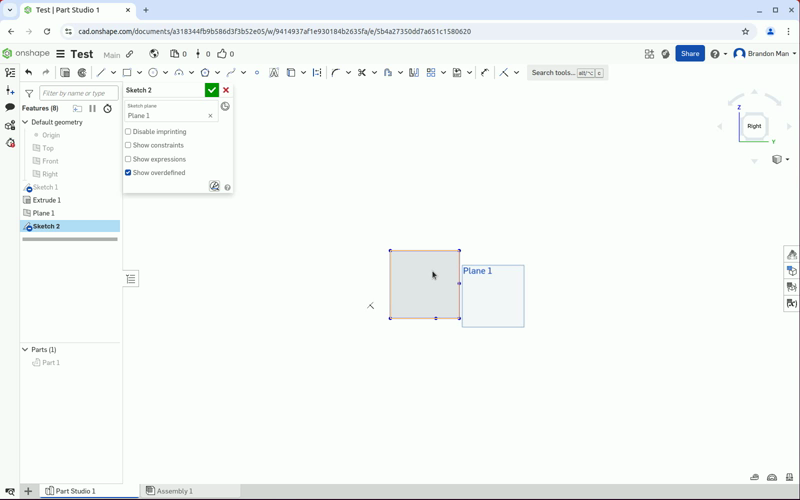
scroll(6)
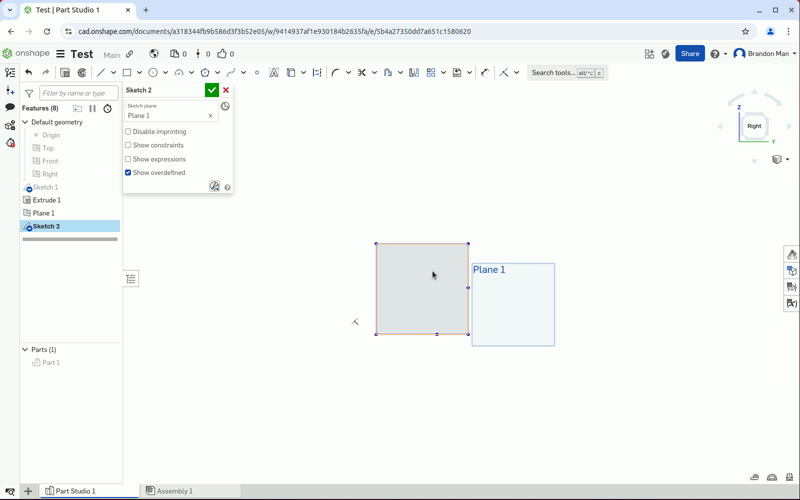
scroll(6)
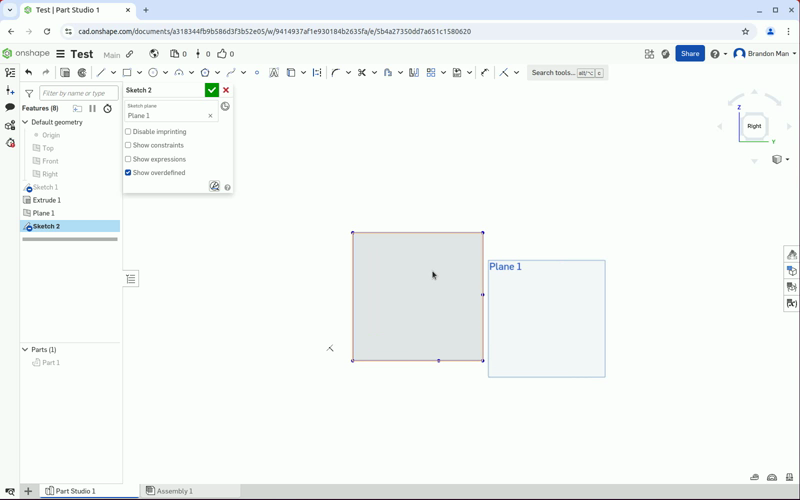
scroll(6)
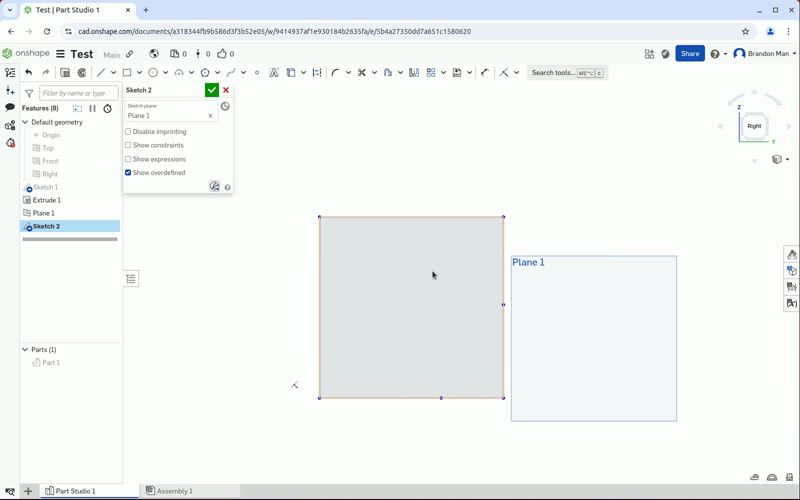
scroll(6)
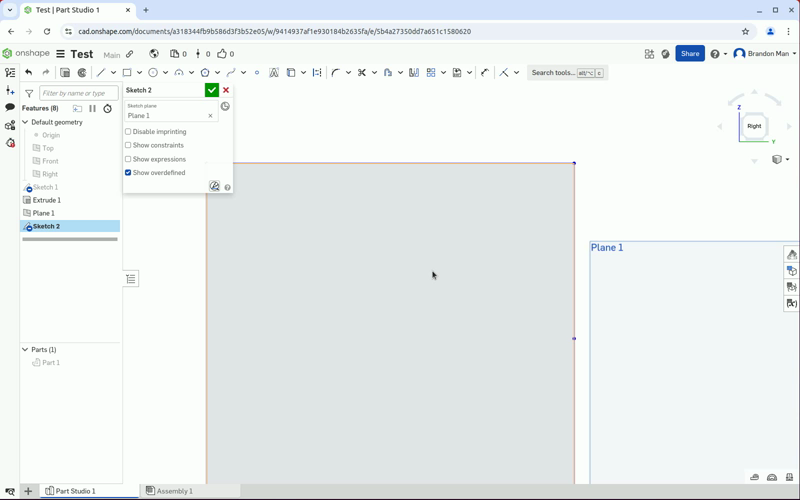
click(432, 270)
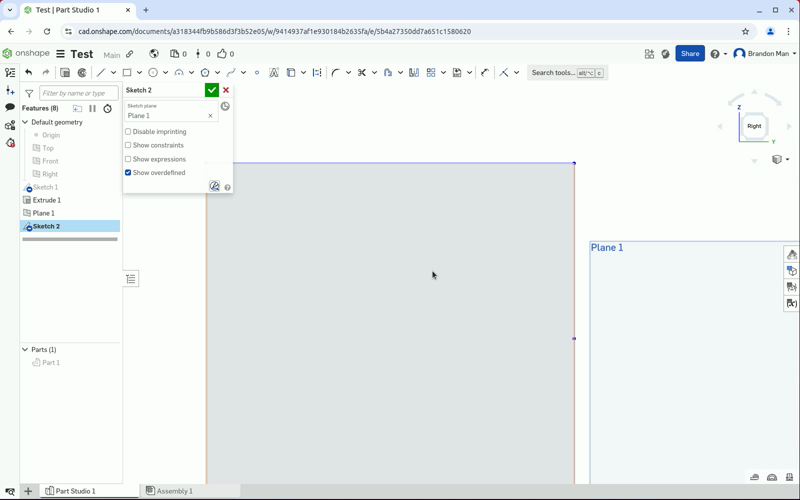
scroll(-6)
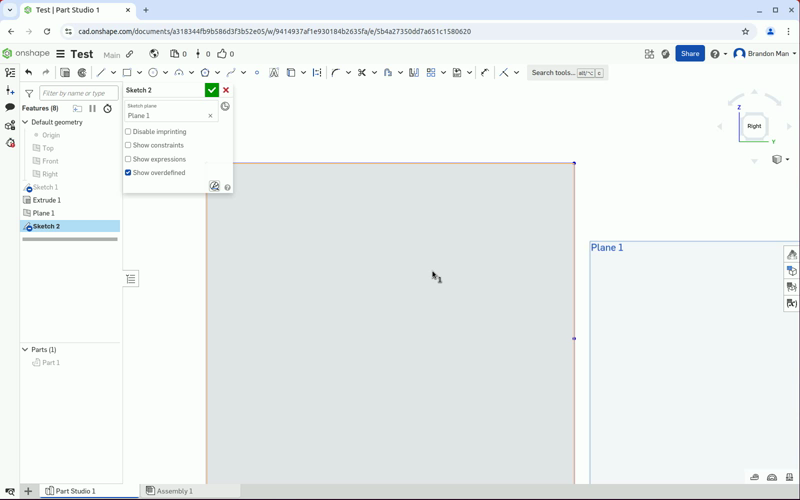
scroll(-6)
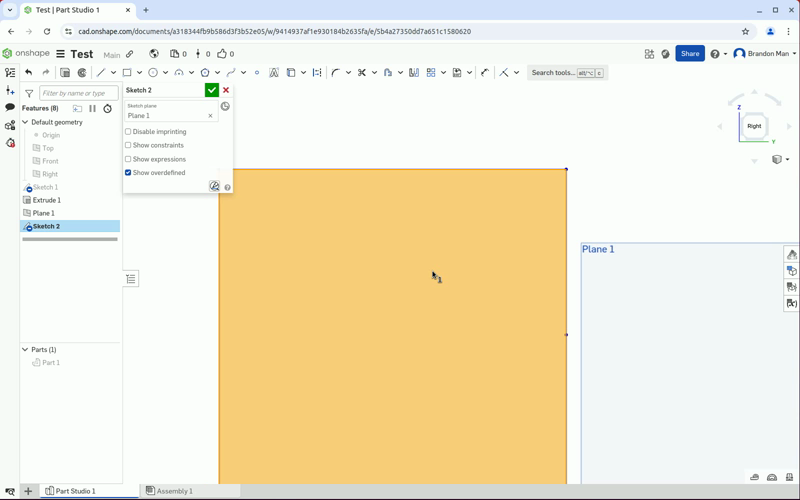
scroll(-6)
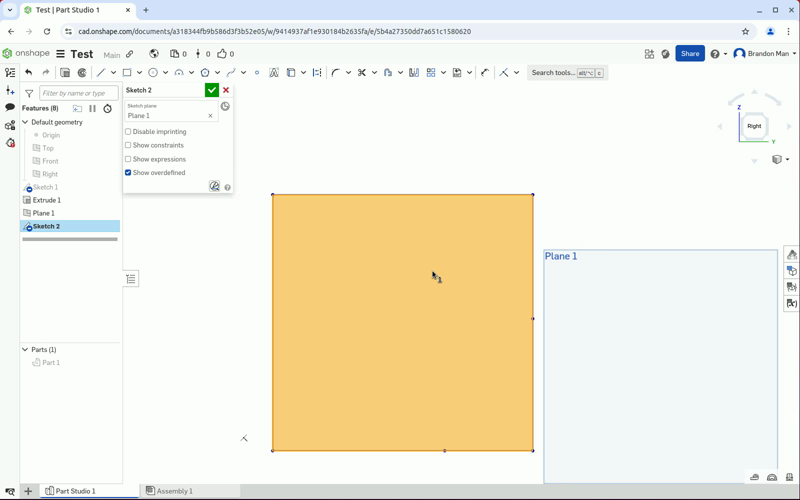
scroll(-6)
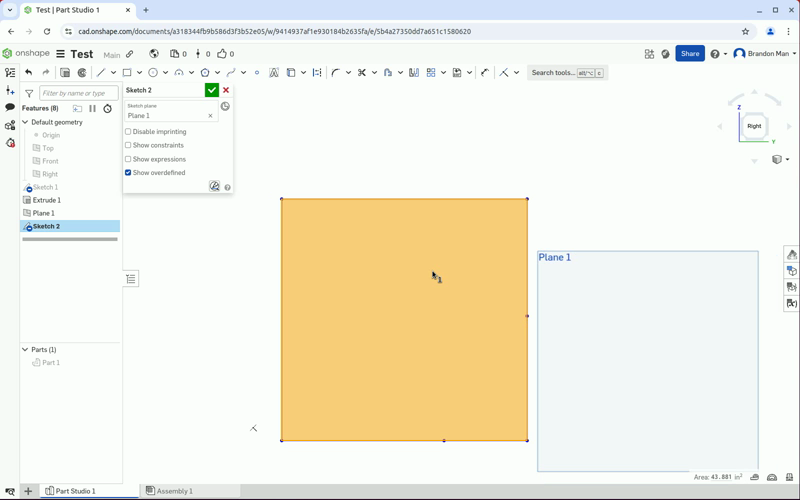
scroll(-6)
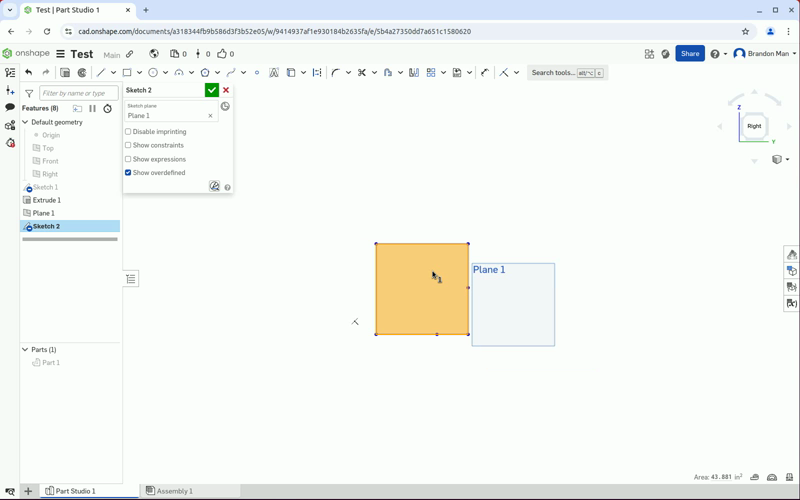
scroll(-6)
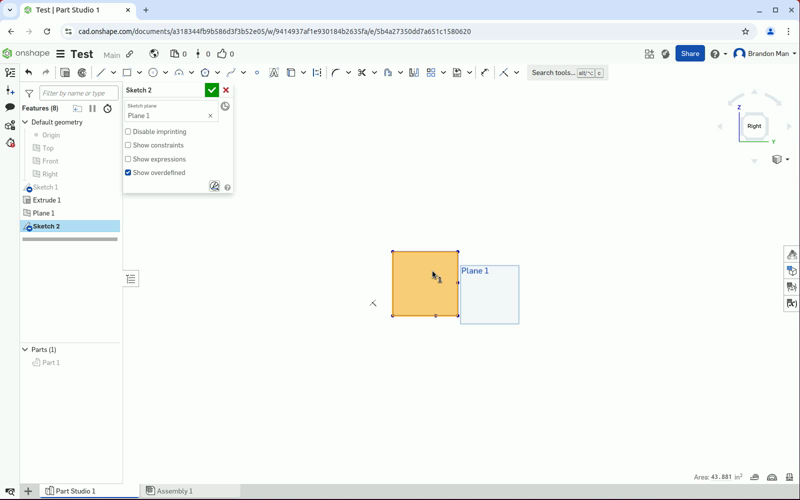
scroll(-6)
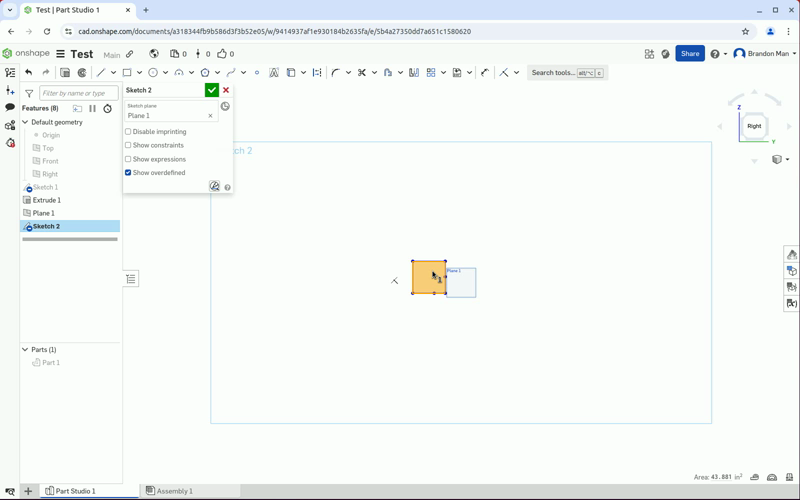
mouse_move(73, 352)
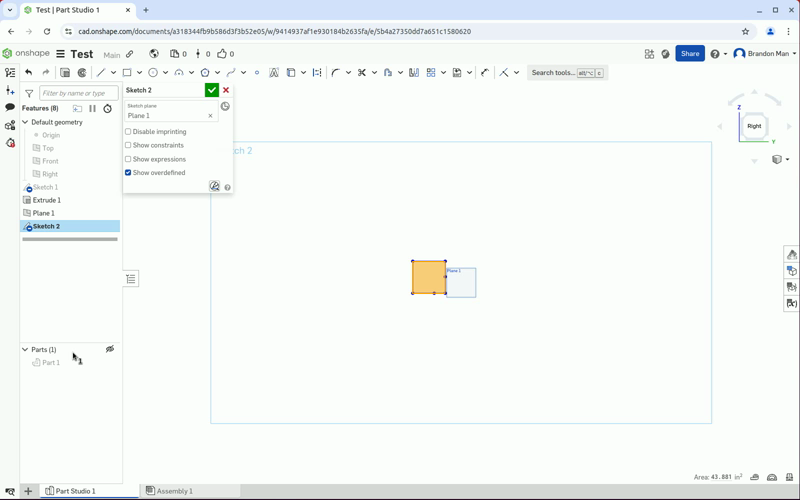
key(shift+y)
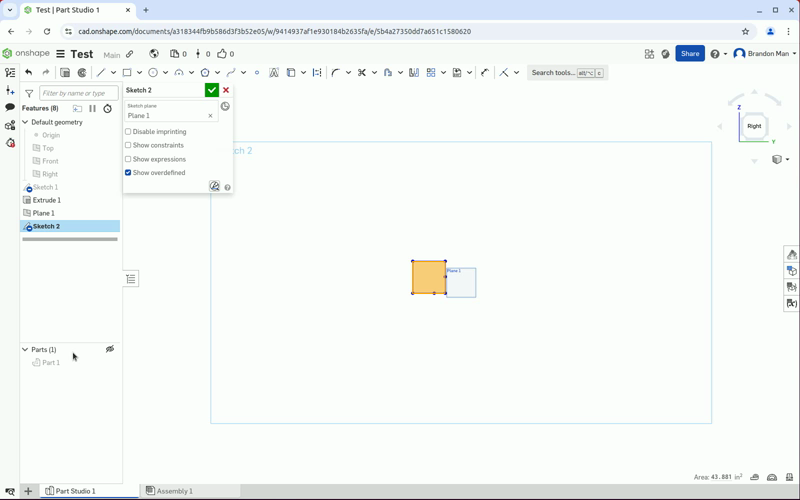
key(shift+e)
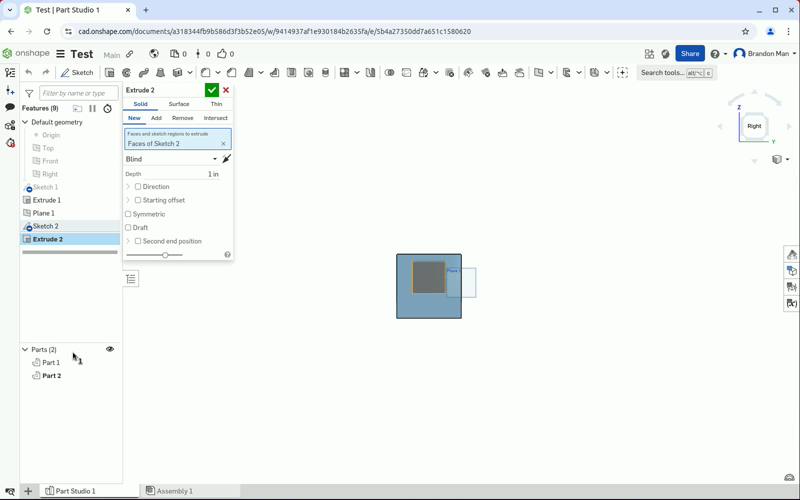
mouse_move(143, 106)
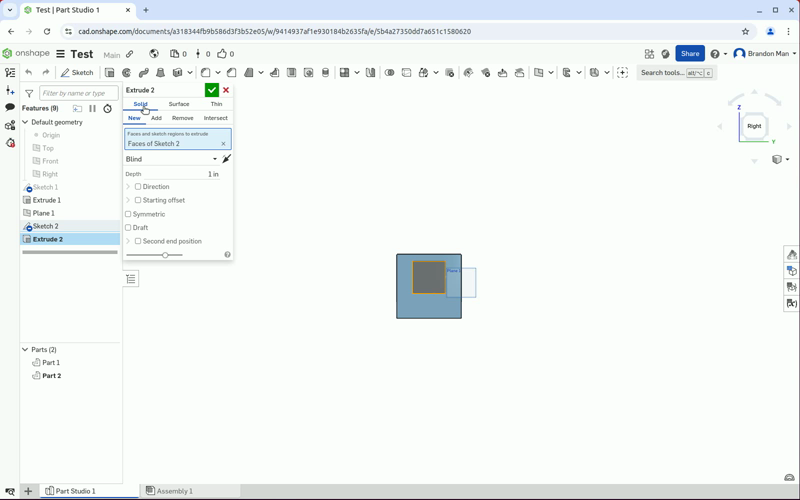
click(143, 106)
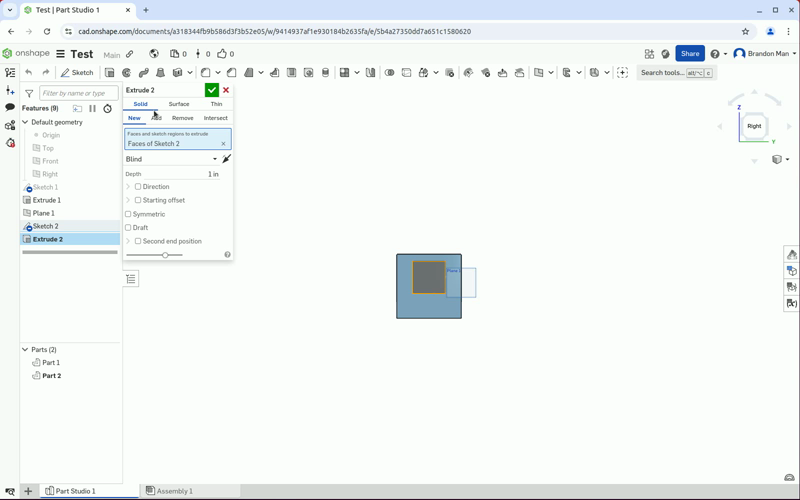
mouse_move(186, 120)
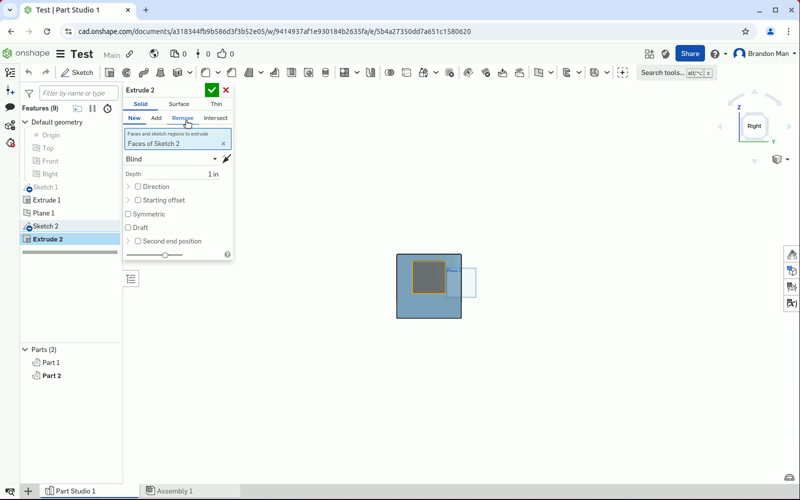
click(186, 120)
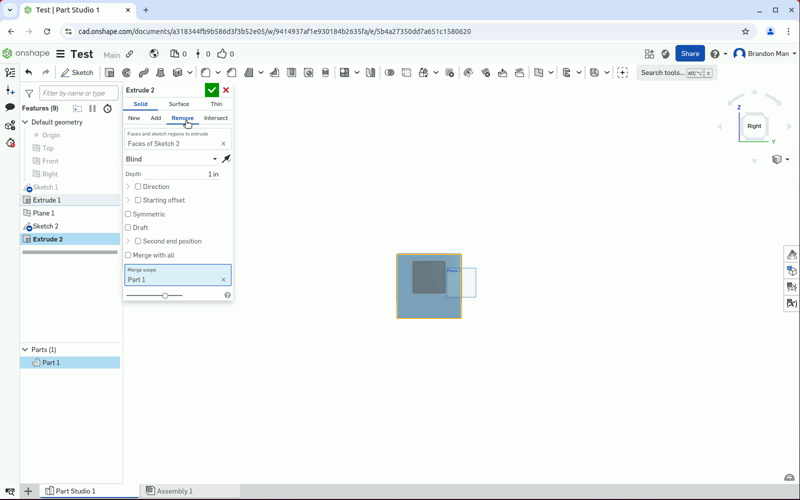
key(tab, 4)
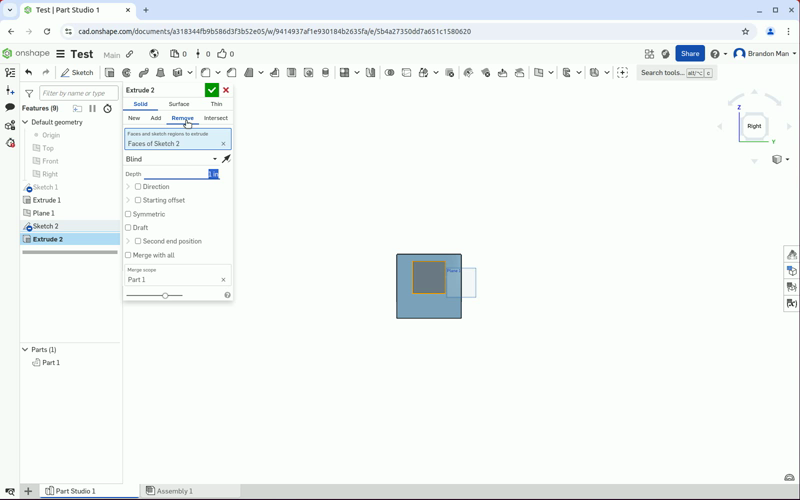
text(3.37)
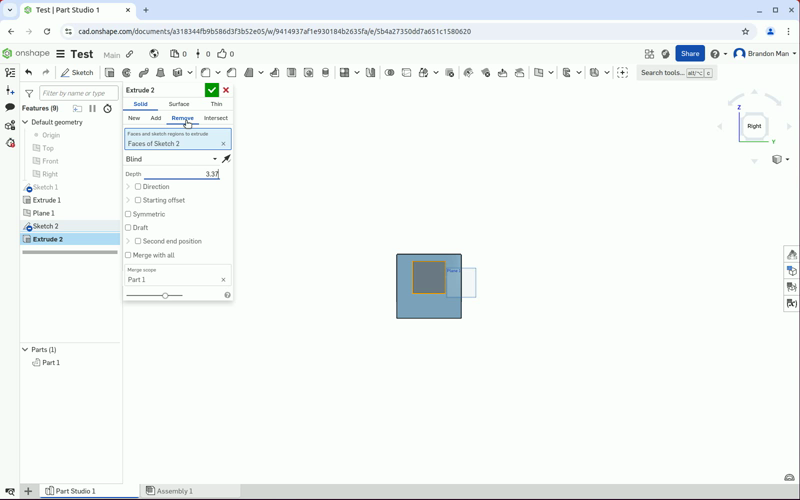
key(tab, 6)
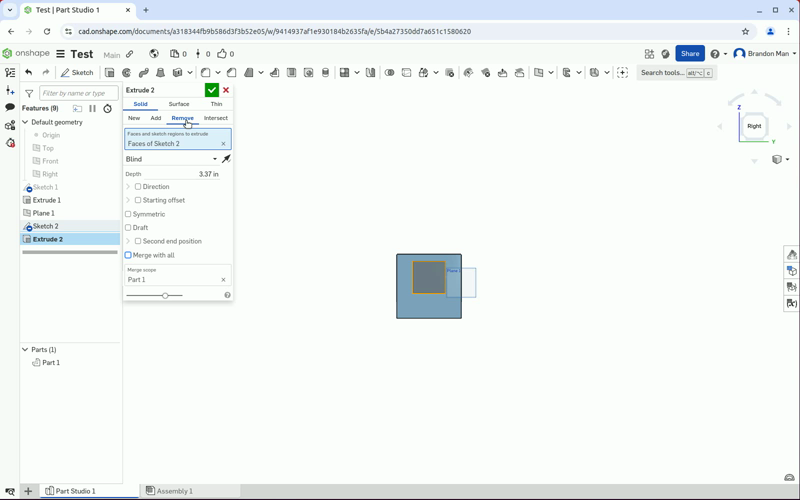
key(space)
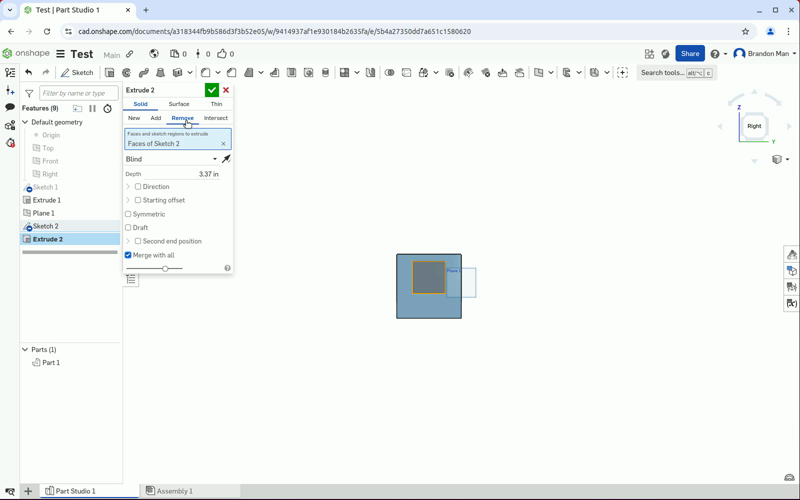
key(enter)
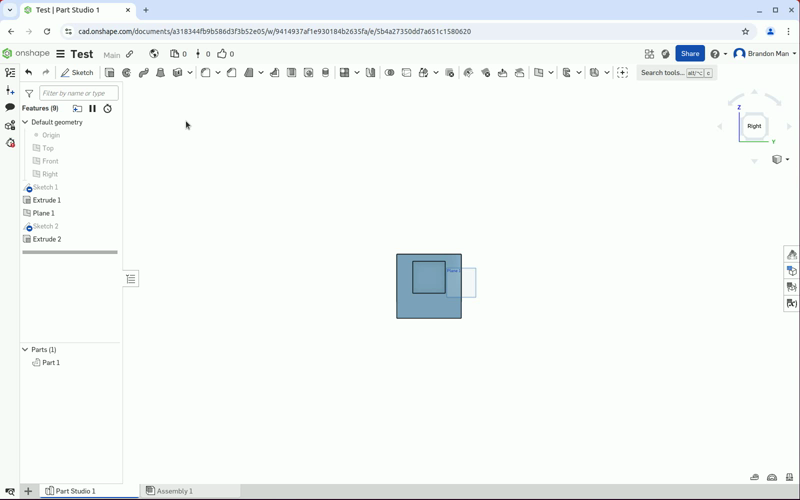
key(shift+h)
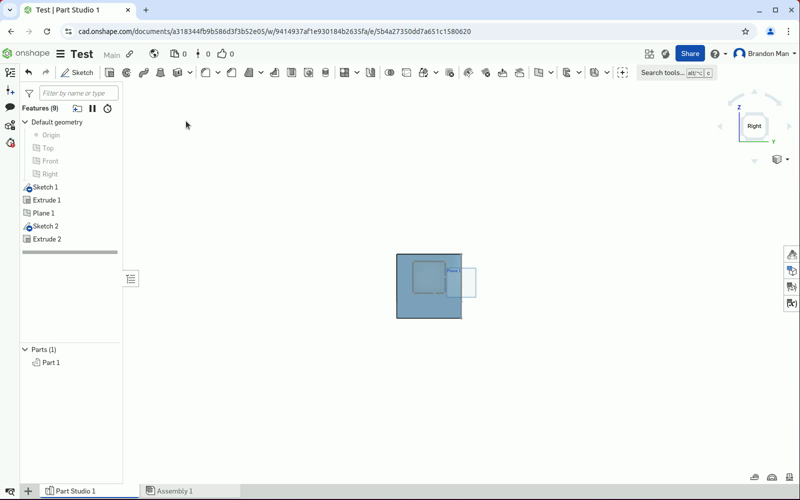
key(shift+h)
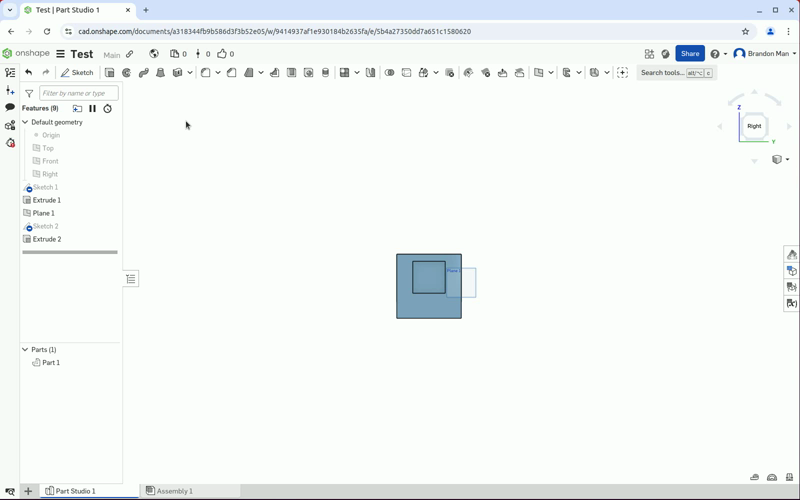
mouse_move(73, 189)
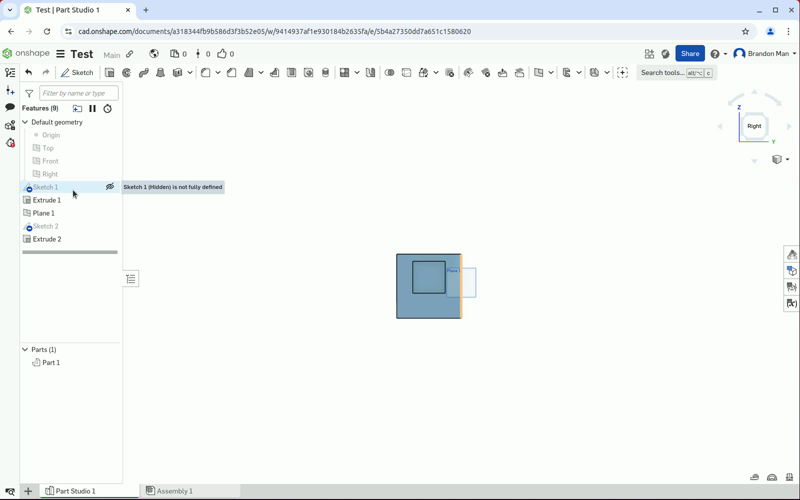
click(73, 189)
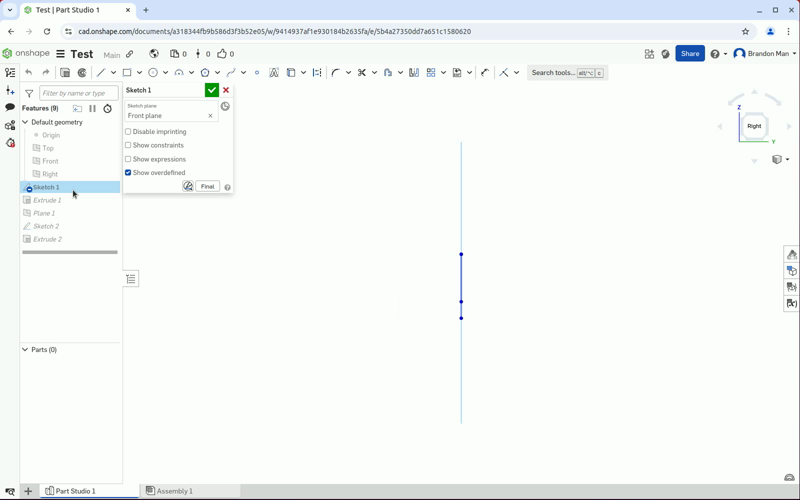
mouse_move(229, 92)
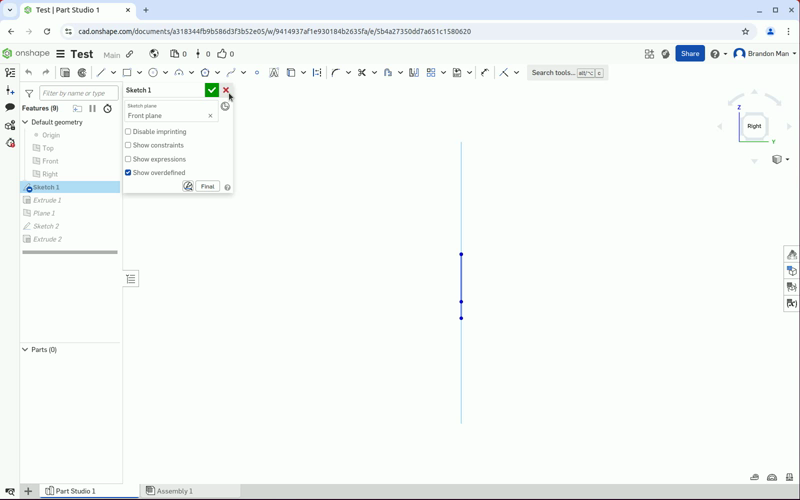
click(229, 92)
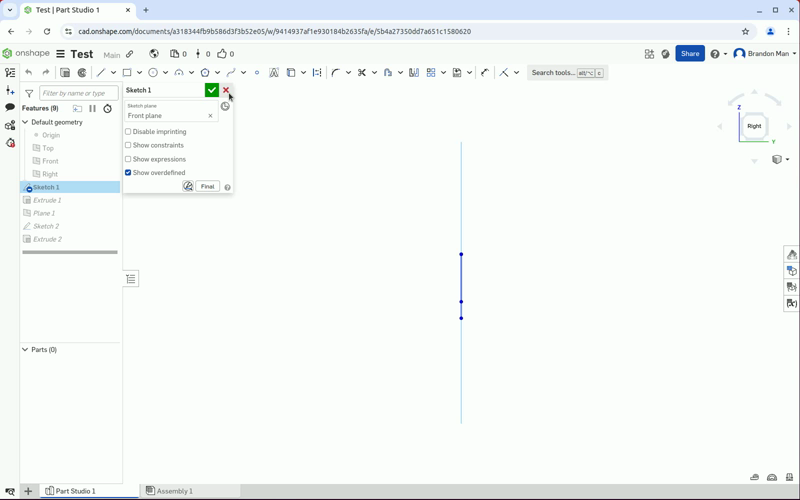
key(shift+s)
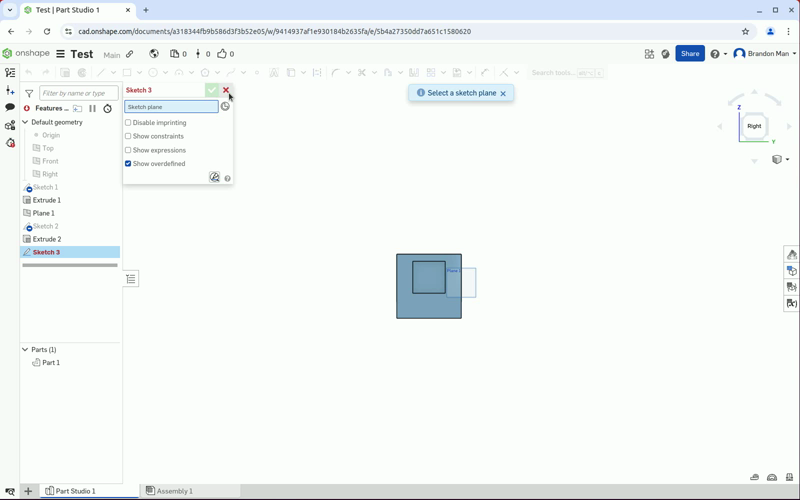
mouse_move(73, 176)
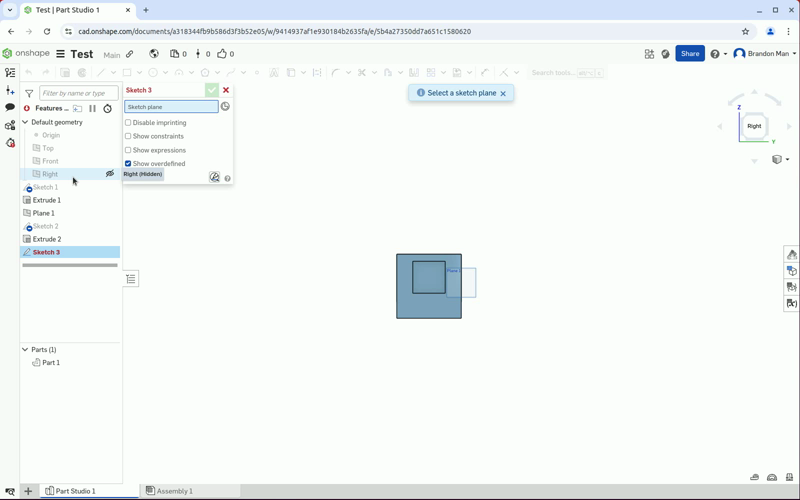
click(73, 176)
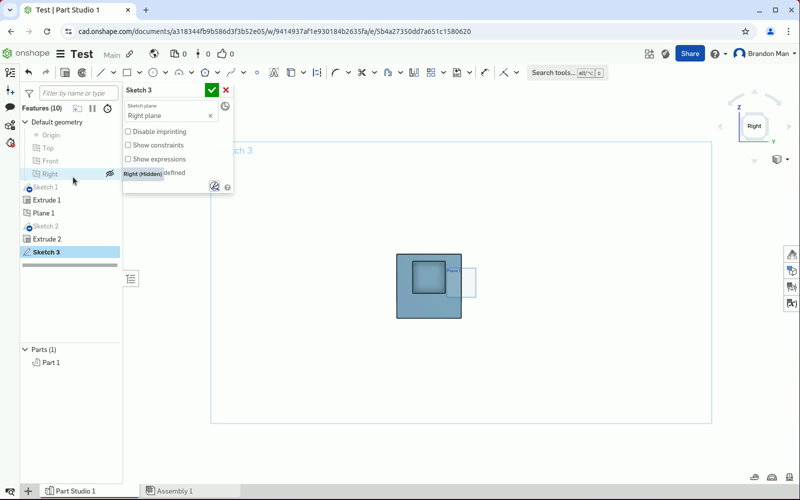
mouse_move(73, 352)
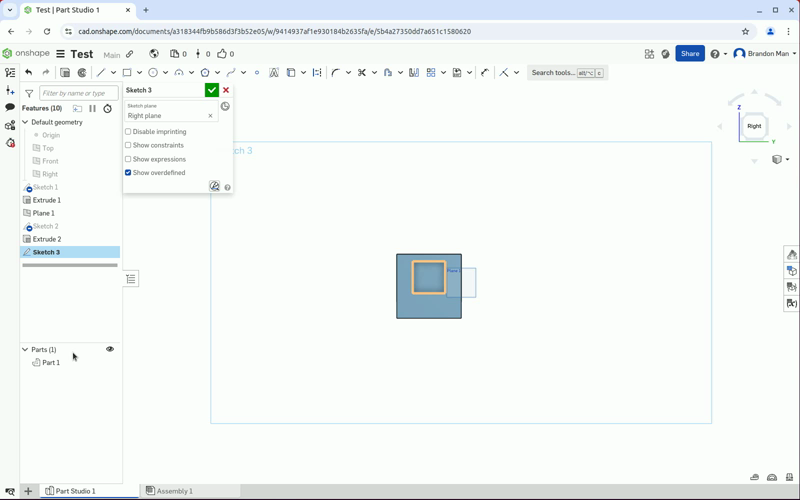
key(y)
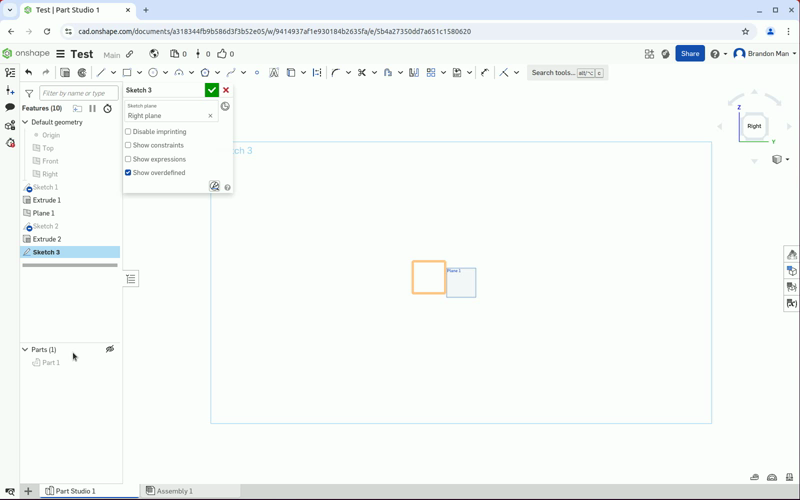
key(l)
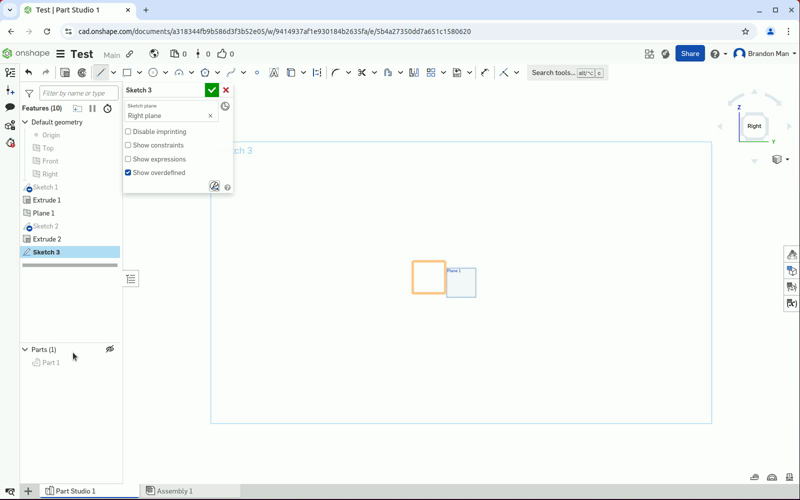
key_down(shift)
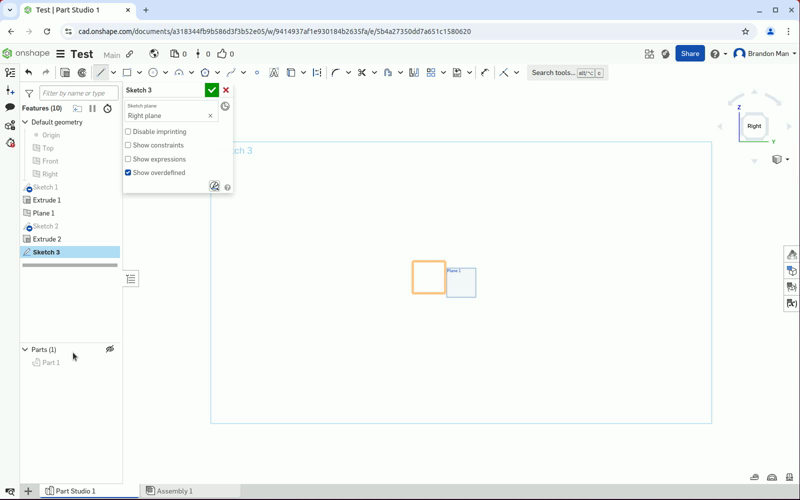
mouse_move(412, 293)
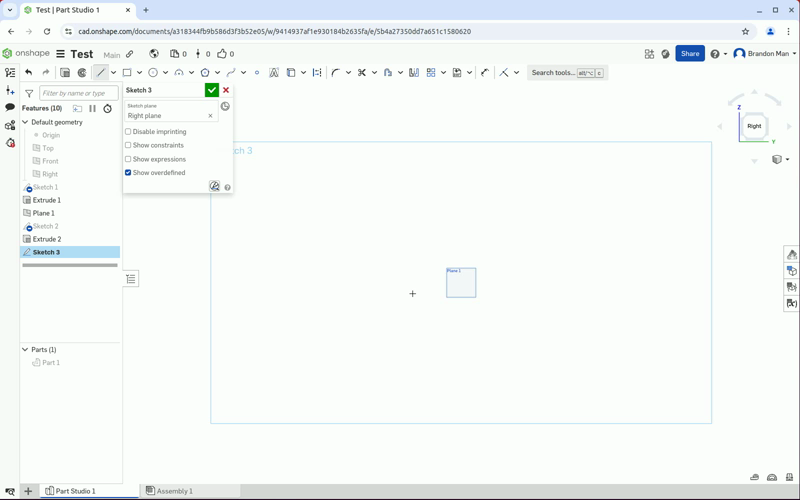
click(412, 293)
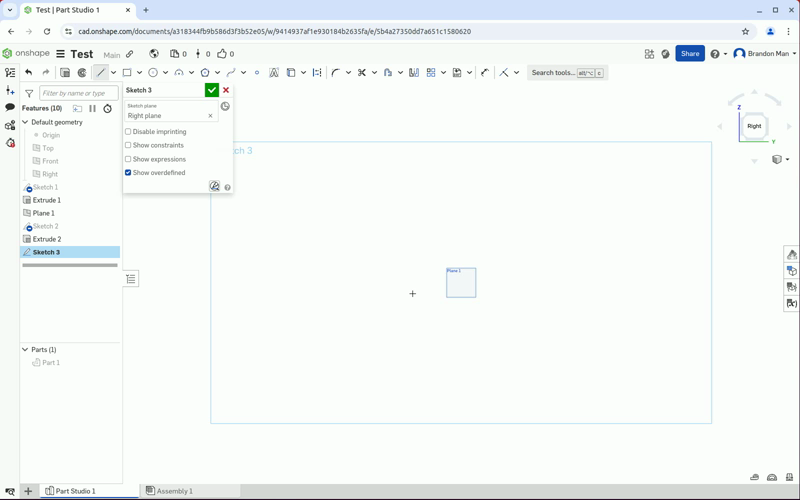
key_up(shift)
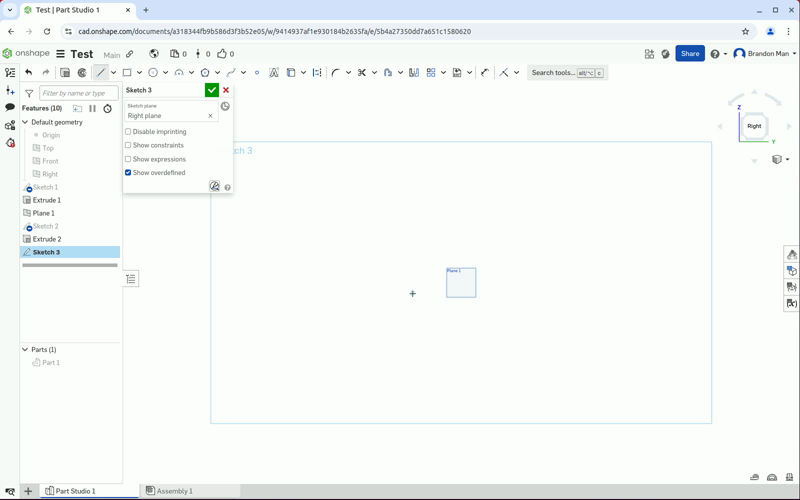
key_down(shift)
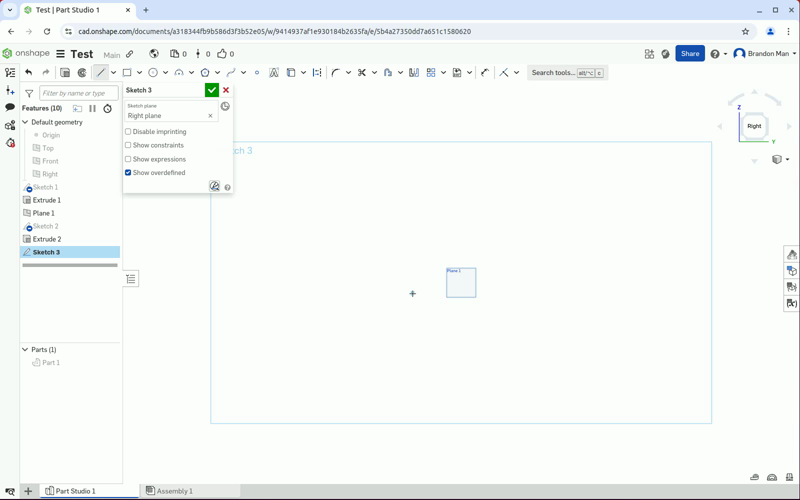
mouse_move(442, 293)
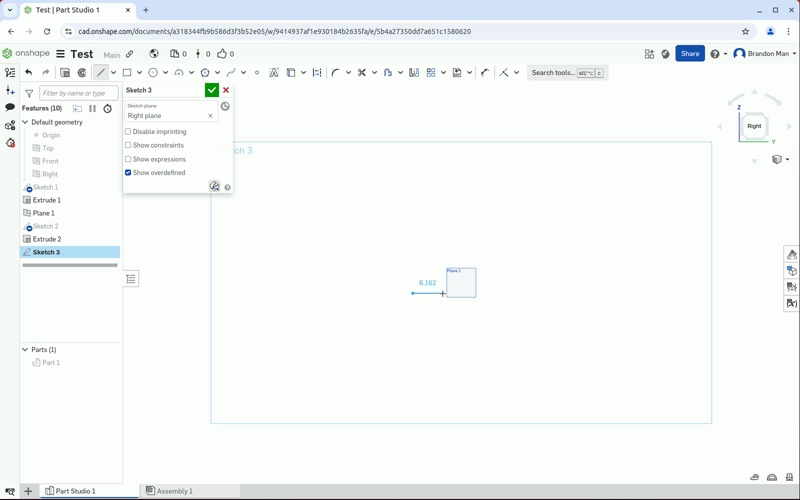
mouse_move(423, 293)
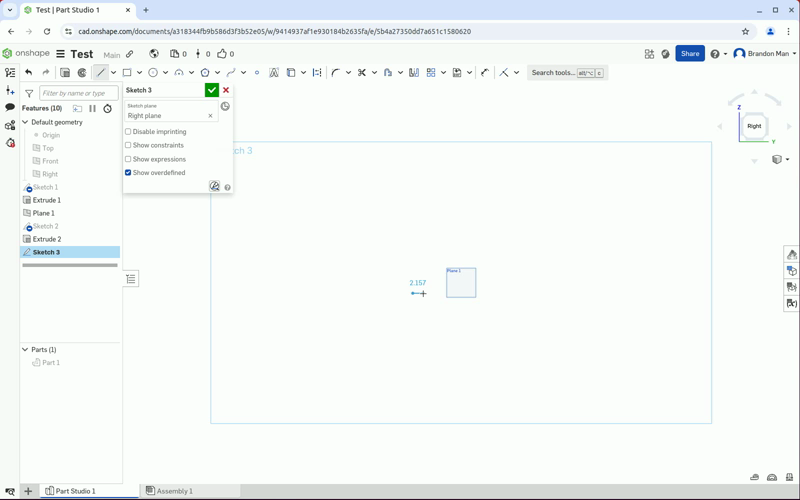
click(423, 293)
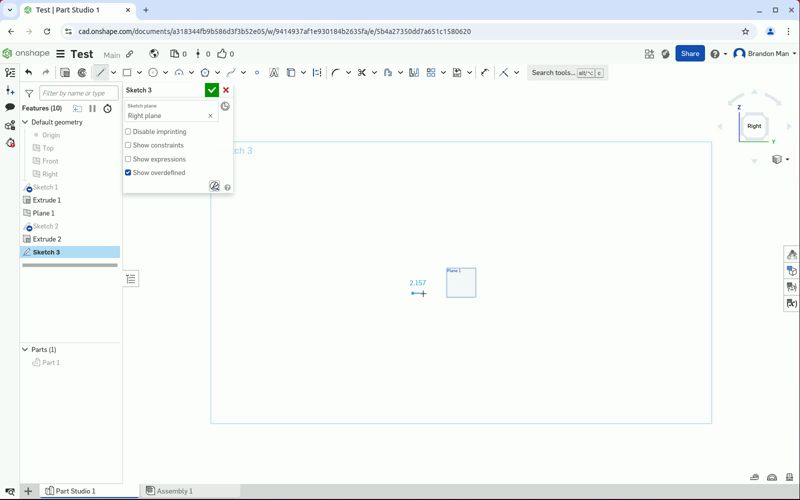
key_up(shift)
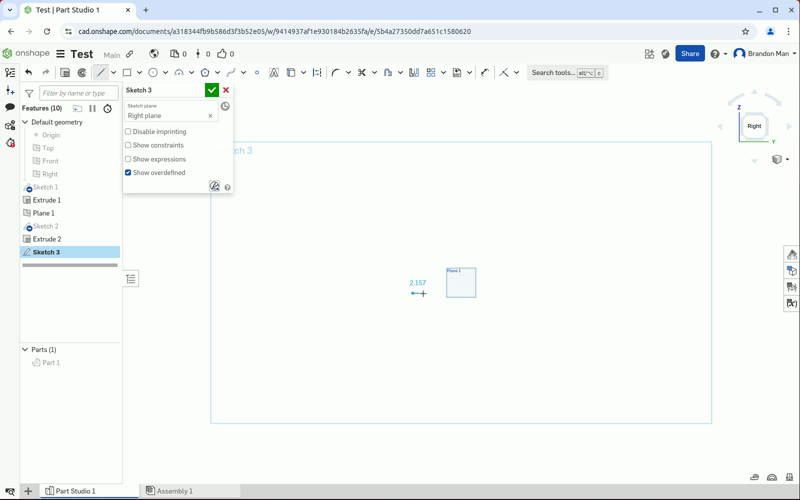
key_down(shift)
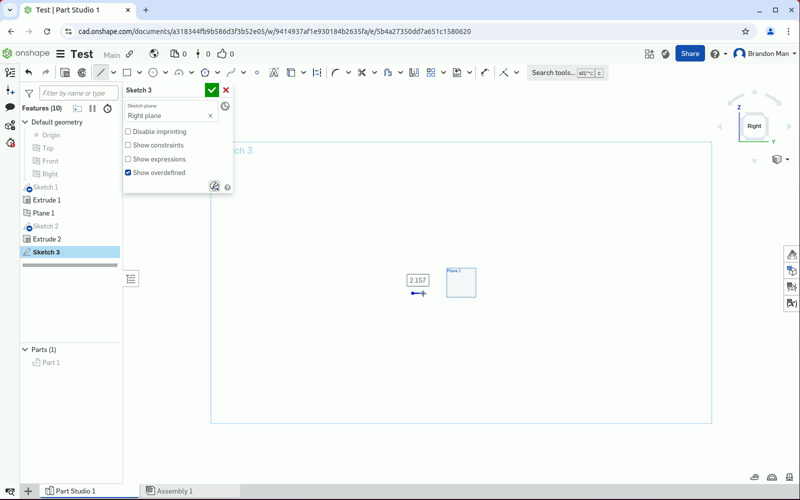
mouse_move(453, 293)
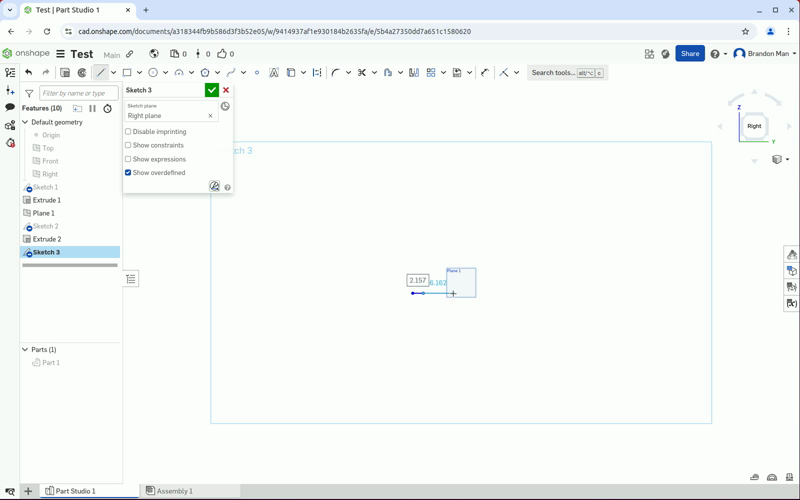
mouse_move(431, 293)
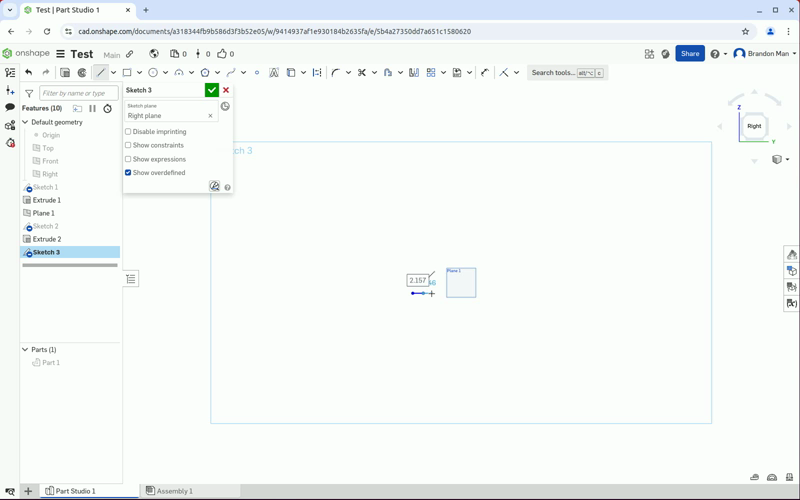
click(431, 293)
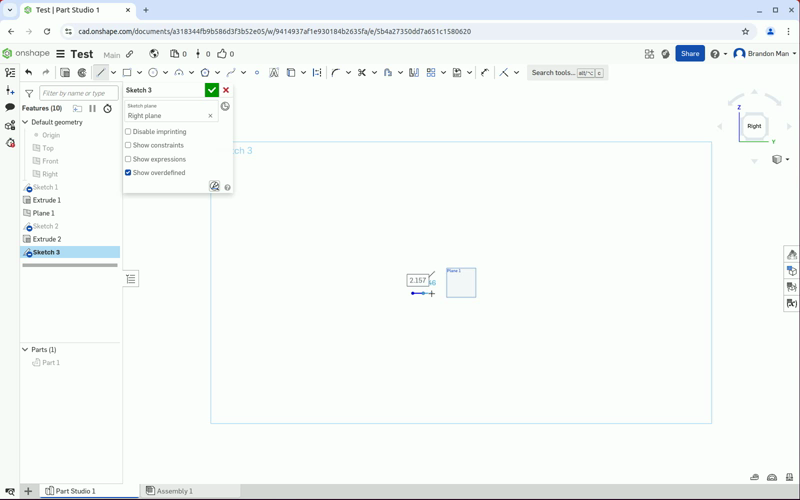
key_up(shift)
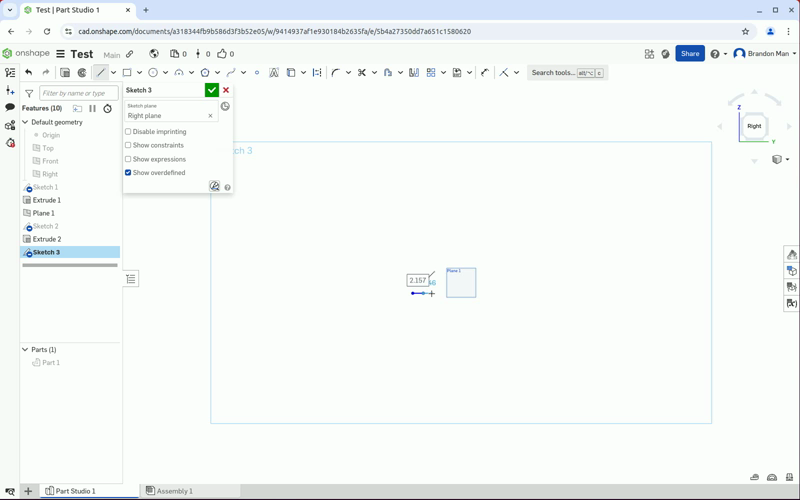
key_down(shift)
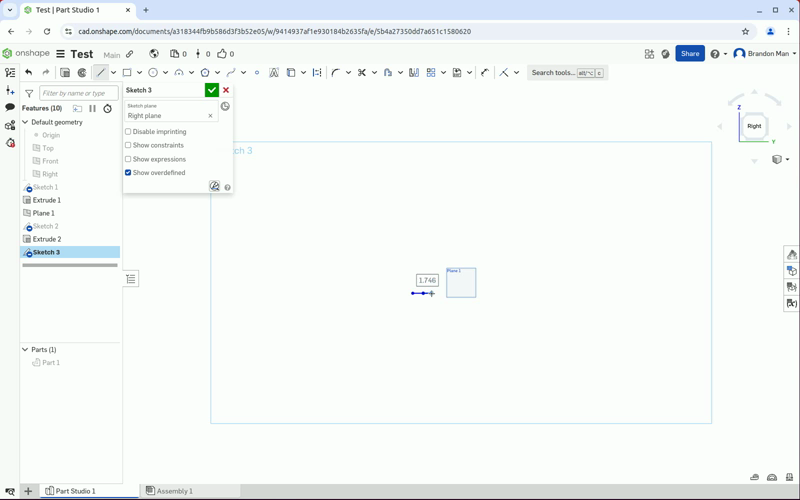
mouse_move(461, 293)
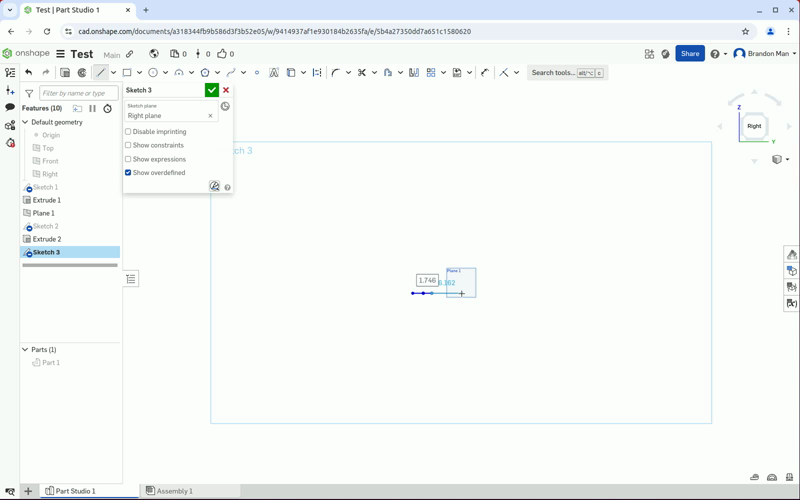
mouse_move(445, 293)
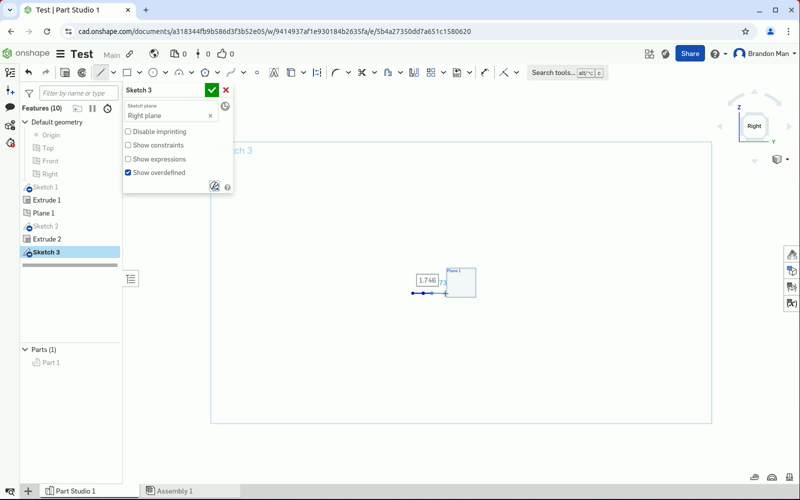
click(445, 293)
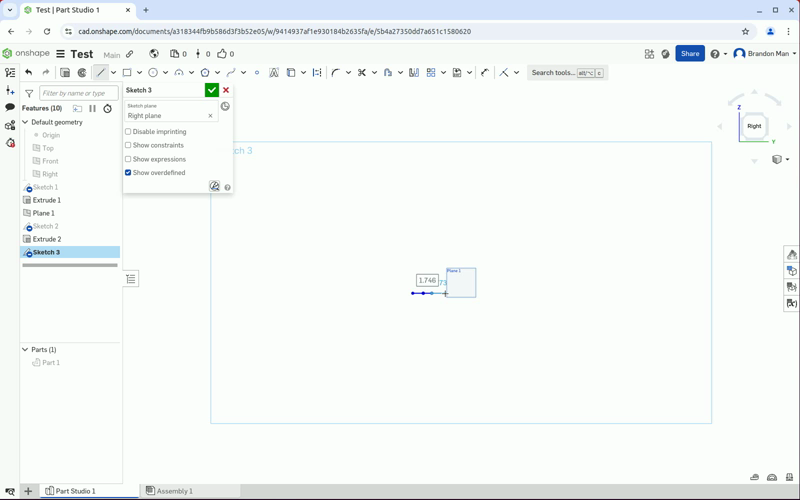
key_up(shift)
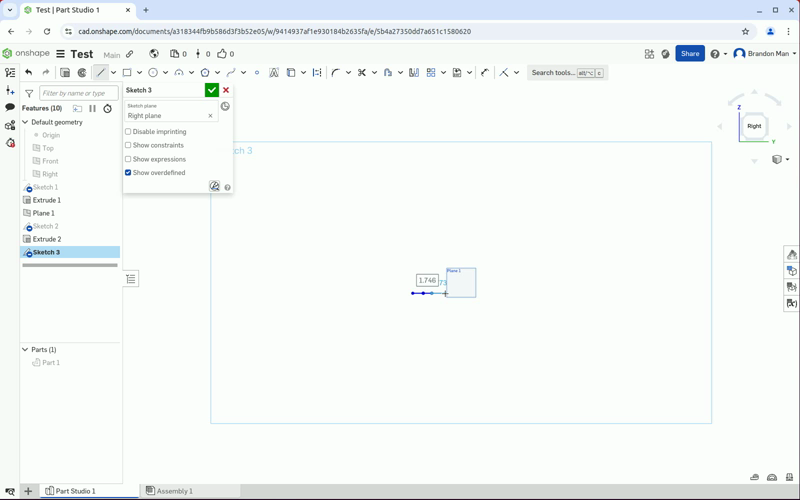
key_down(shift)
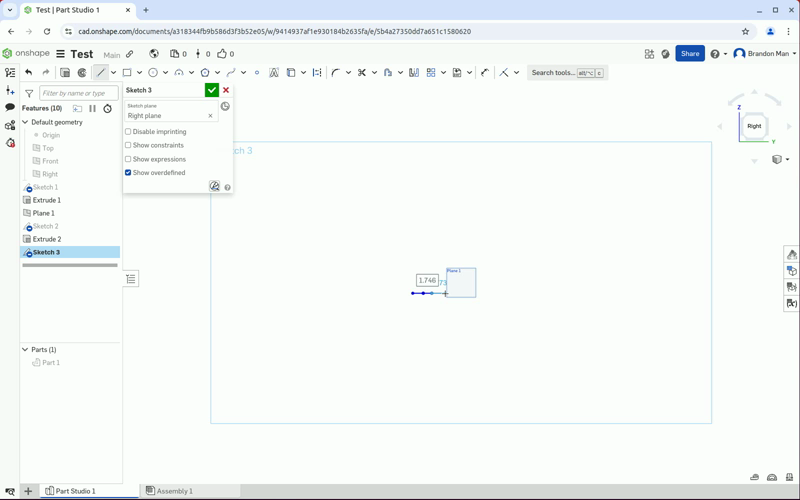
mouse_move(475, 293)
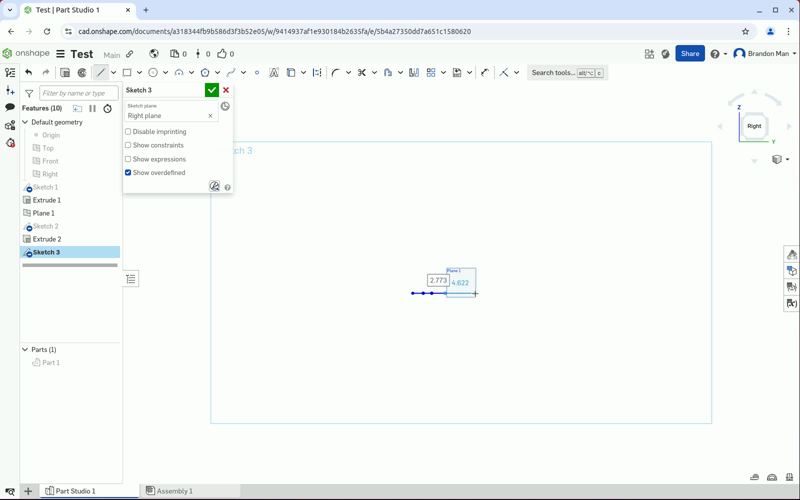
mouse_move(445, 276)
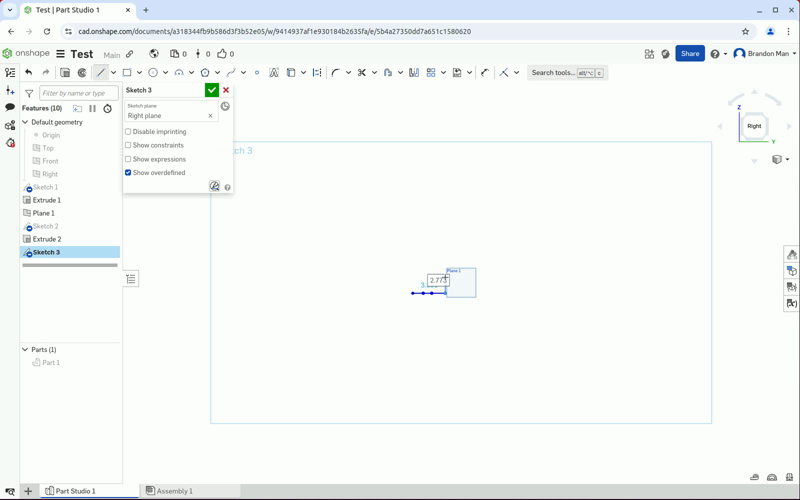
click(445, 276)
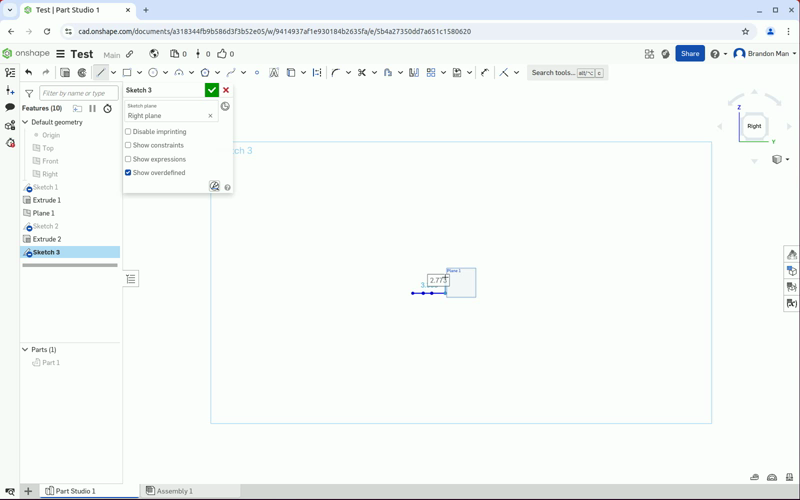
key_up(shift)
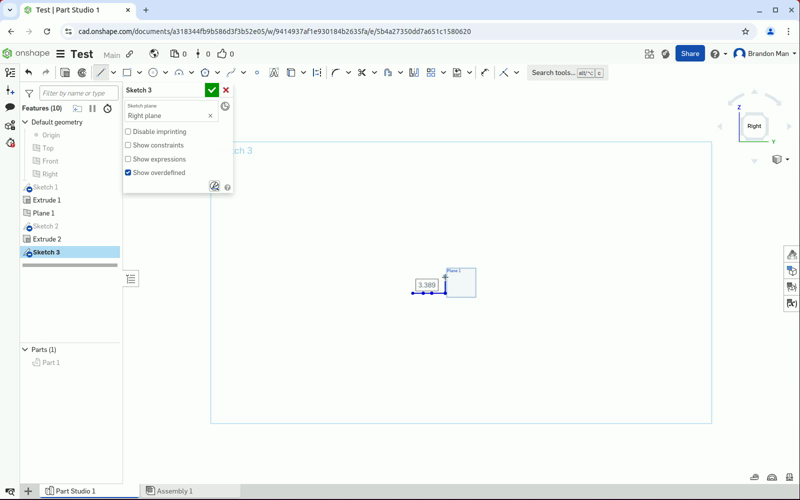
key_down(shift)
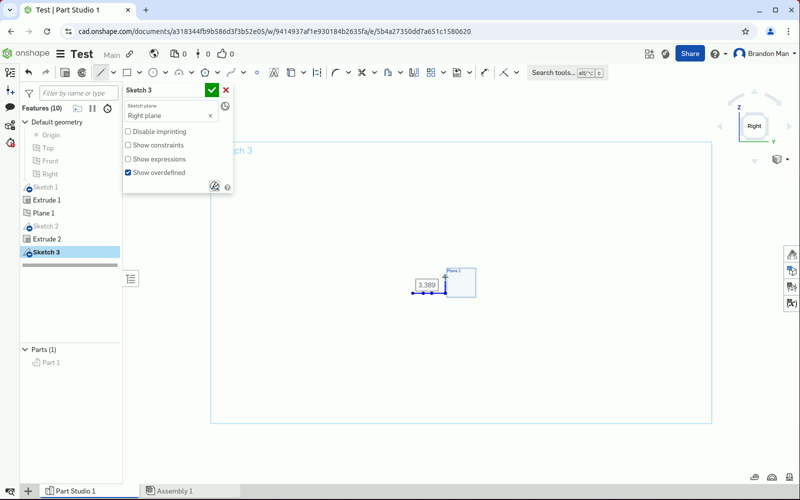
mouse_move(475, 276)
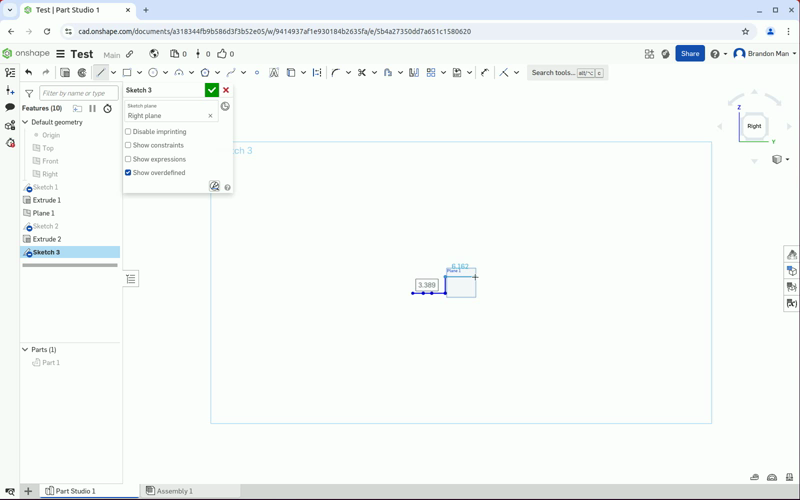
mouse_move(445, 261)
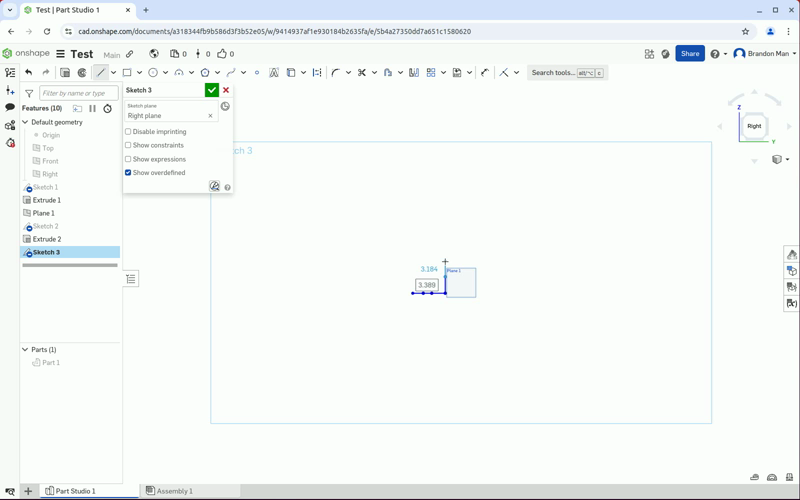
click(445, 261)
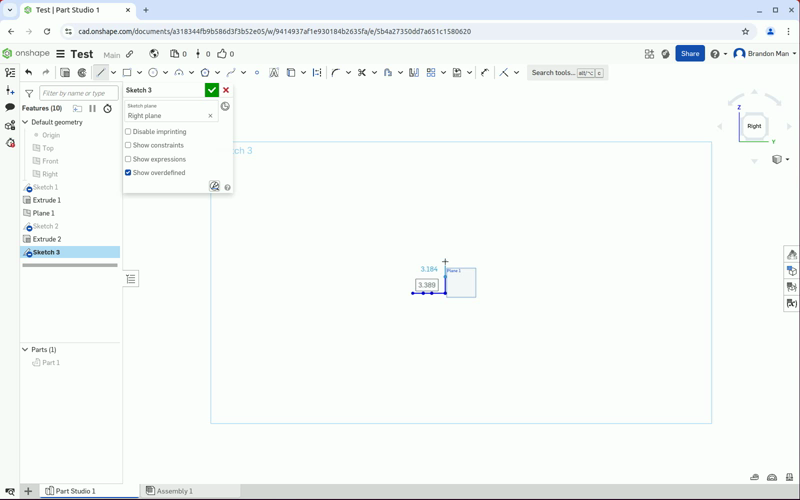
key_up(shift)
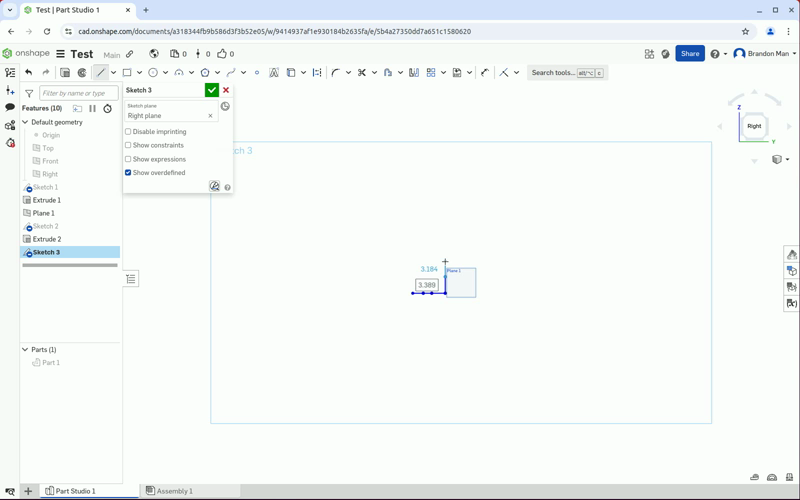
key_down(shift)
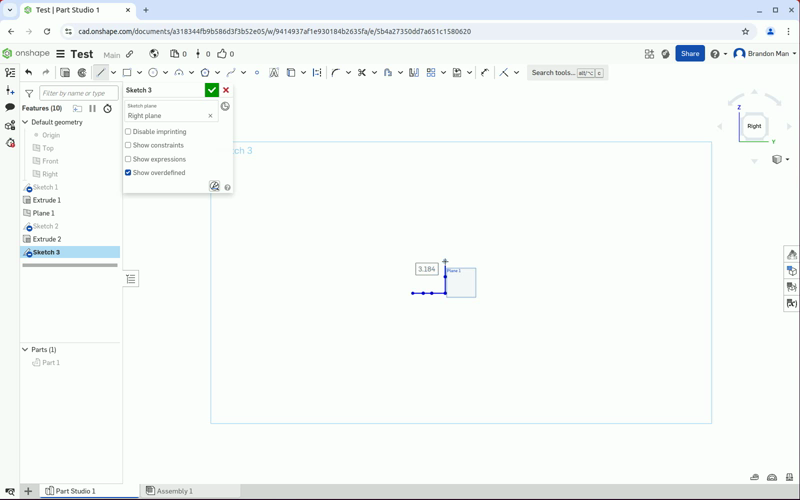
mouse_move(475, 261)
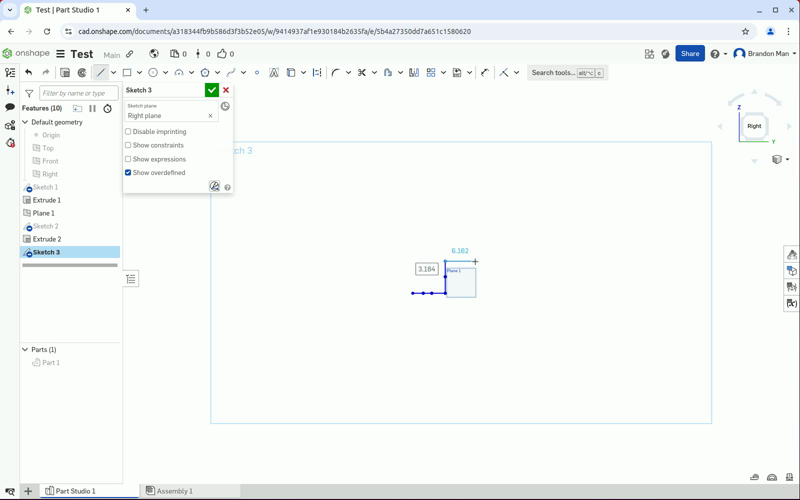
mouse_move(412, 261)
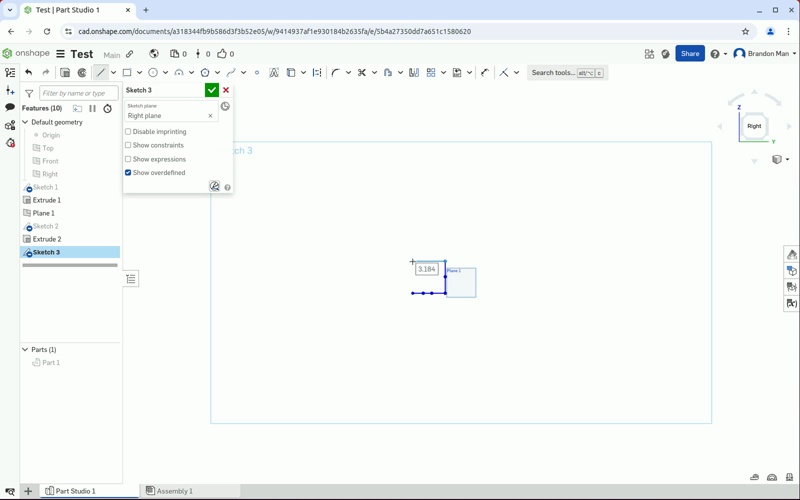
click(412, 261)
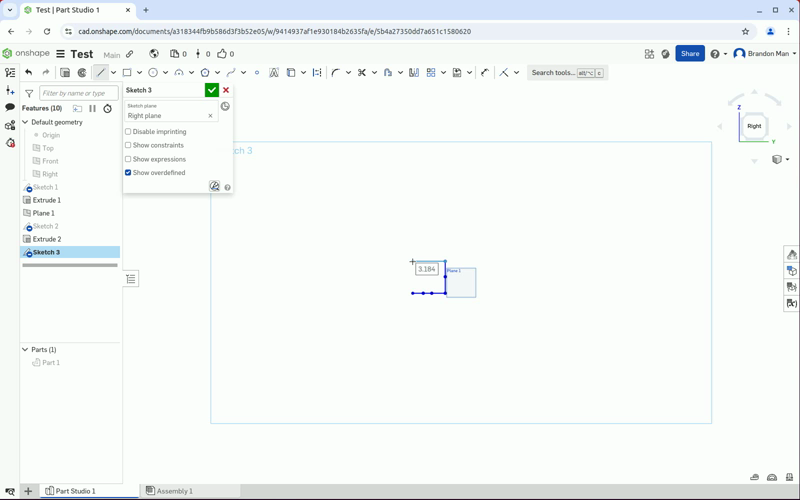
key_up(shift)
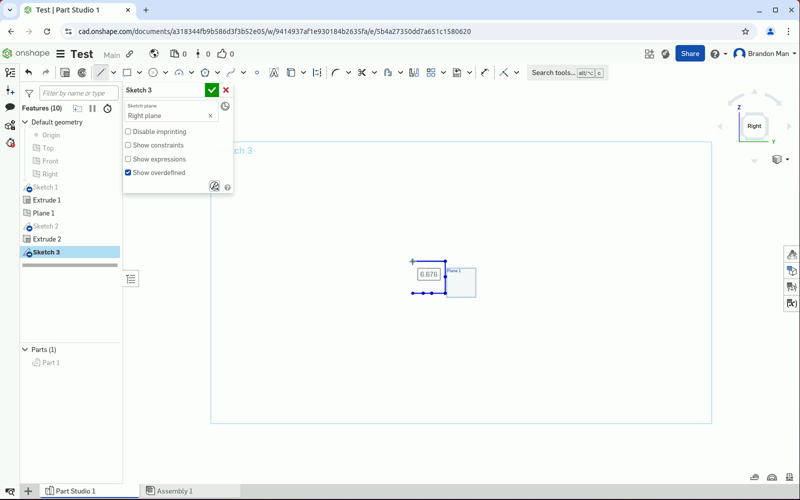
mouse_move(442, 261)
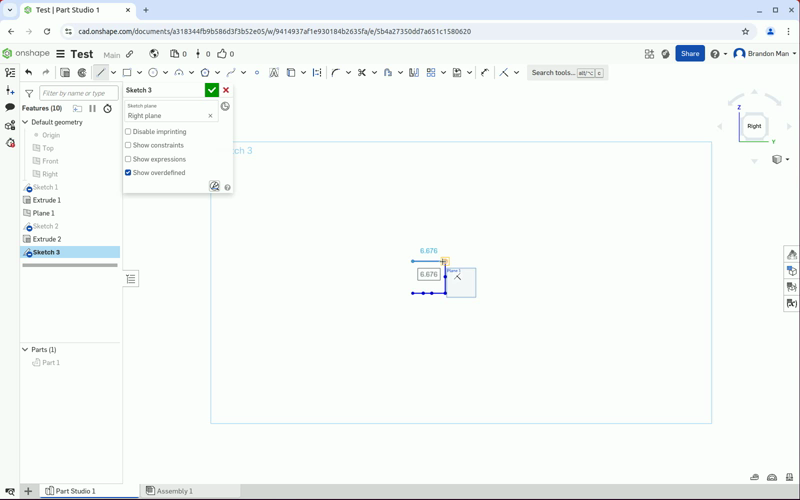
key_down(shift)
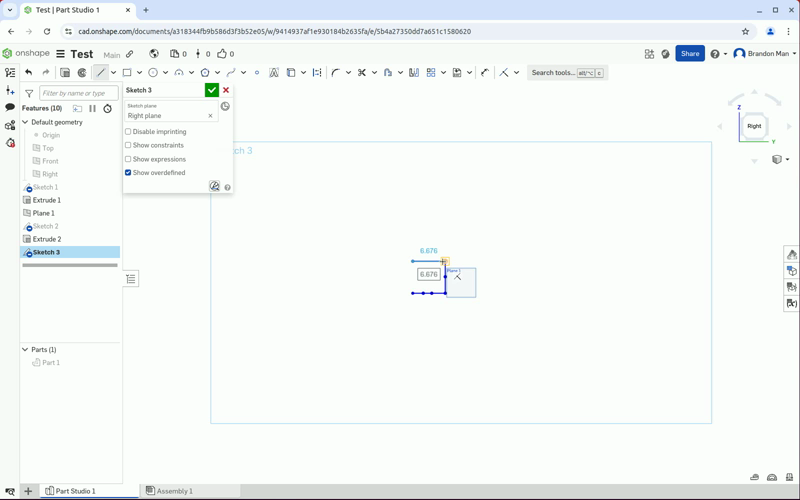
mouse_move(412, 293)
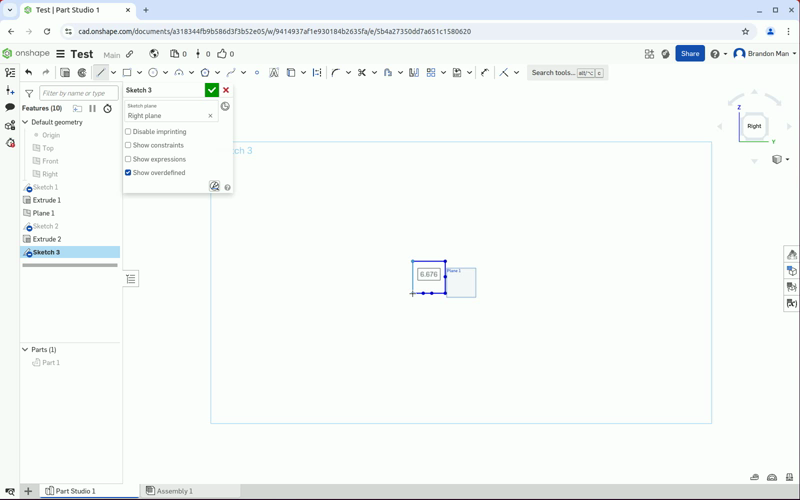
key_up(shift)
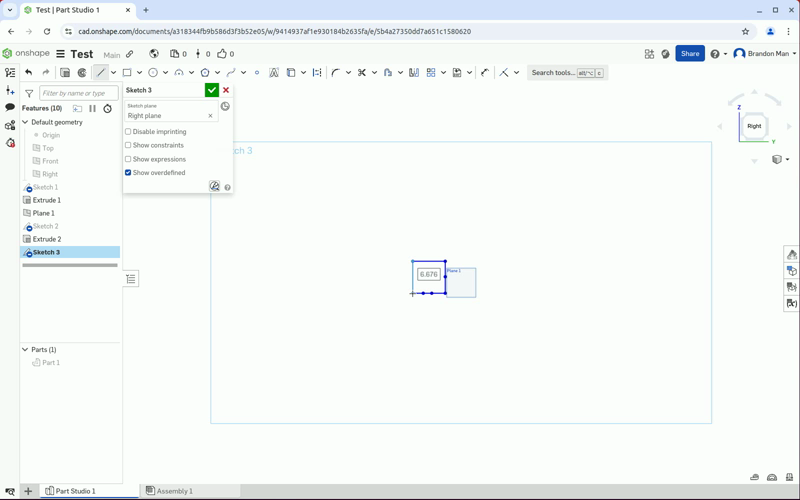
click(412, 293)
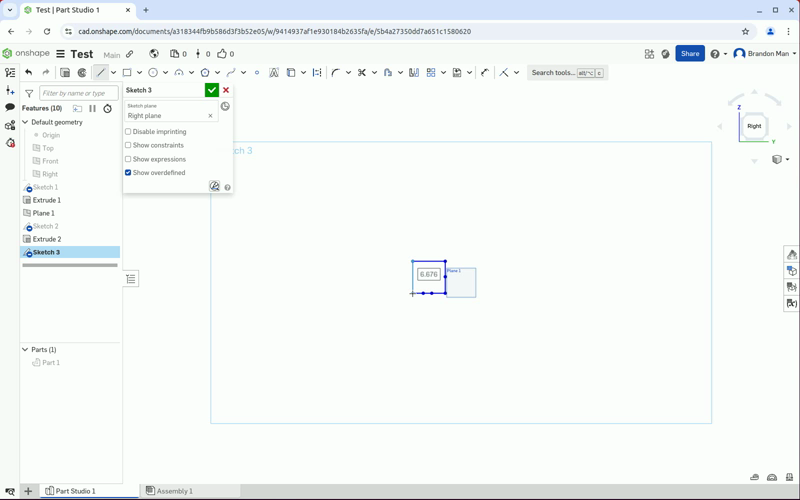
key(esc)
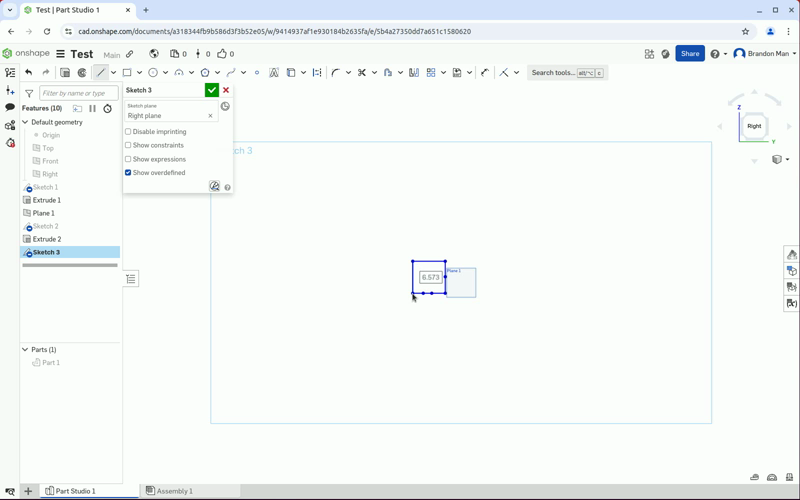
mouse_move(431, 289)
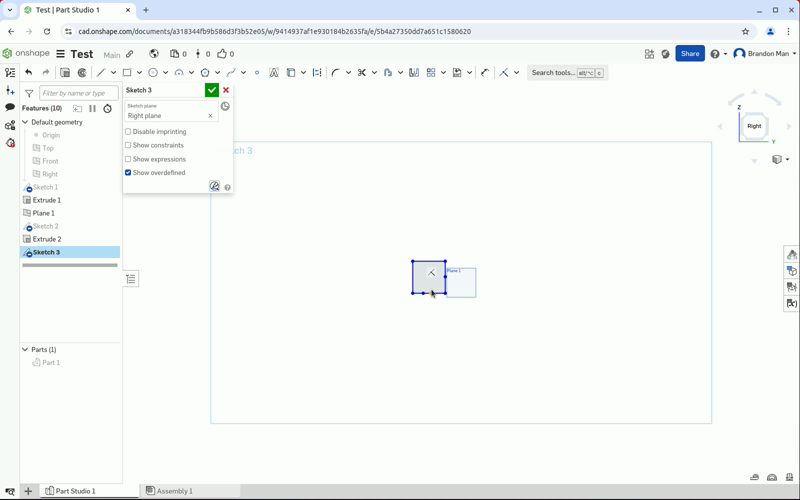
scroll(6)
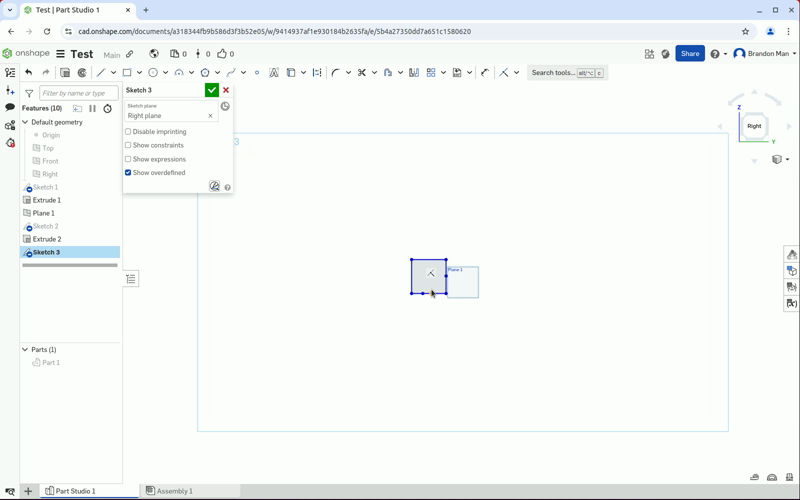
scroll(6)
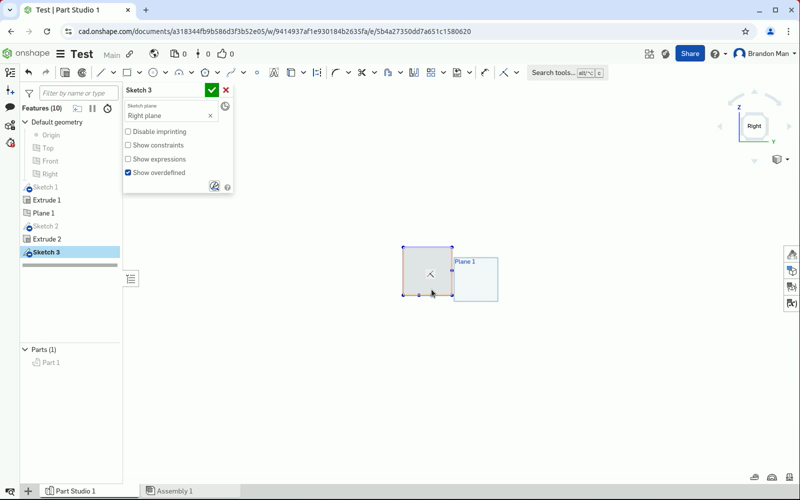
scroll(6)
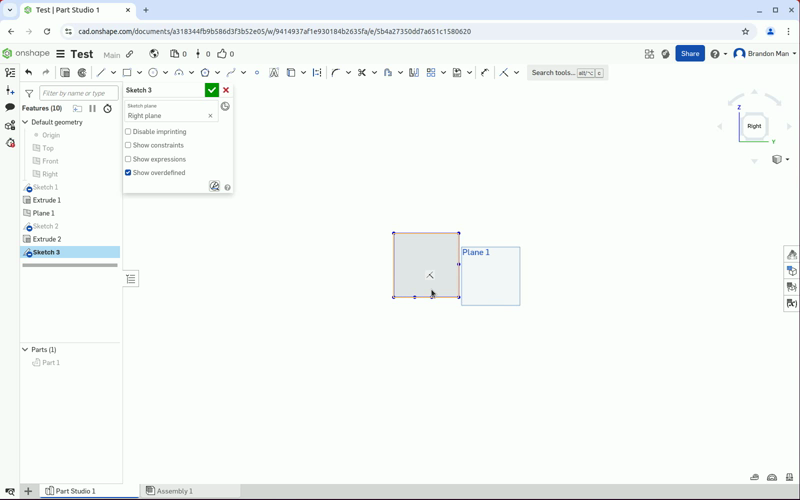
scroll(6)
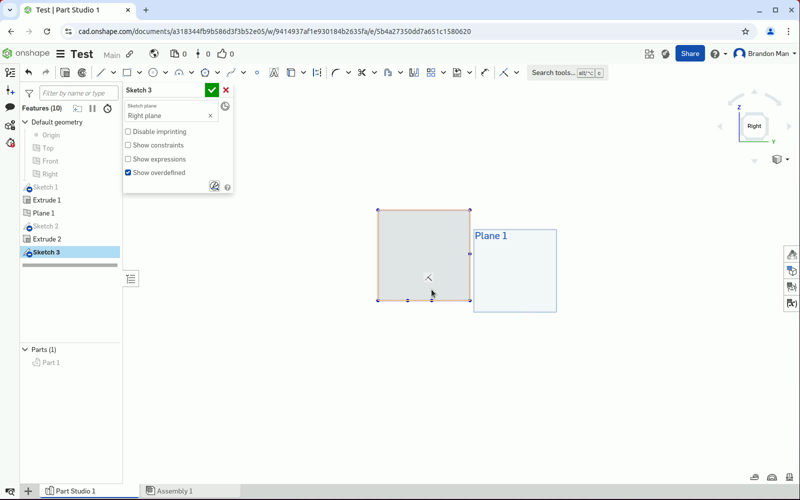
scroll(6)
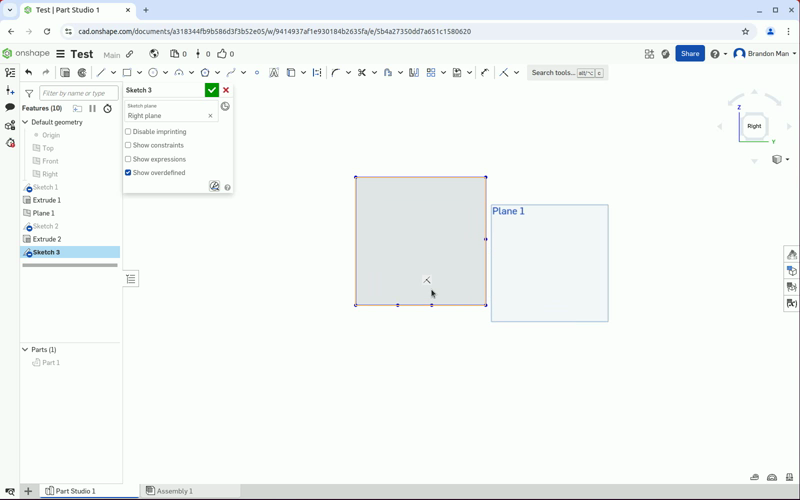
scroll(6)
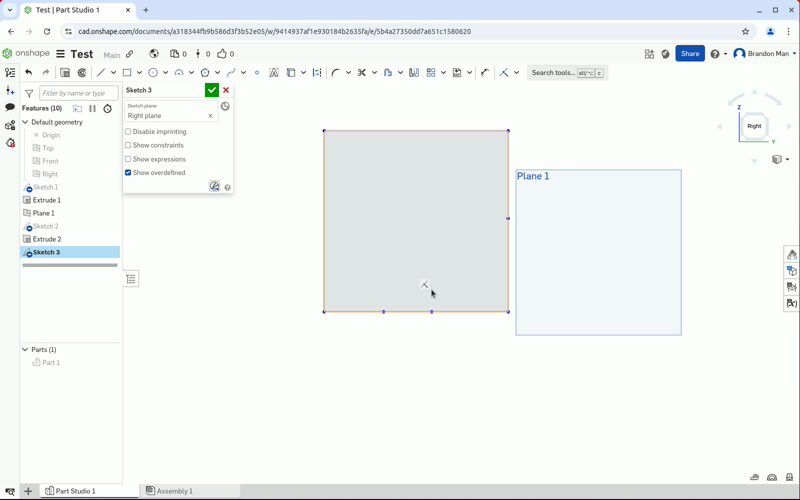
scroll(6)
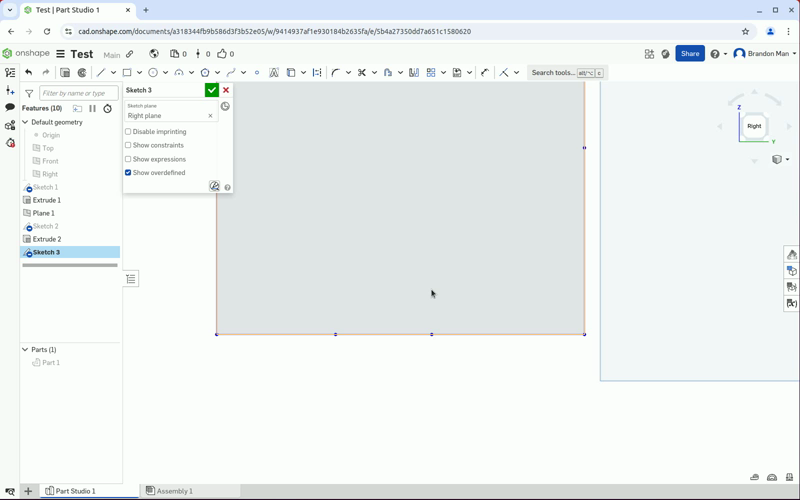
click(431, 289)
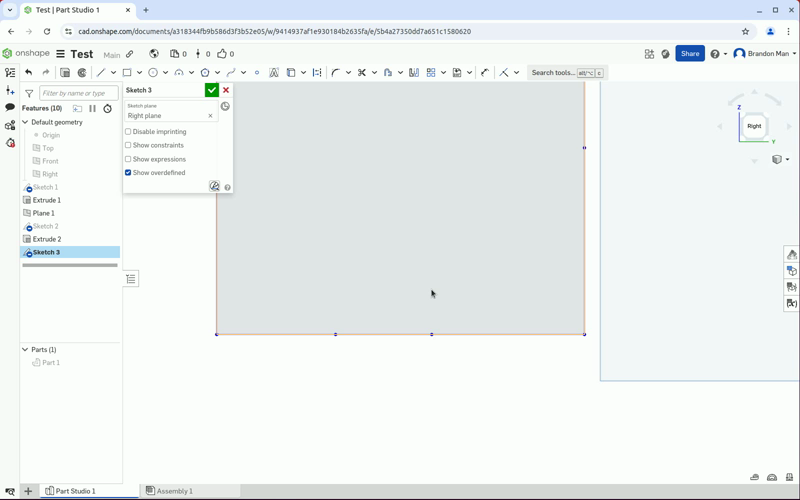
scroll(-6)
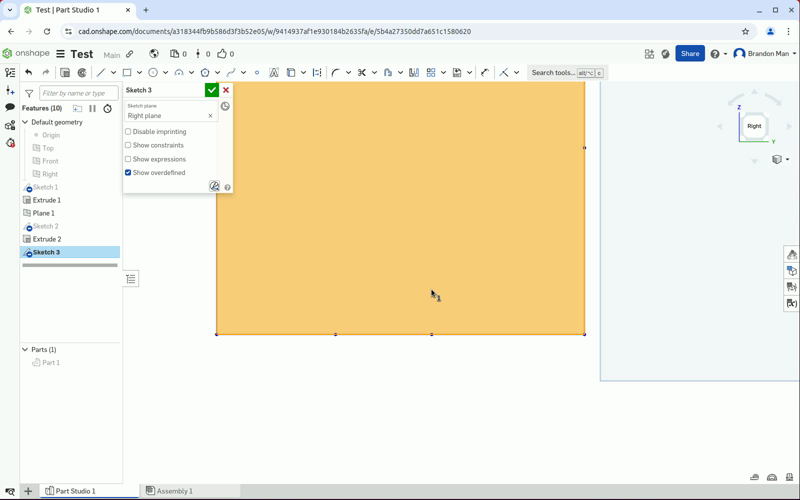
scroll(-6)
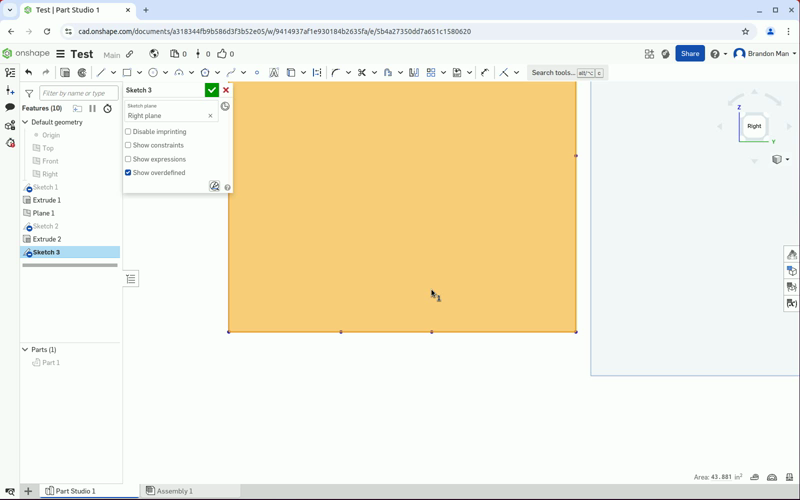
scroll(-6)
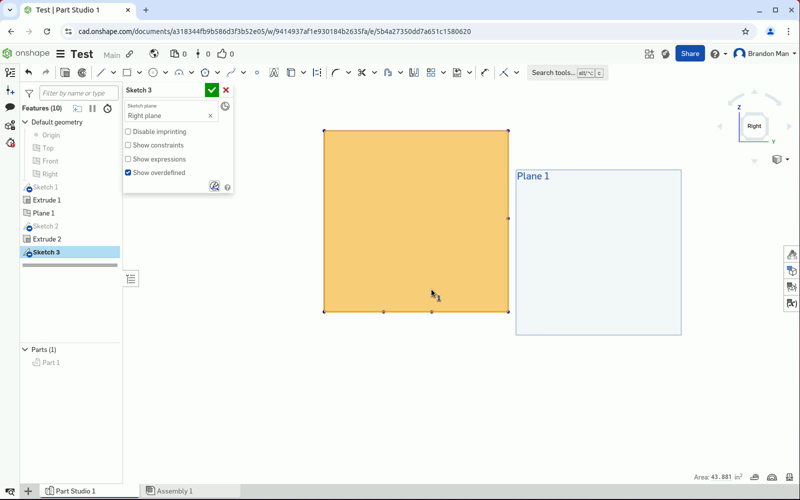
scroll(-6)
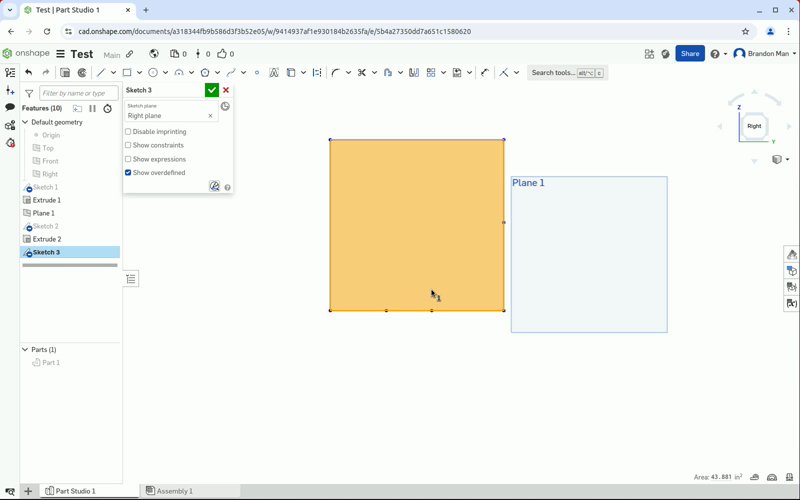
scroll(-6)
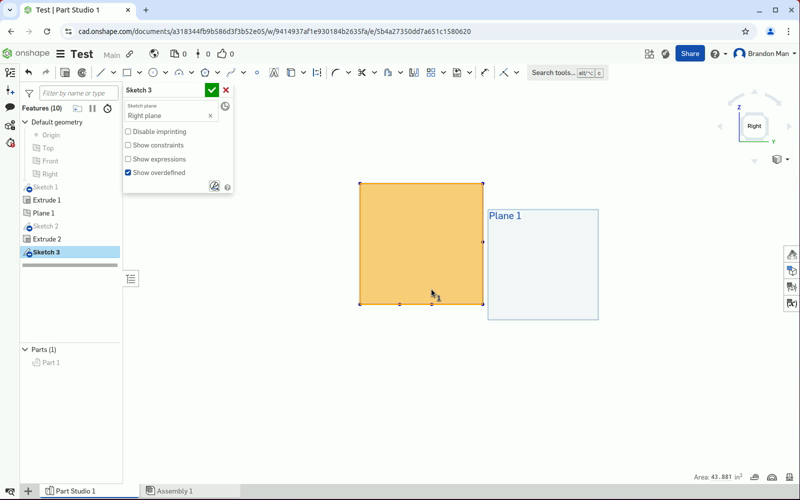
scroll(-6)
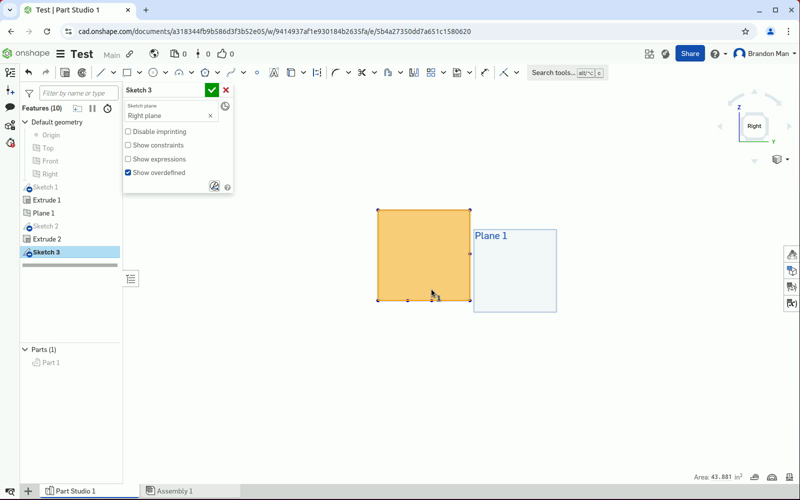
scroll(-6)
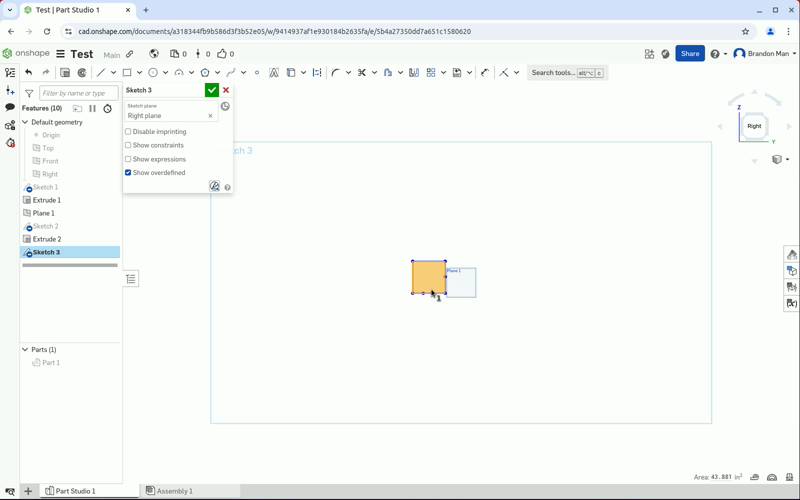
mouse_move(73, 352)
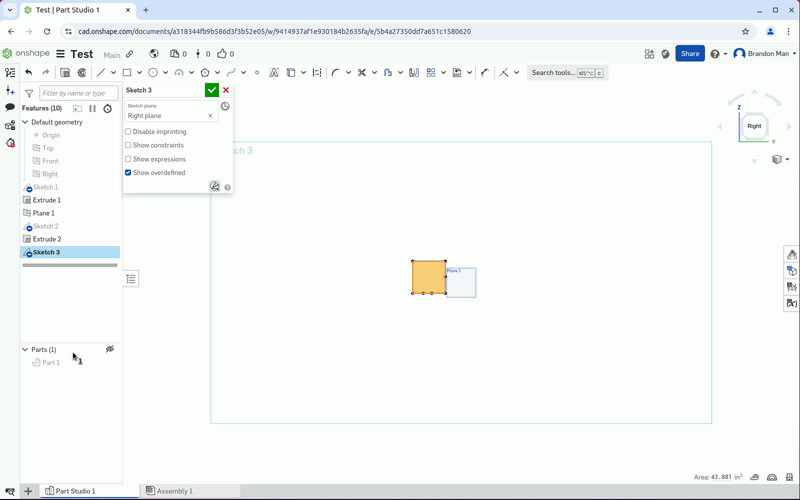
key(shift+y)
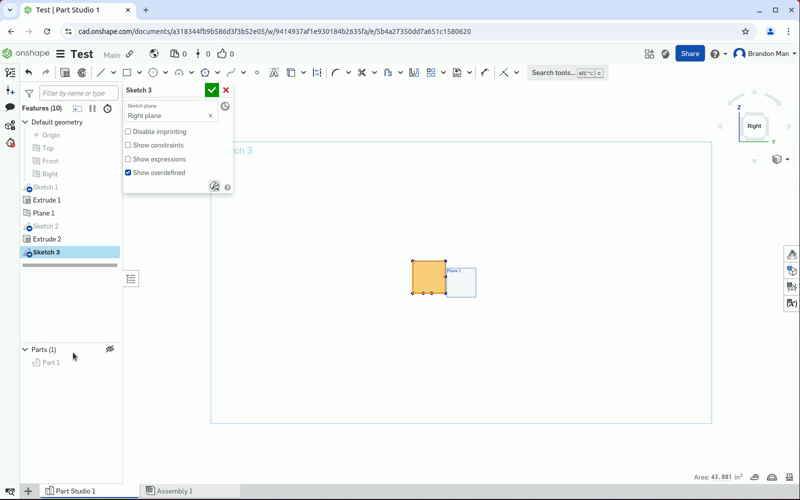
key(shift+e)
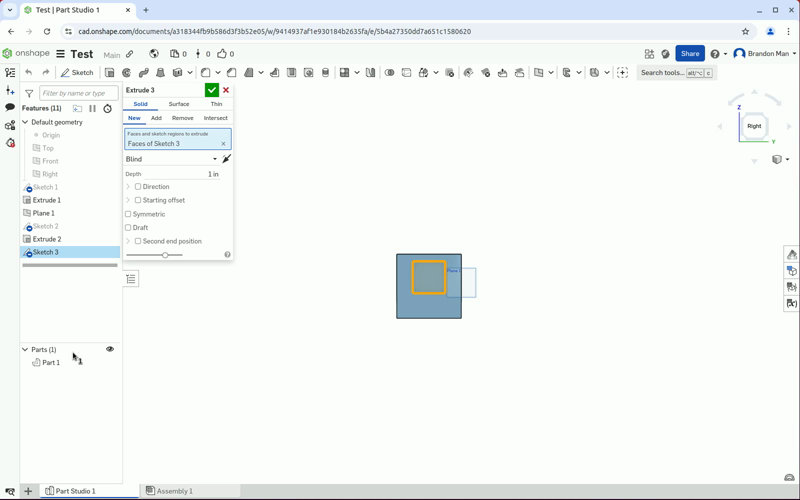
mouse_move(143, 106)
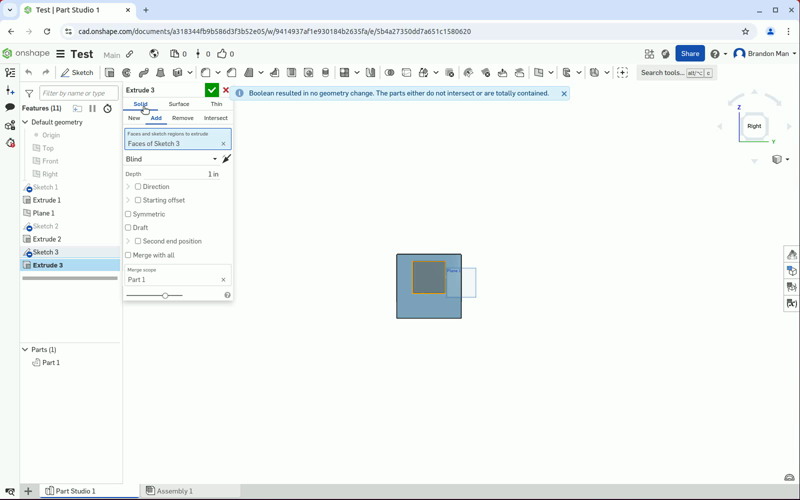
click(143, 106)
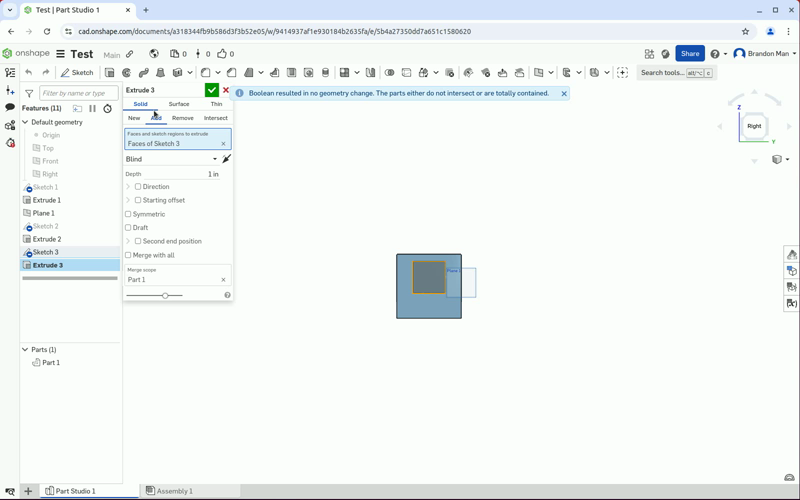
mouse_move(186, 120)
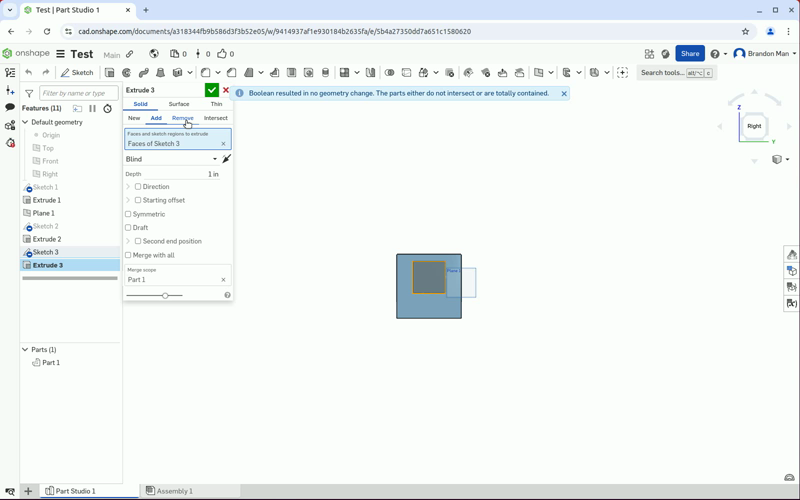
click(186, 120)
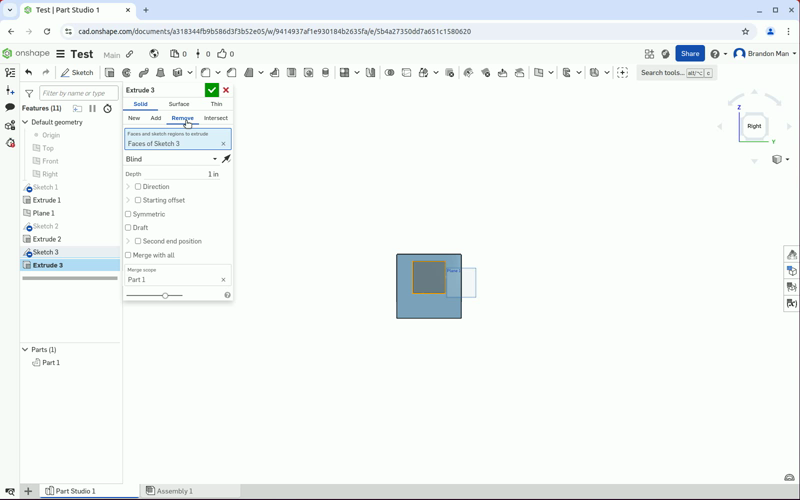
key(tab, 4)
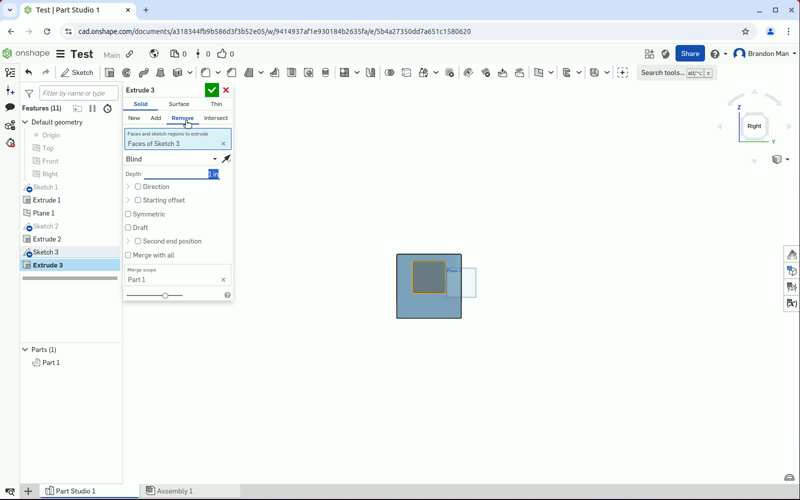
text(3.37)
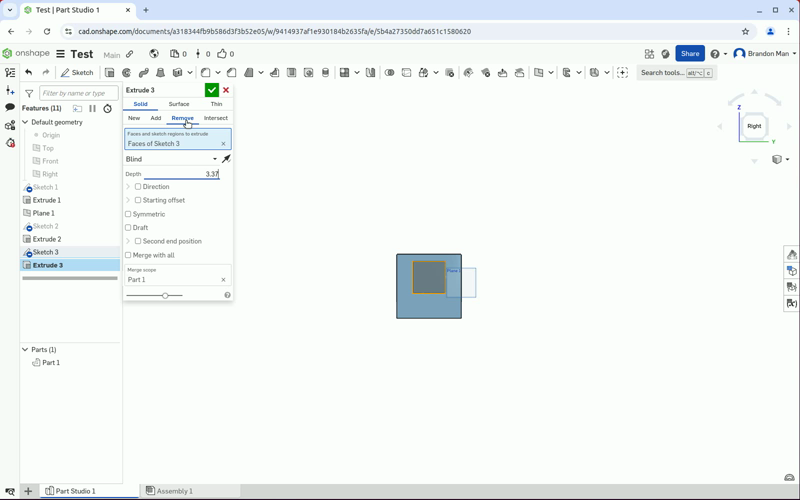
key(tab, 6)
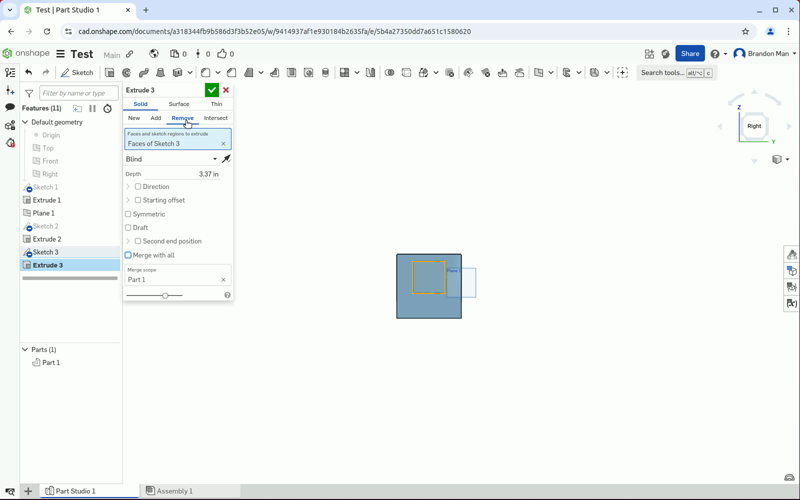
key(space)
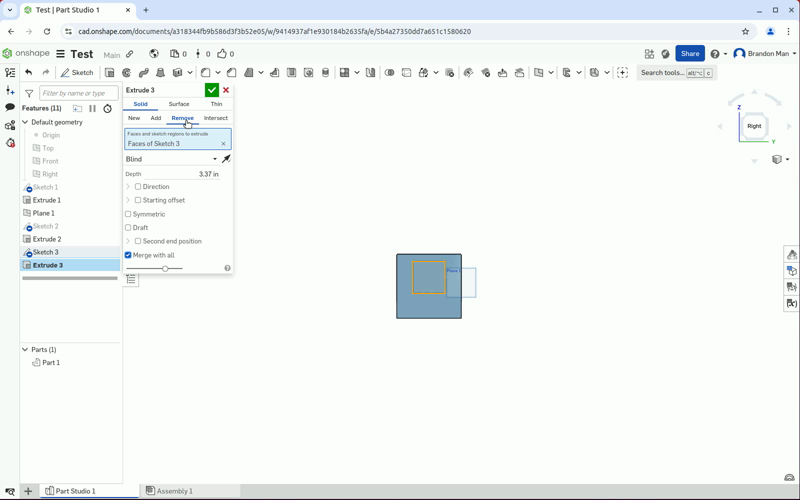
key(enter)
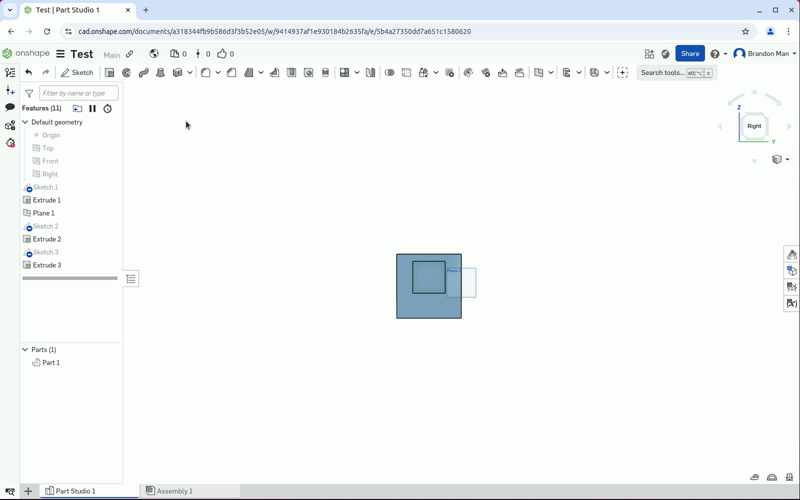
key(shift+h)
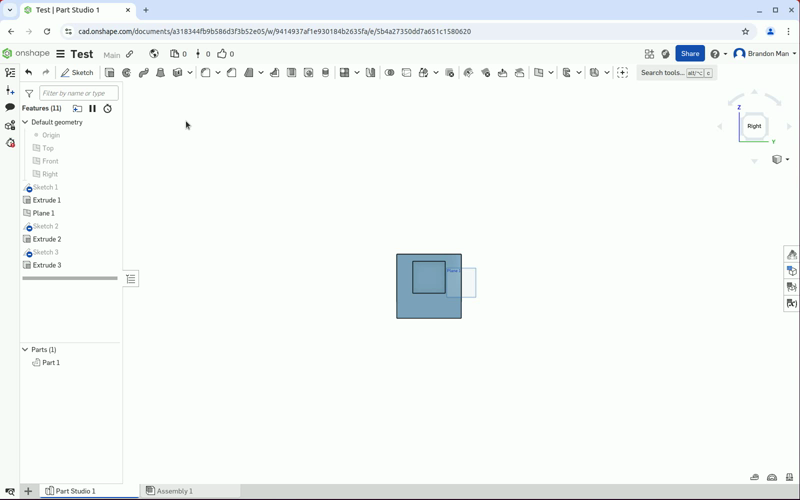
key(shift+h)
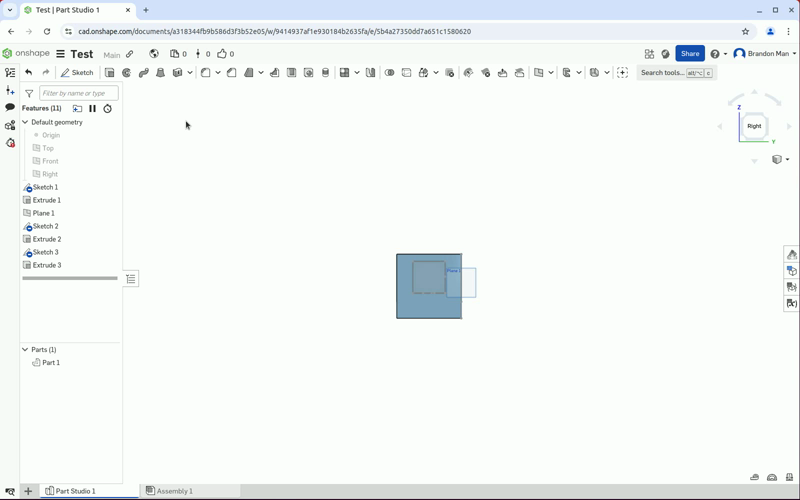
key(shift+7)
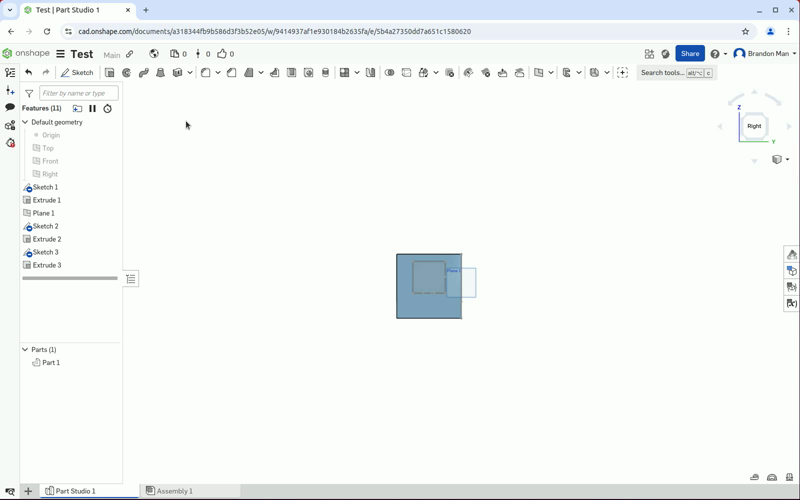
key(right, 2)
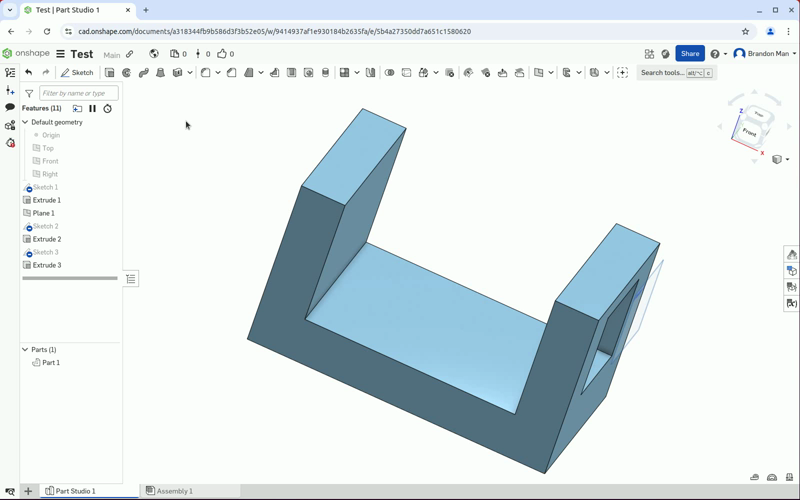
key(down, 2)
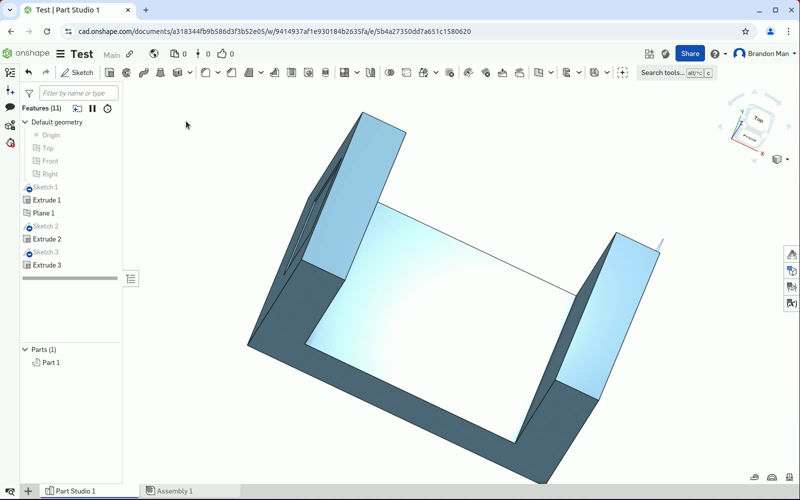
key(up, 2)
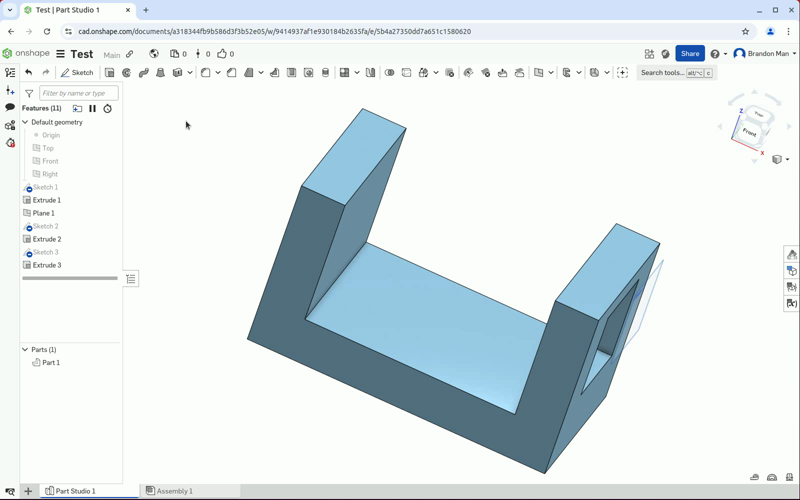
key(left, 2)
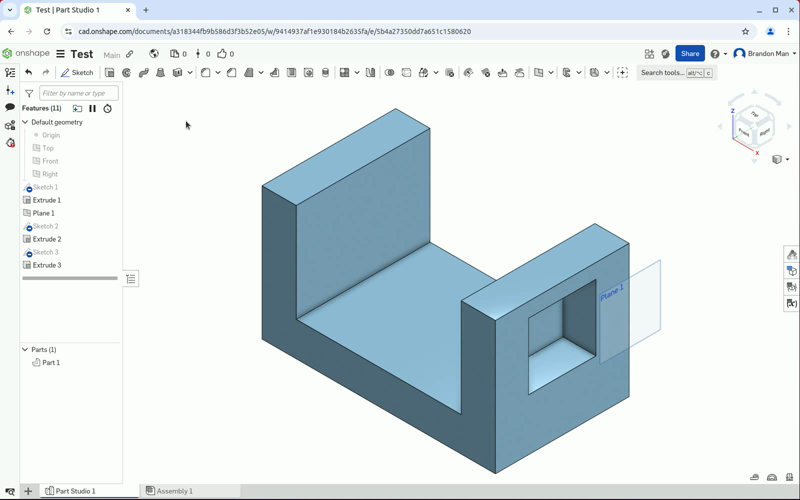
mouse_move(73, 189)
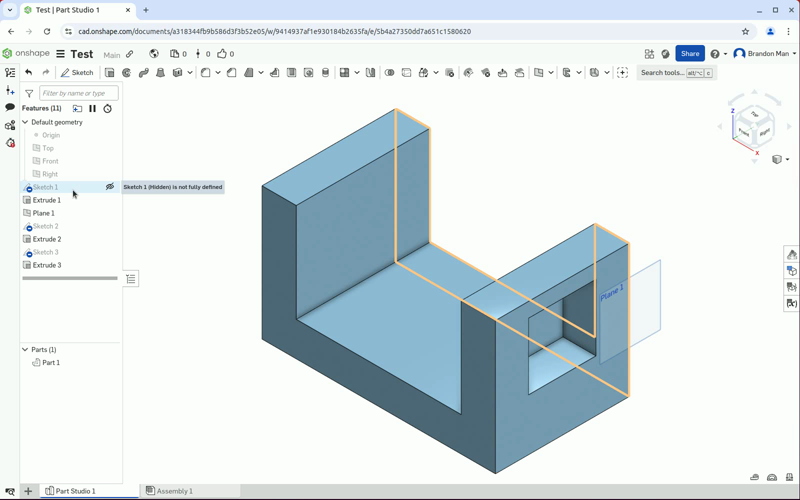
click(73, 189)